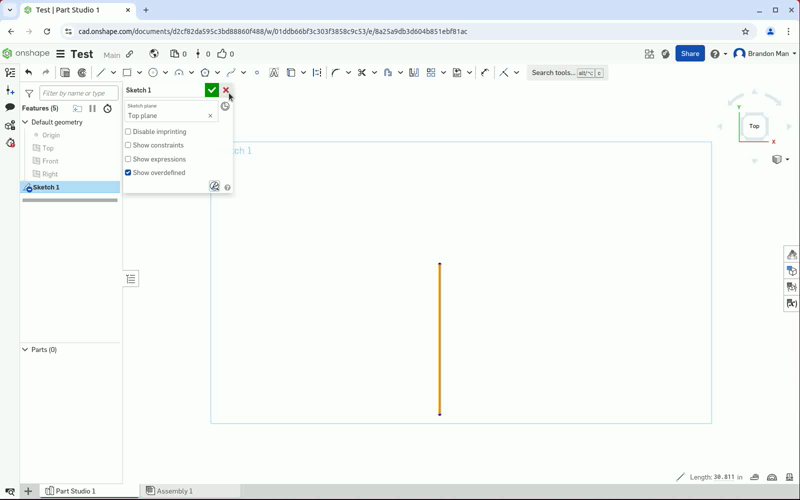
key(shift+h)
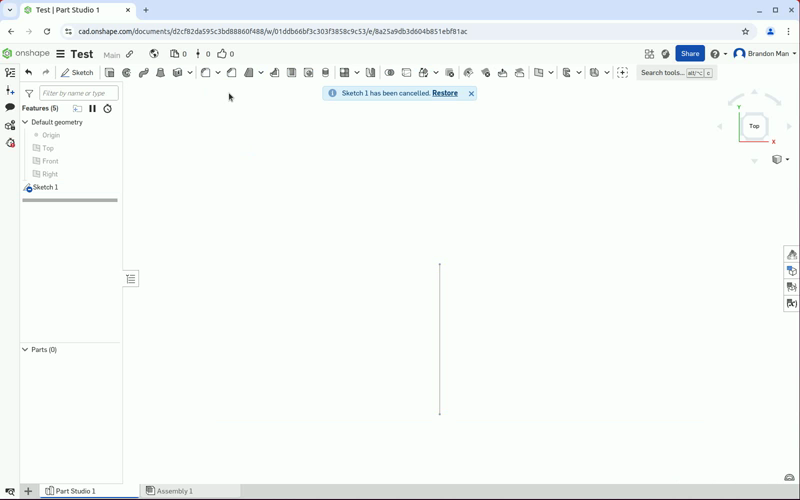
key(shift+s)
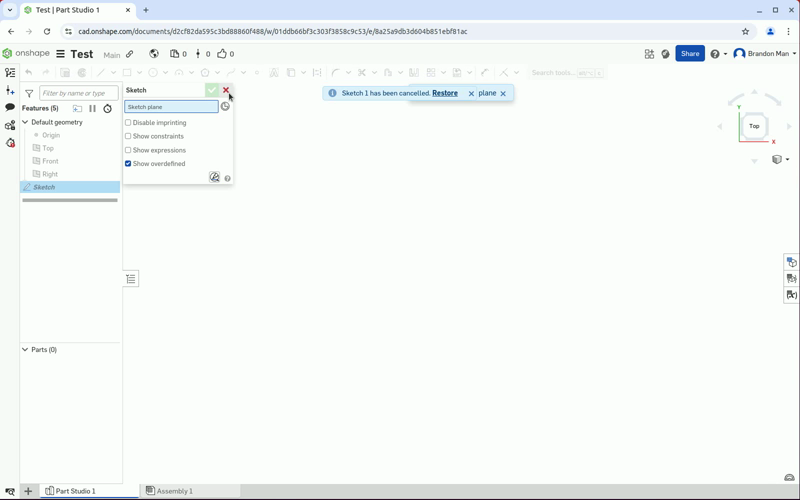
mouse_move(73, 150)
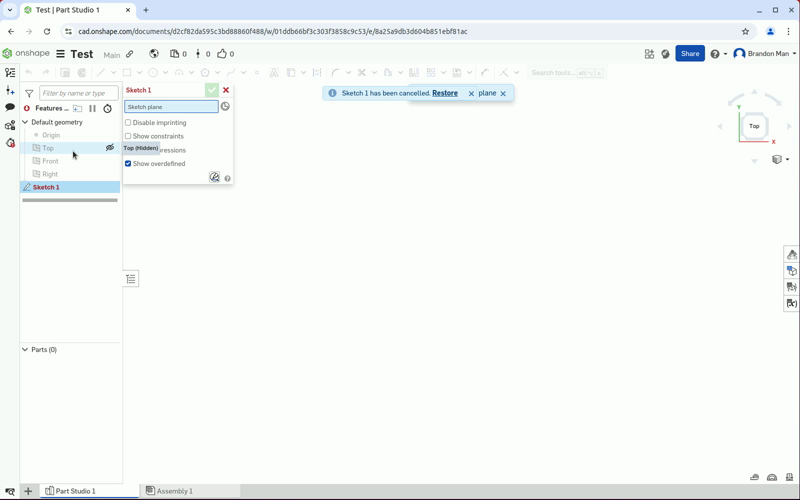
click(73, 150)
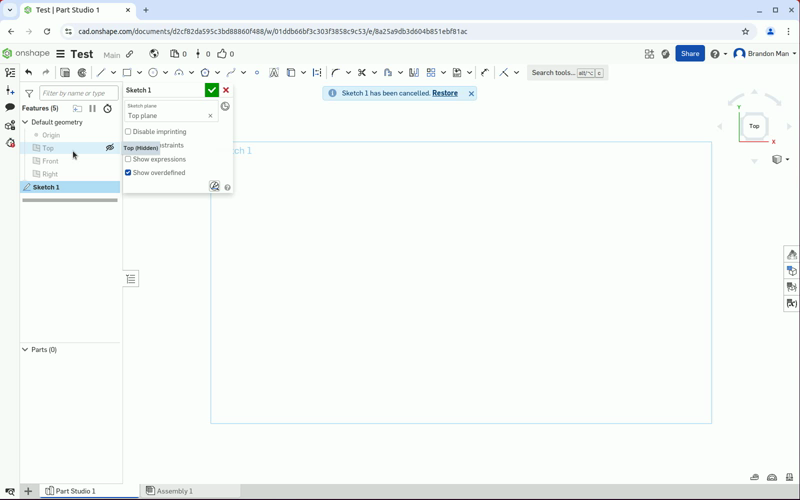
mouse_move(73, 352)
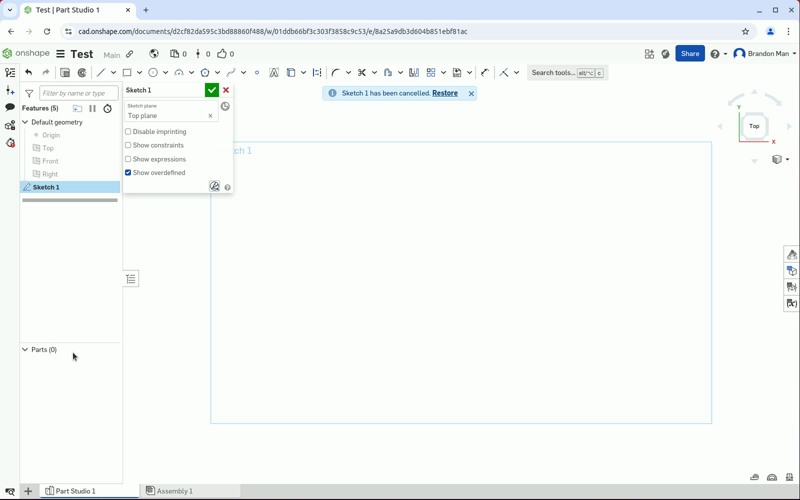
key(y)
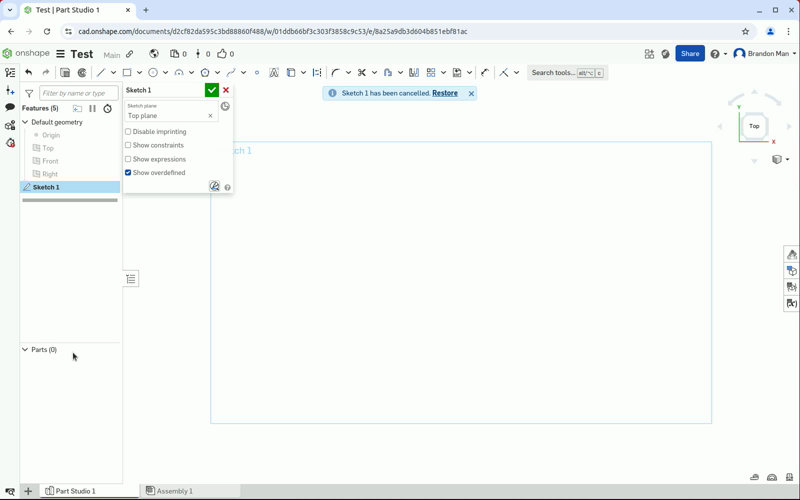
key(c)
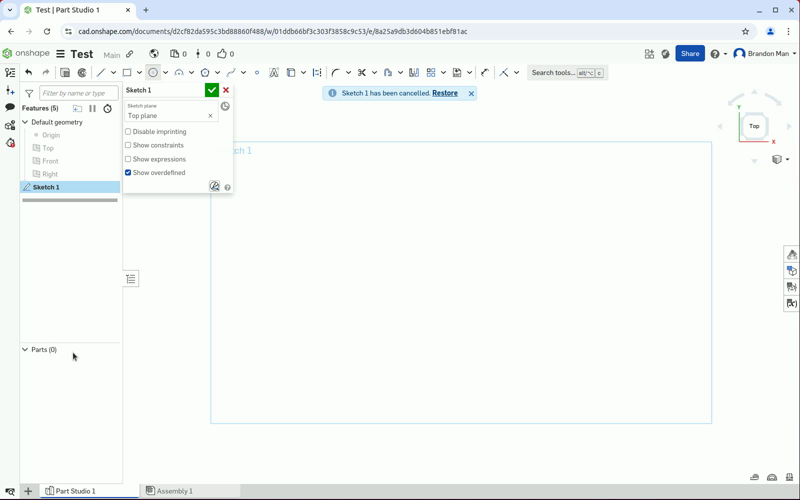
key_down(shift)
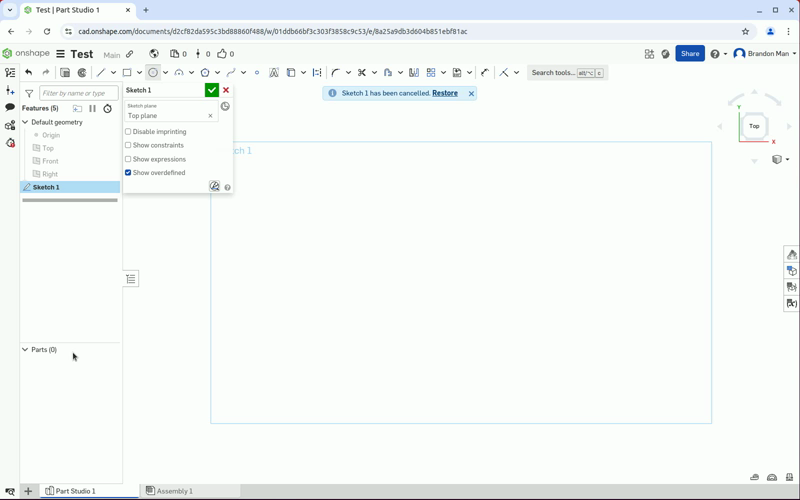
mouse_move(461, 282)
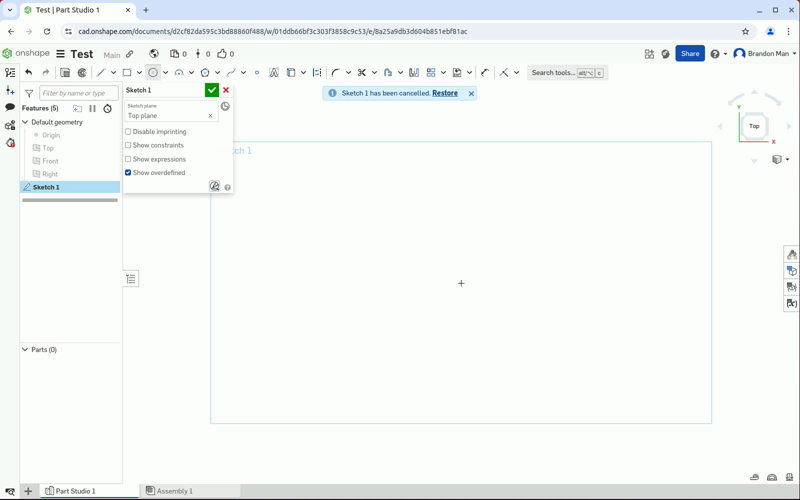
click(461, 282)
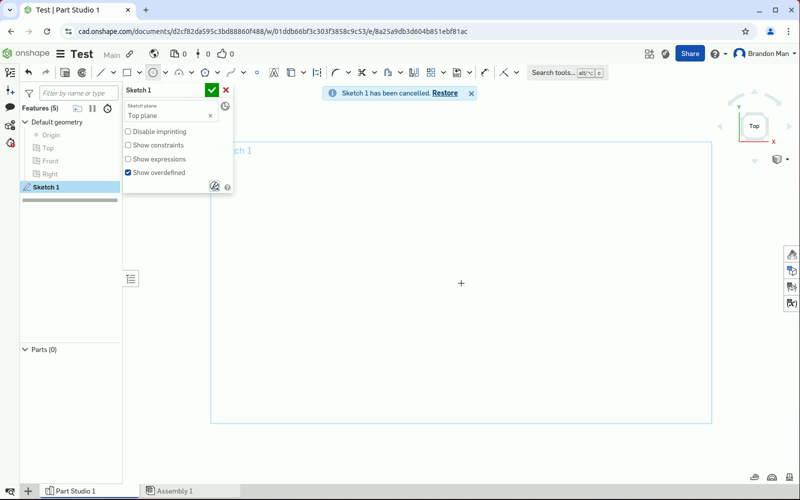
key_up(shift)
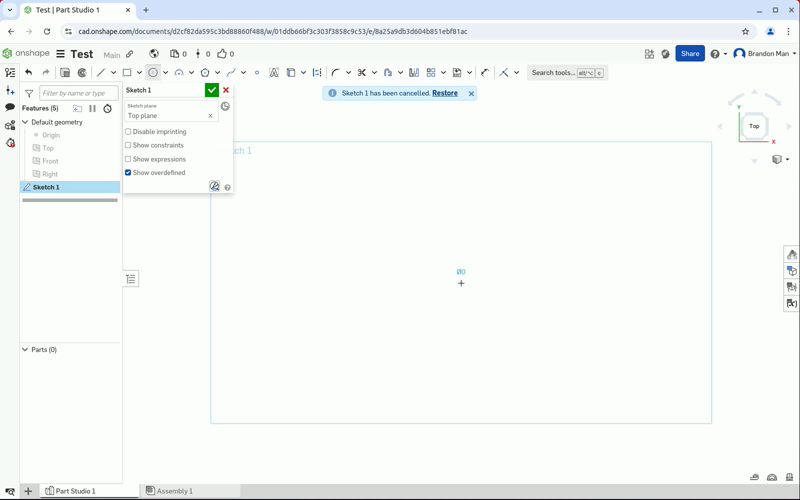
mouse_move(574, 282)
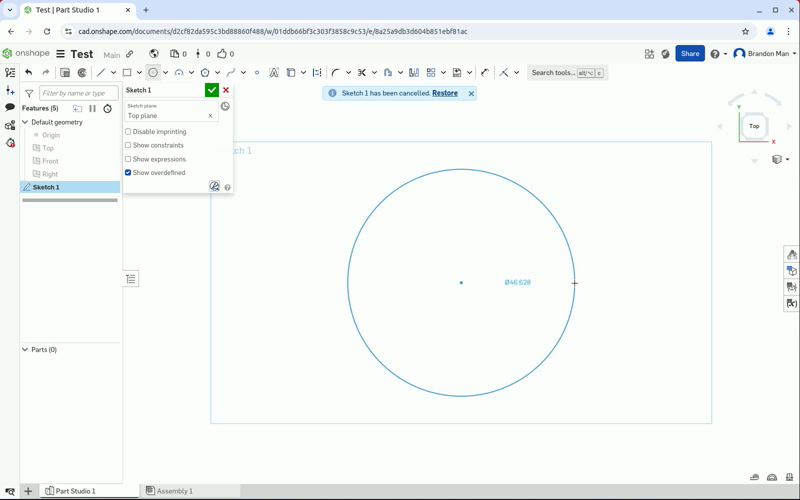
click(574, 282)
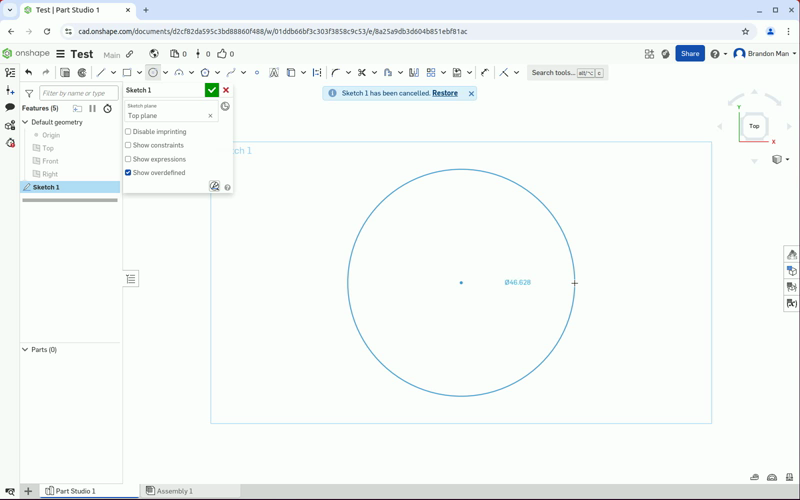
key(esc)
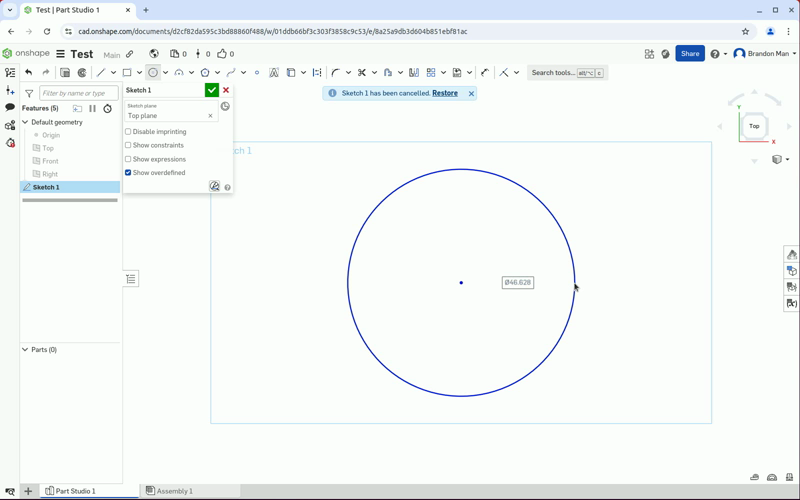
key(l)
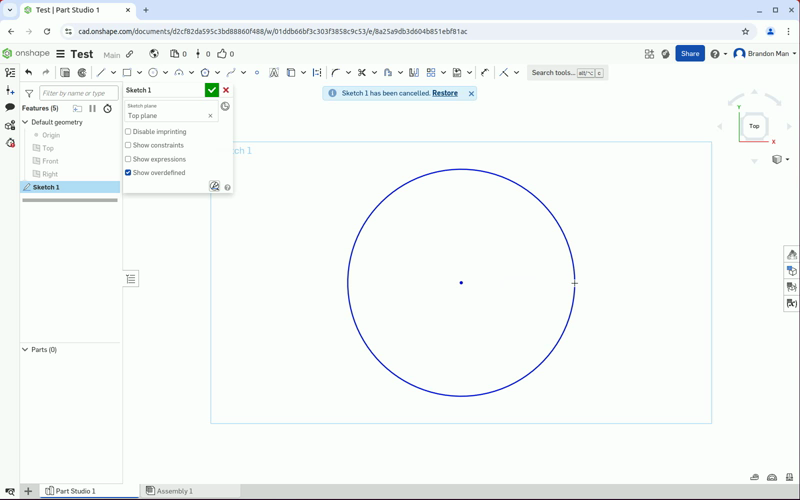
key_down(shift)
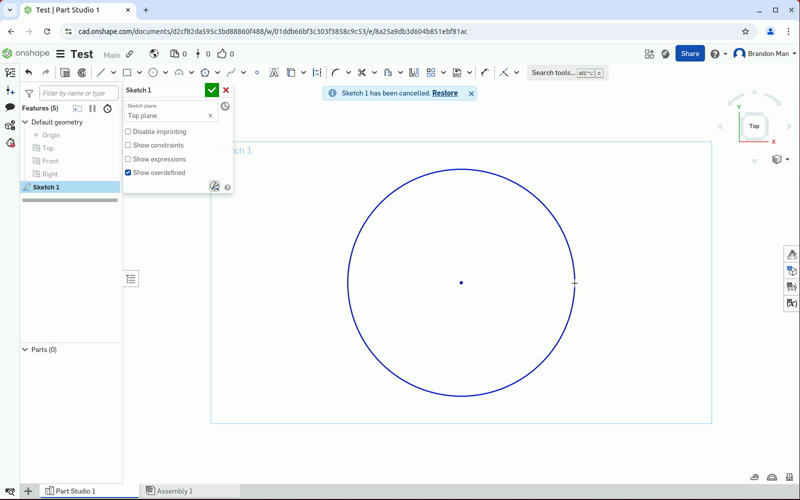
mouse_move(419, 351)
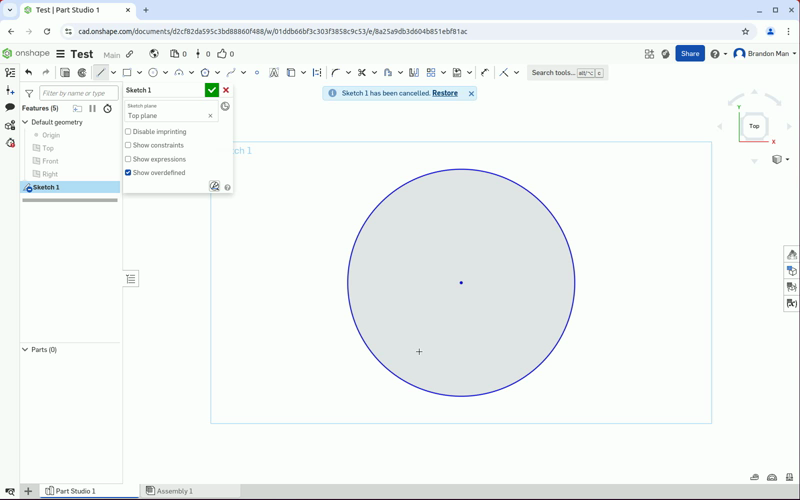
click(419, 351)
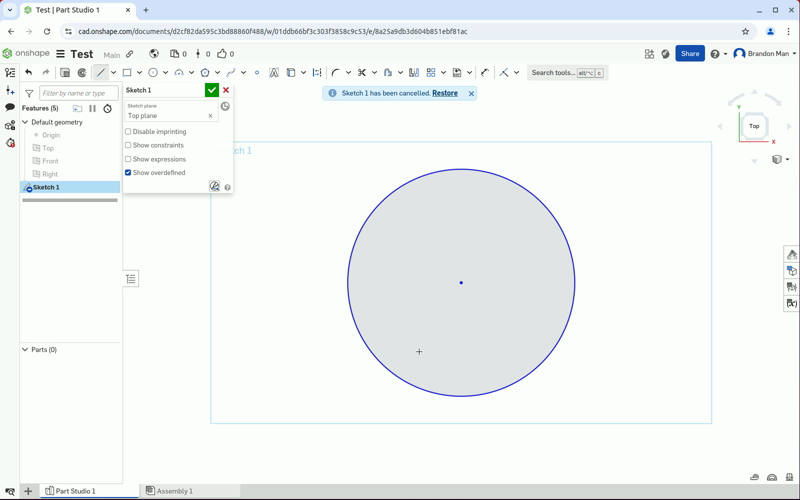
key_up(shift)
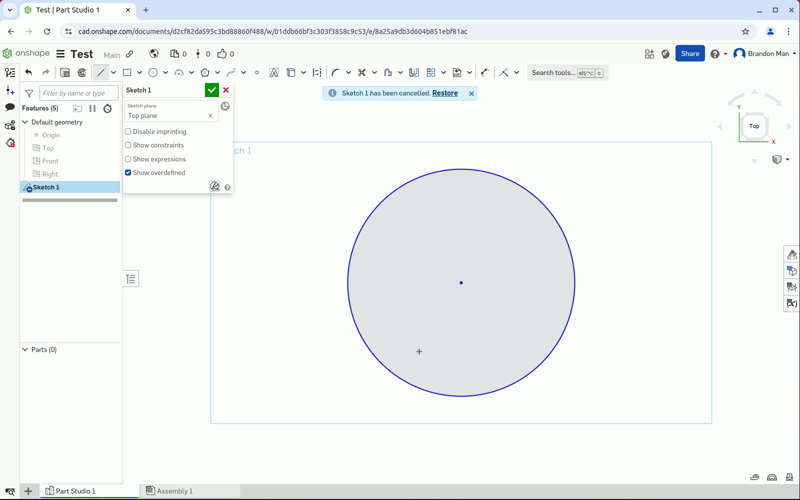
key_down(shift)
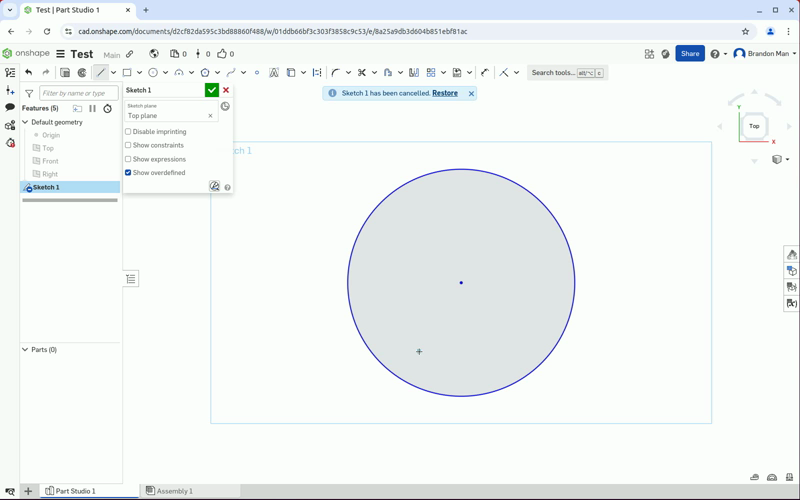
mouse_move(449, 351)
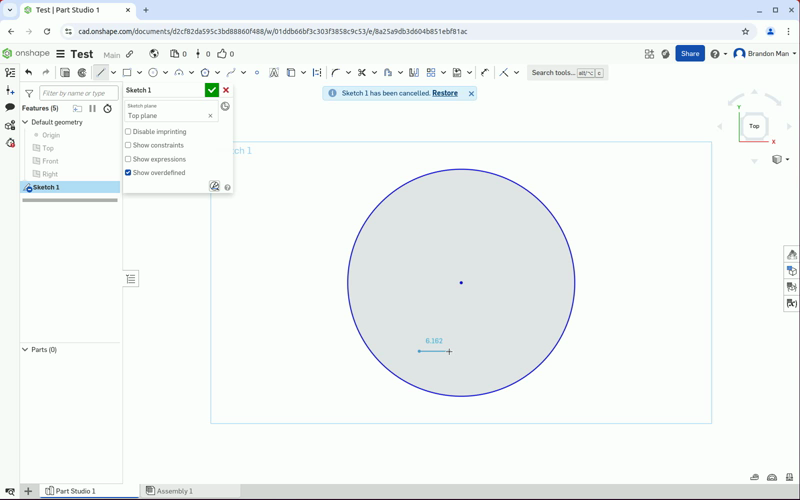
mouse_move(442, 351)
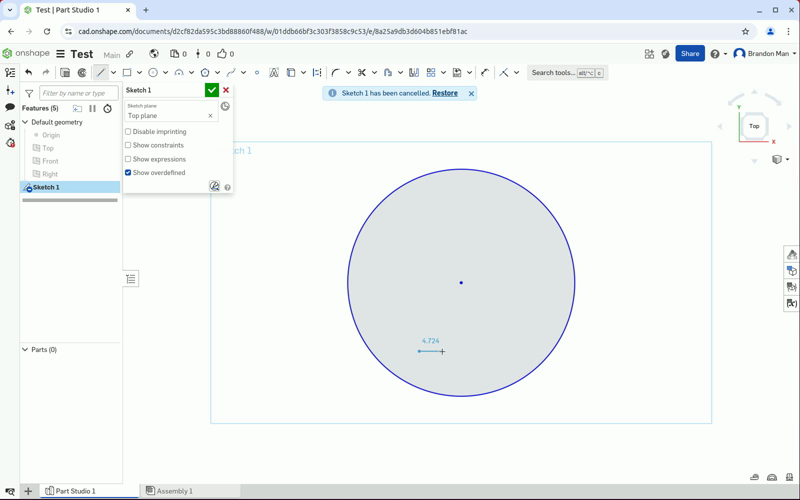
click(442, 351)
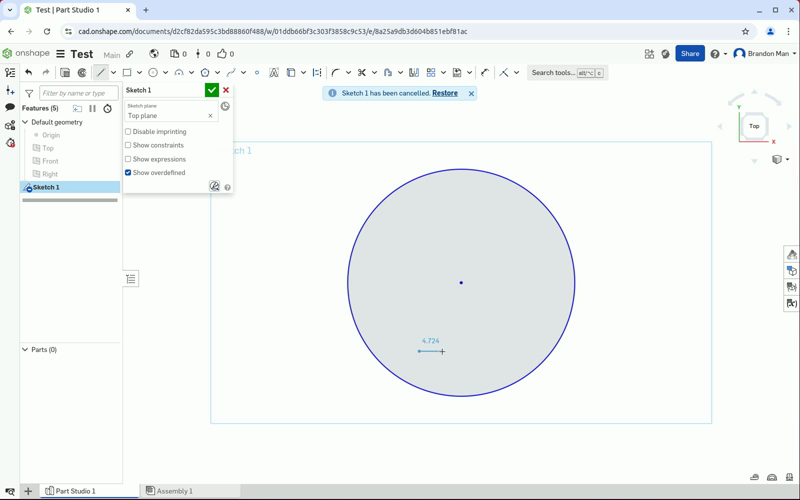
key_up(shift)
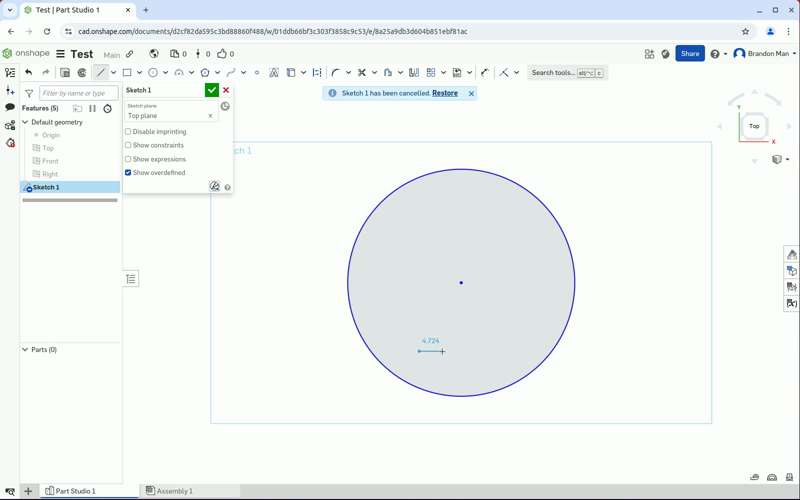
key_down(shift)
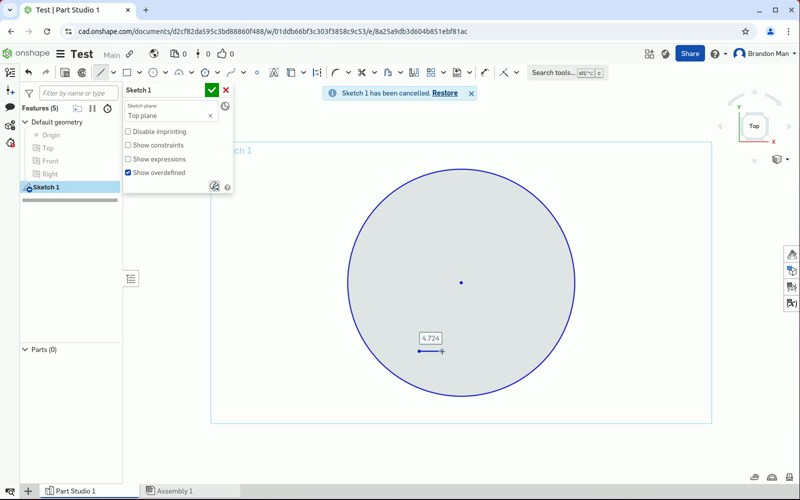
mouse_move(442, 214)
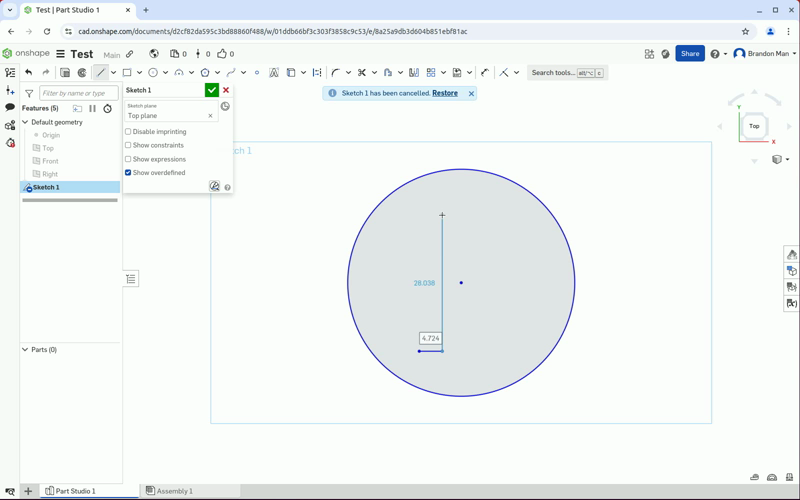
click(442, 214)
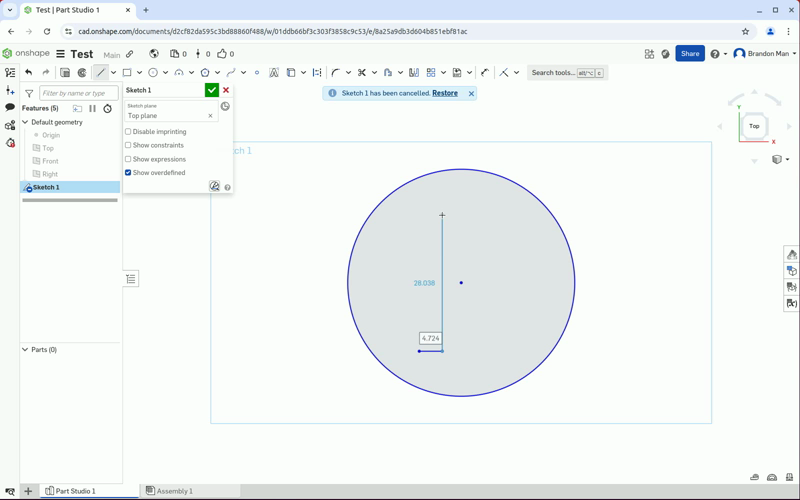
key_up(shift)
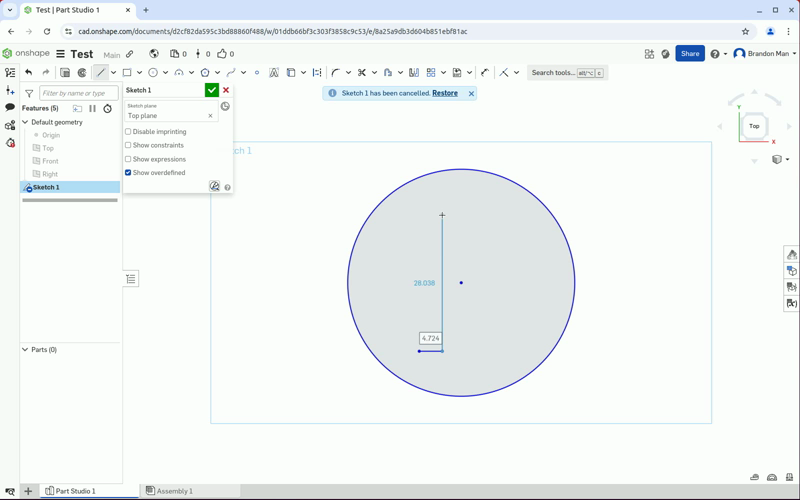
key_down(shift)
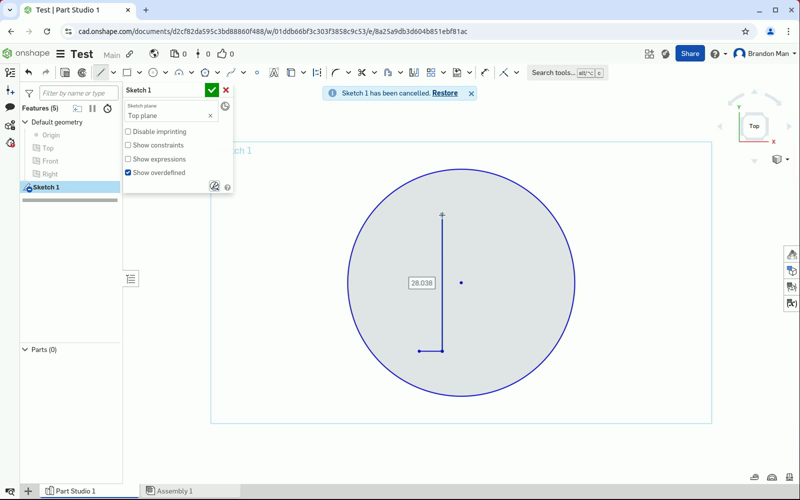
mouse_move(472, 214)
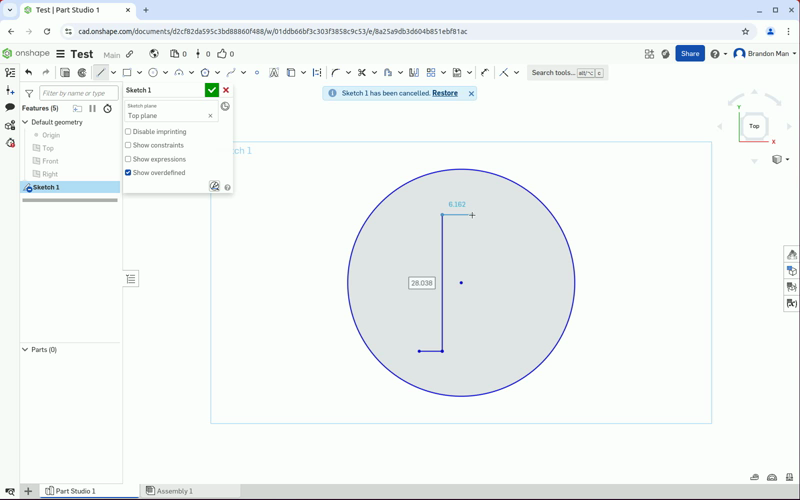
mouse_move(419, 214)
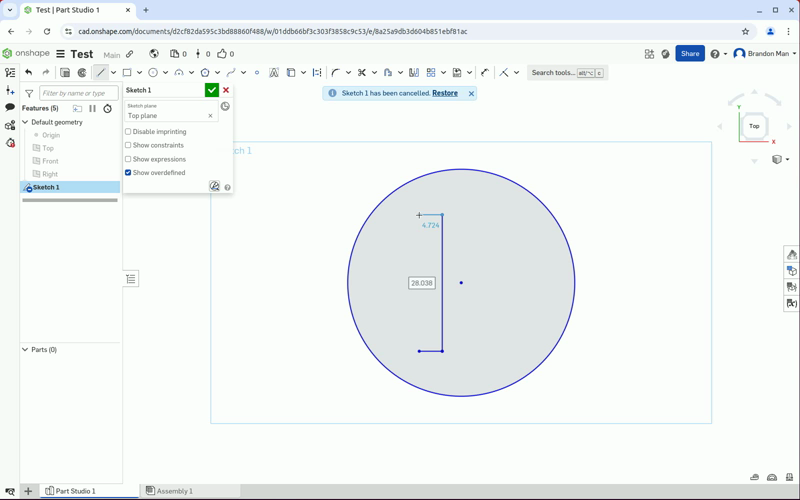
click(419, 214)
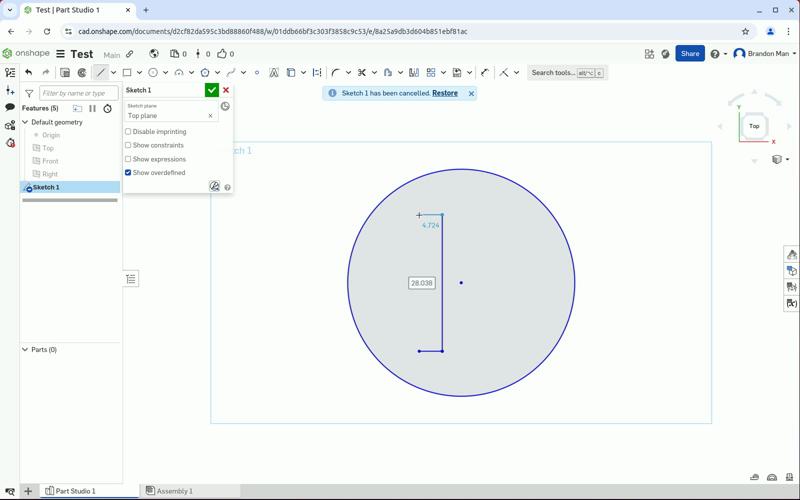
key_up(shift)
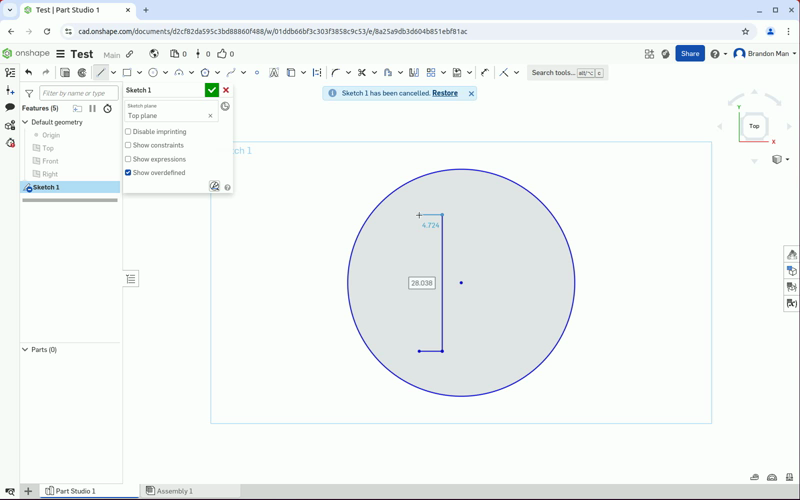
key_down(shift)
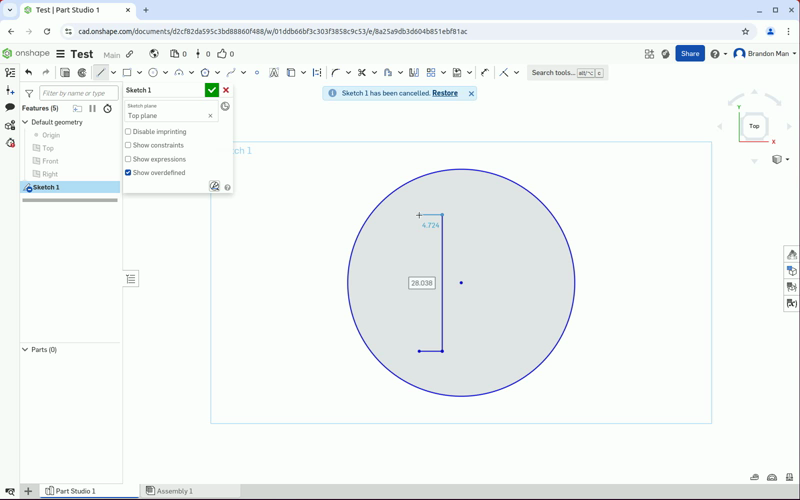
mouse_move(419, 351)
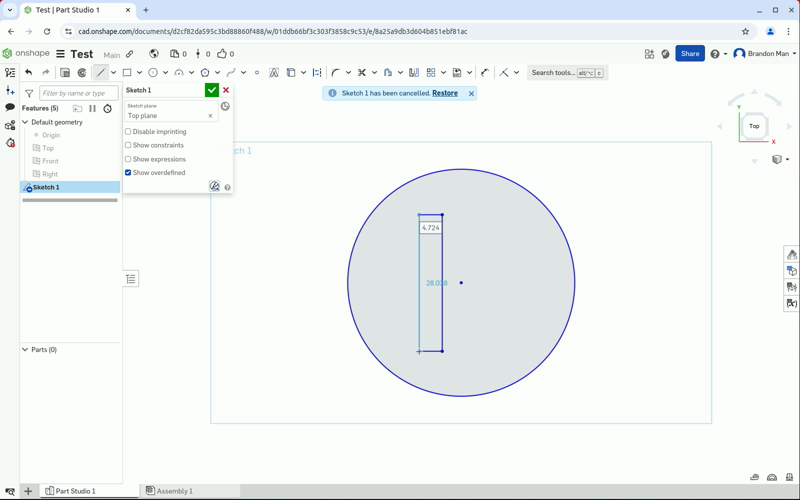
key_up(shift)
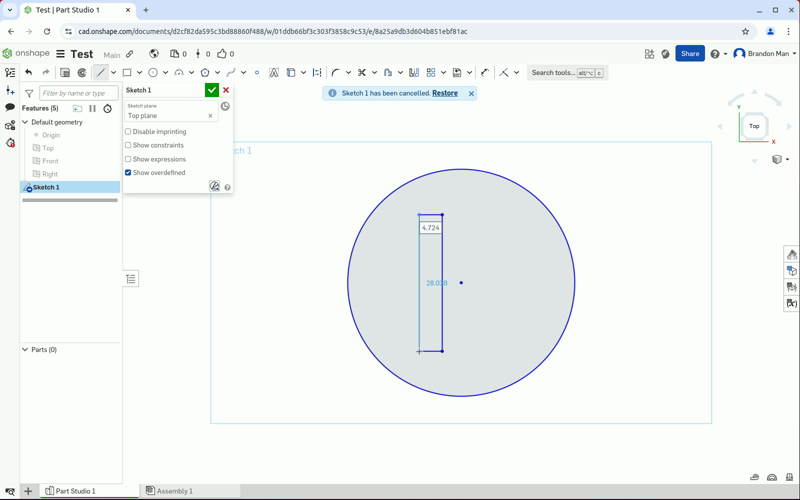
click(419, 351)
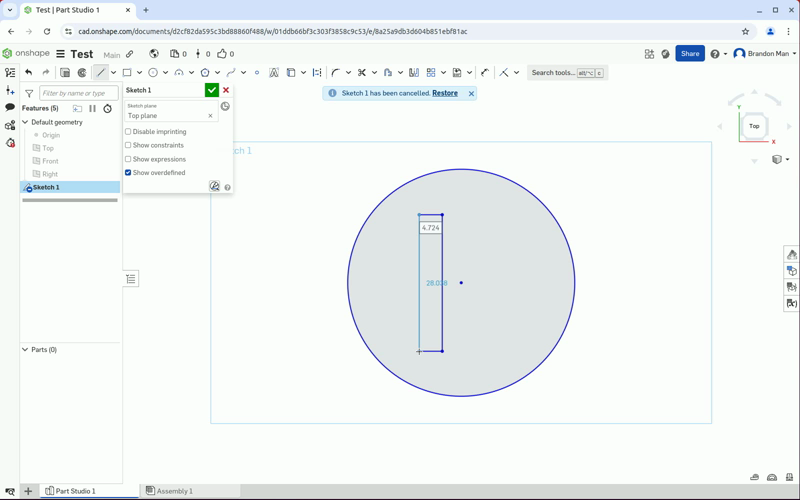
key(esc)
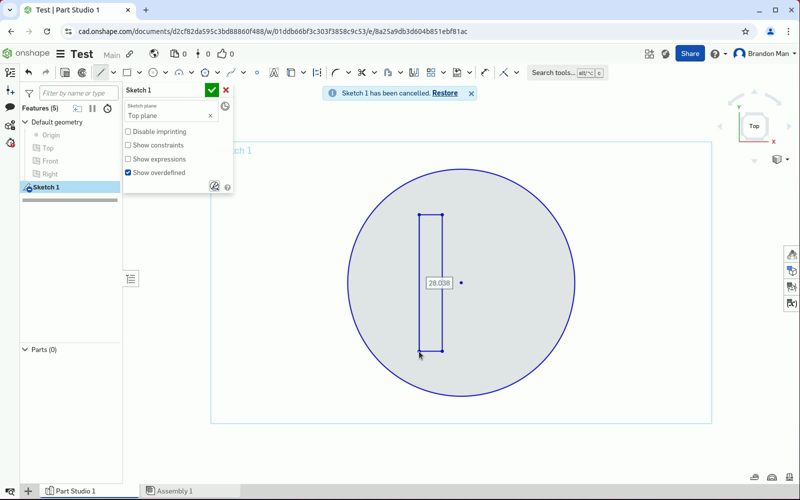
key(l)
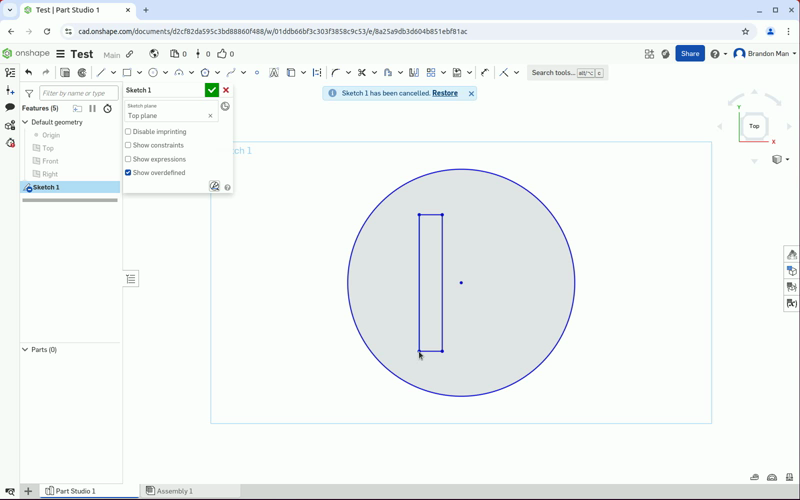
key_down(shift)
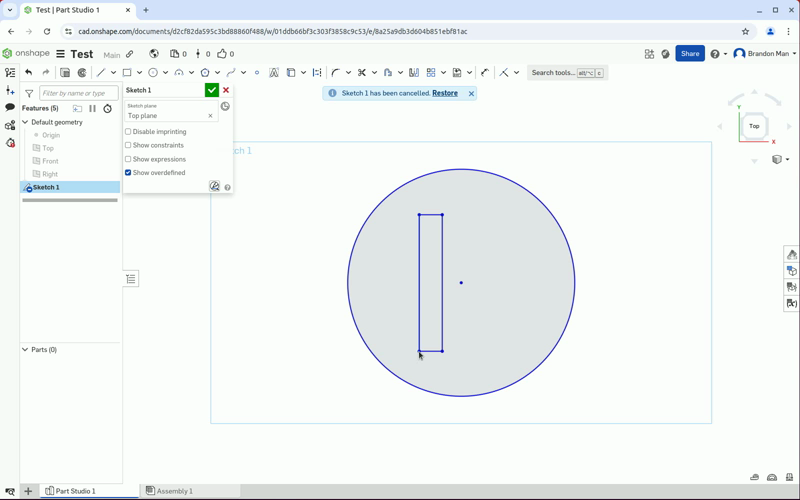
mouse_move(449, 290)
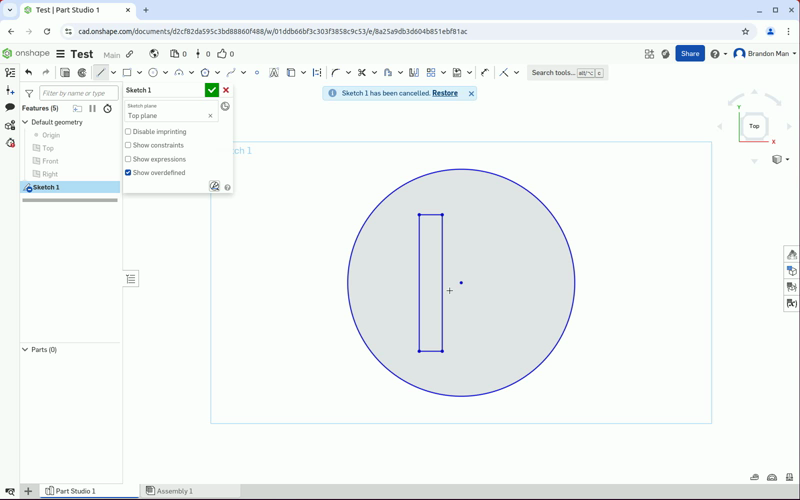
click(449, 290)
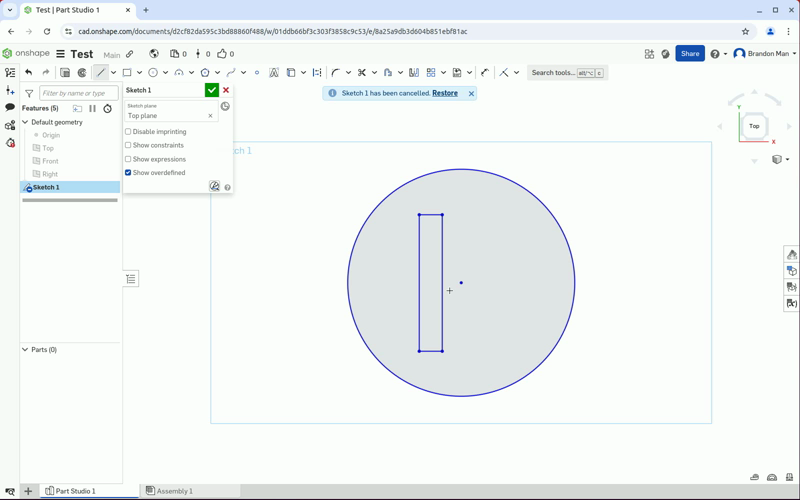
key_up(shift)
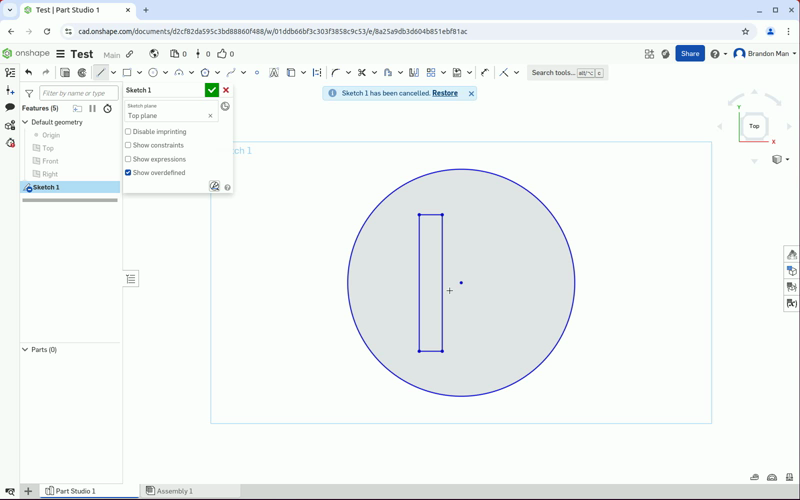
key_down(shift)
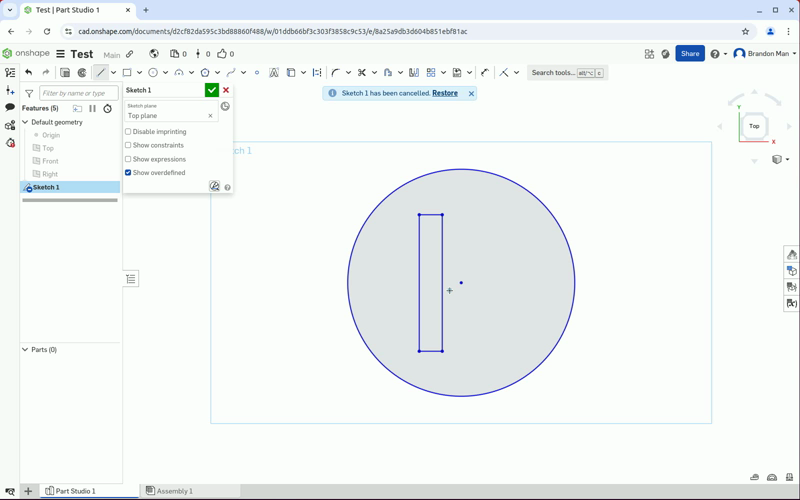
mouse_move(479, 290)
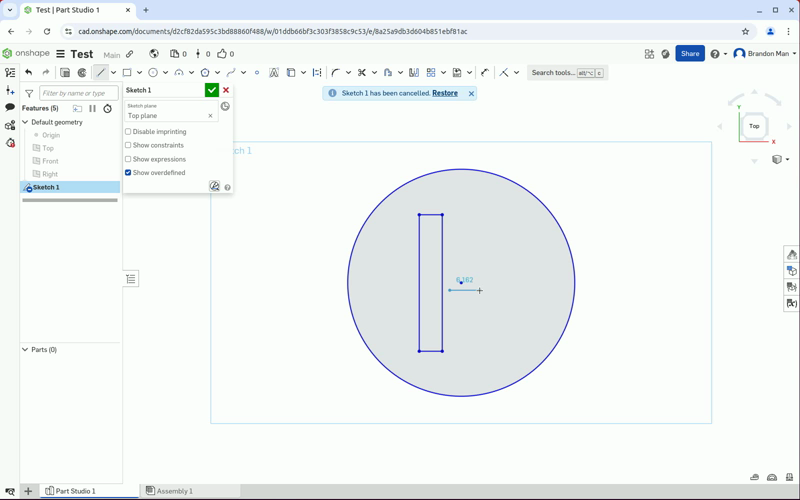
mouse_move(499, 290)
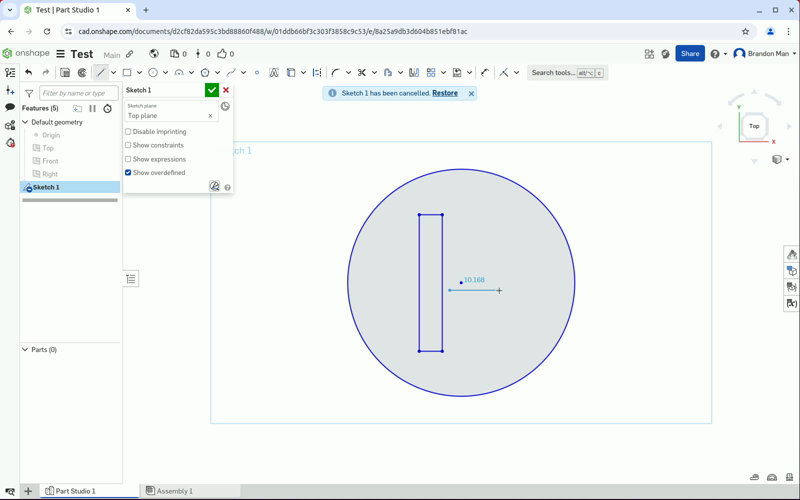
click(499, 290)
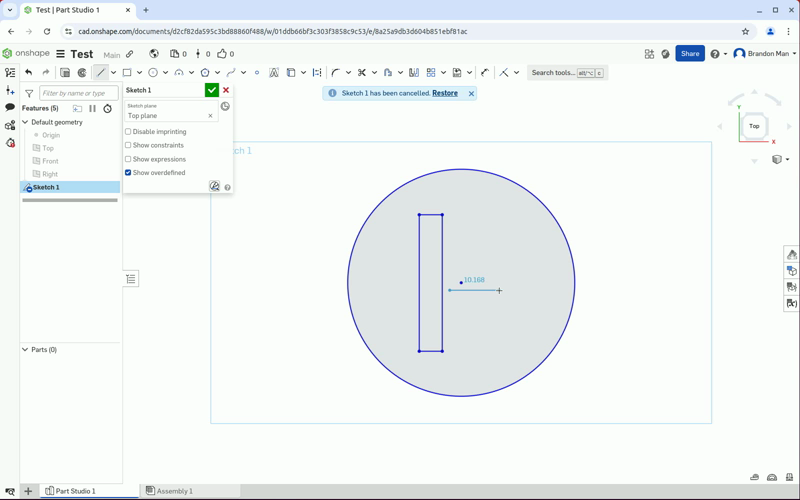
key_up(shift)
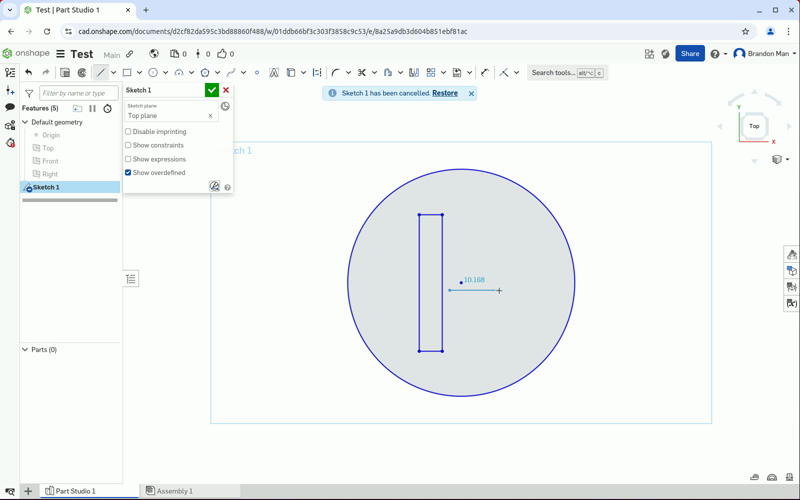
key_down(shift)
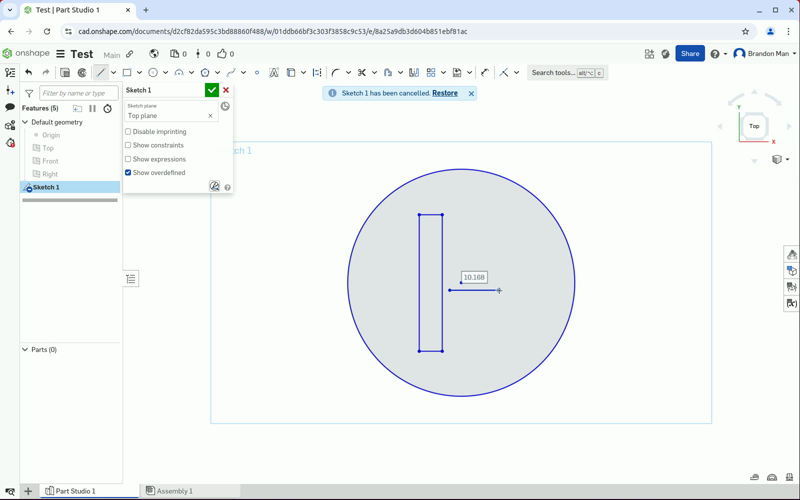
mouse_move(529, 290)
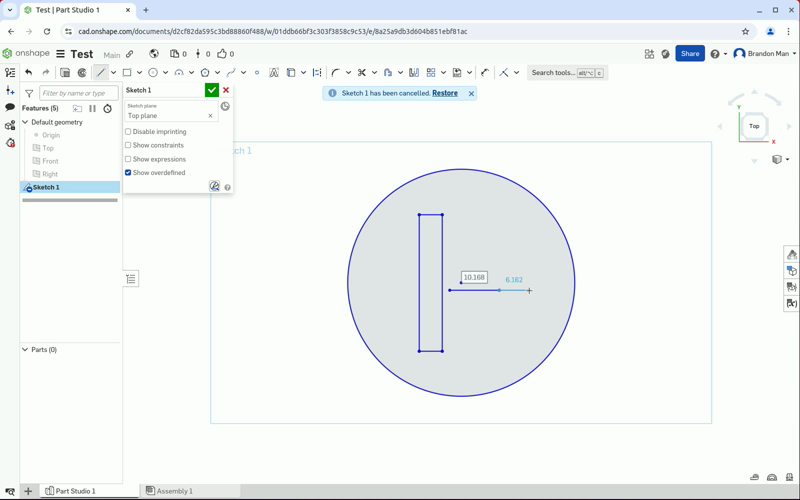
mouse_move(499, 273)
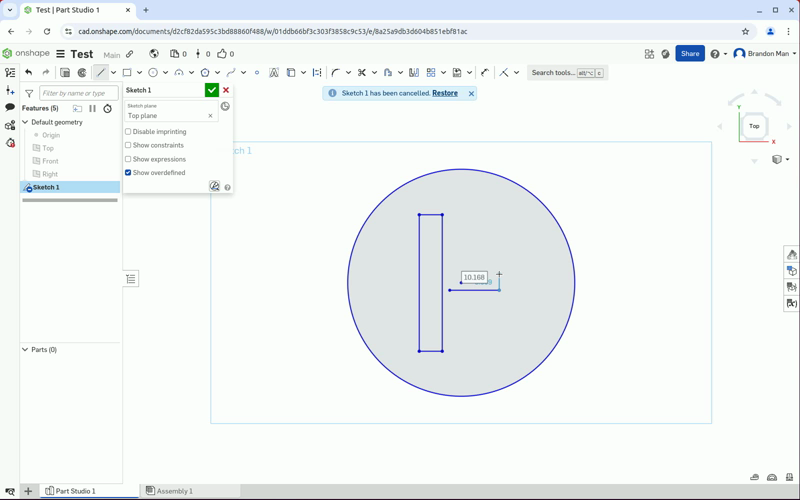
click(499, 273)
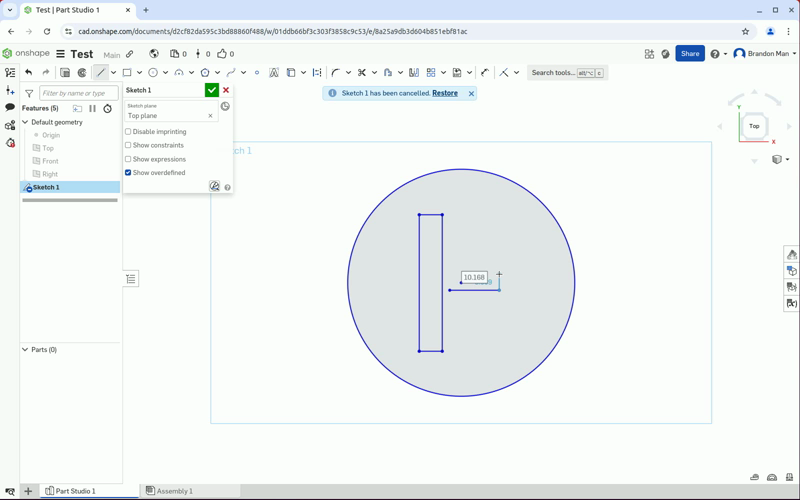
key_up(shift)
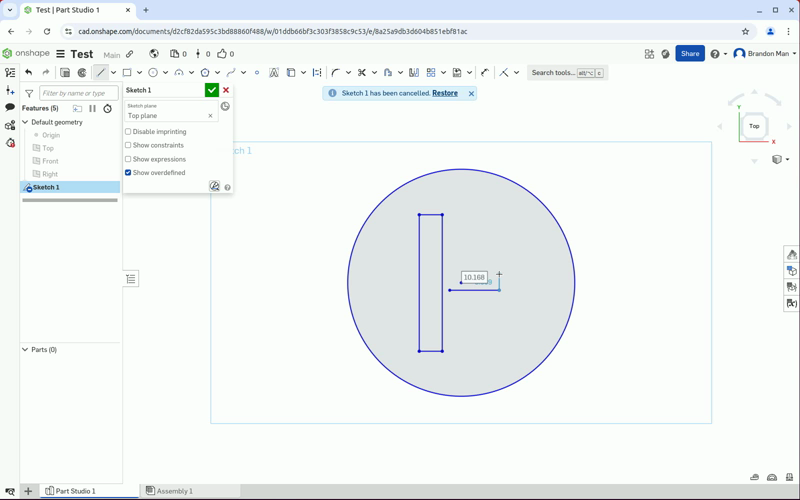
key_down(shift)
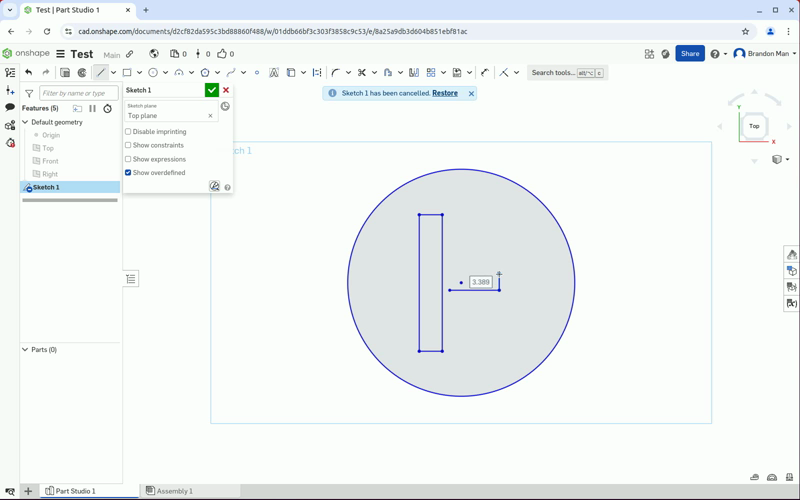
mouse_move(529, 273)
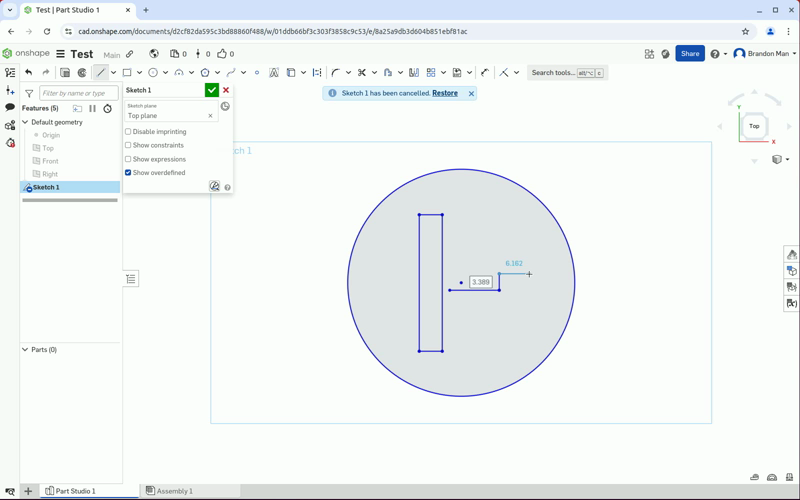
mouse_move(449, 273)
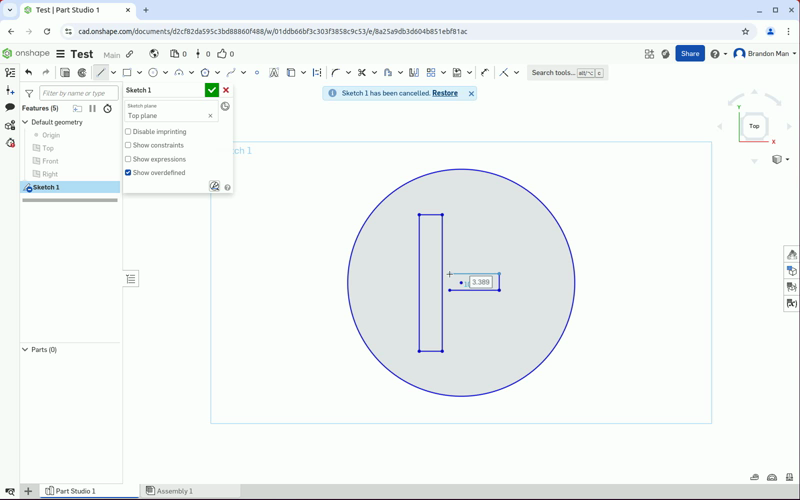
click(449, 273)
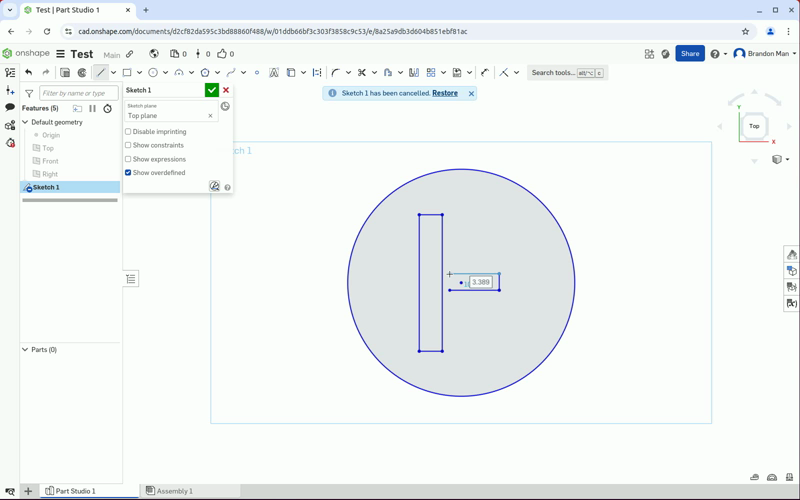
key_up(shift)
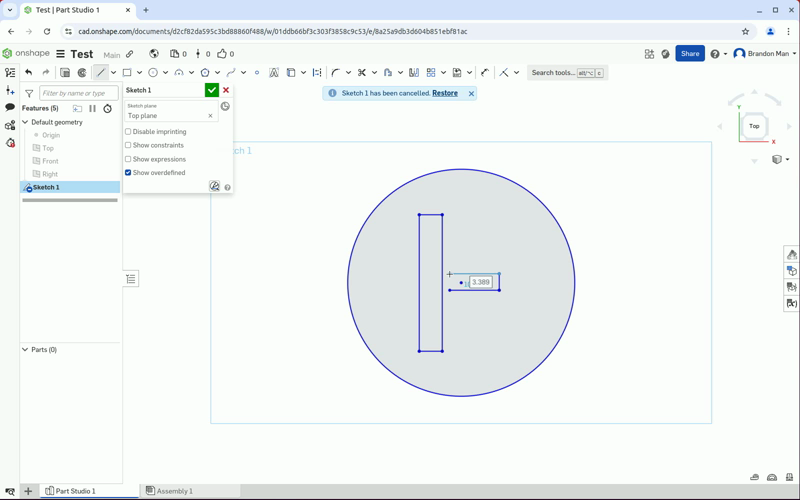
mouse_move(479, 273)
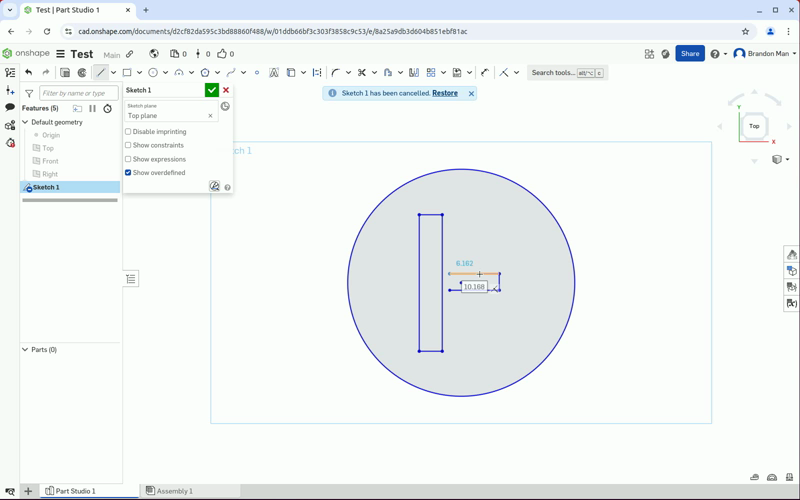
key_down(shift)
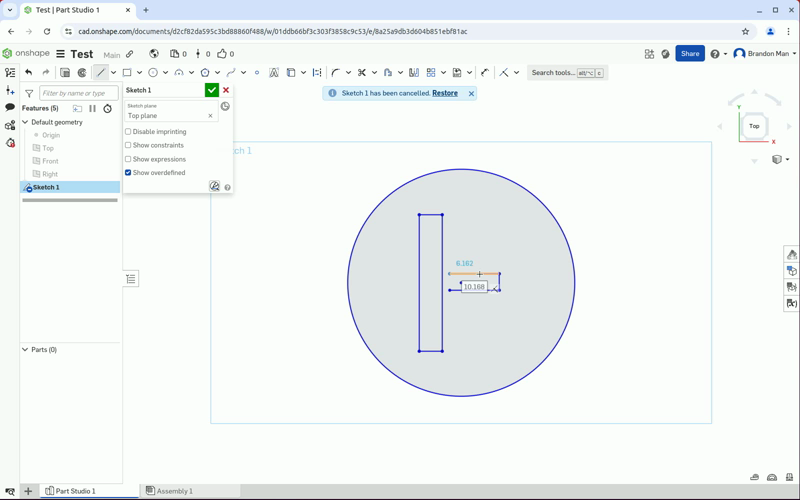
mouse_move(449, 290)
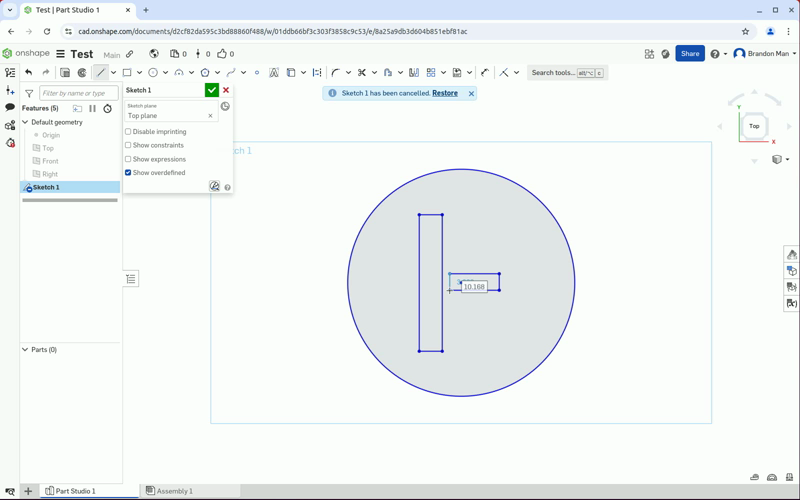
key_up(shift)
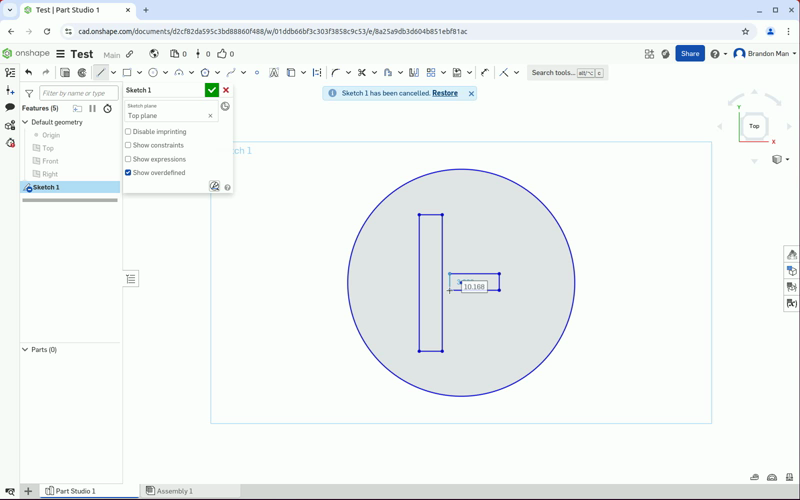
click(449, 290)
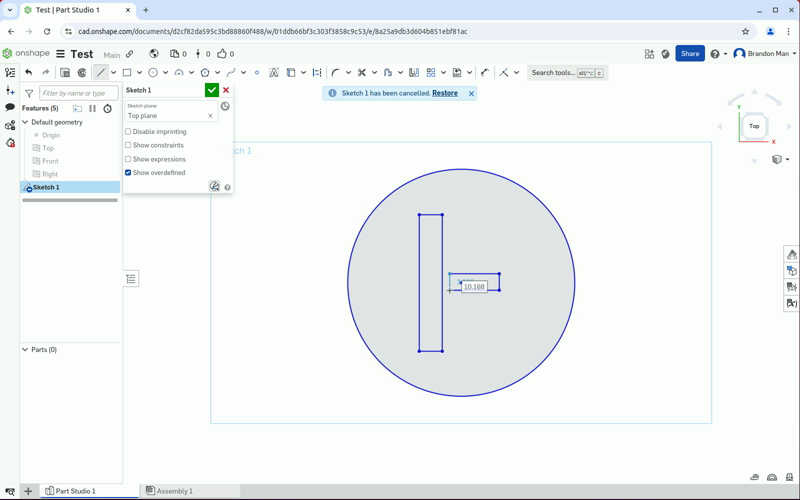
key(esc)
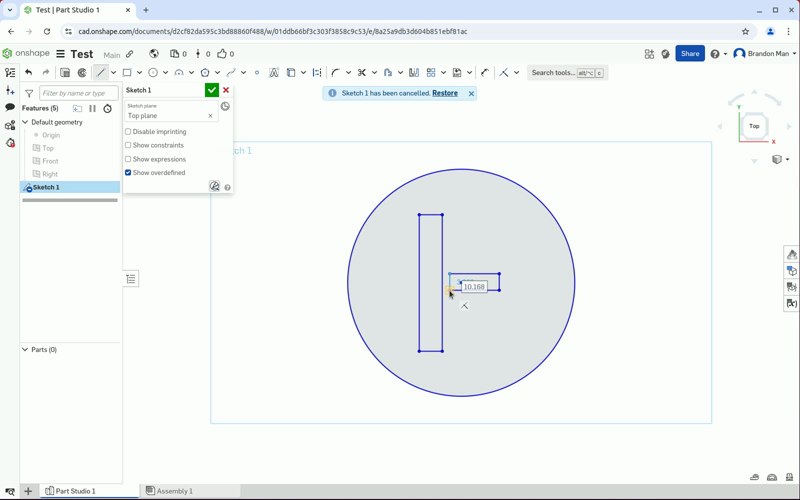
key(l)
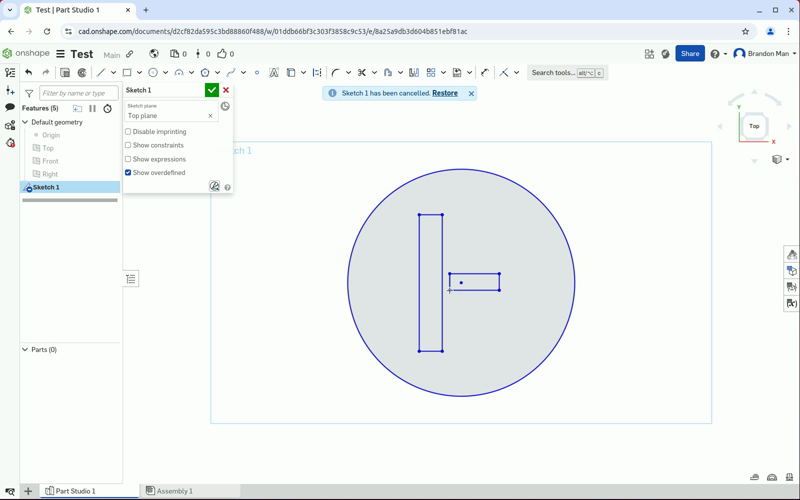
key_down(shift)
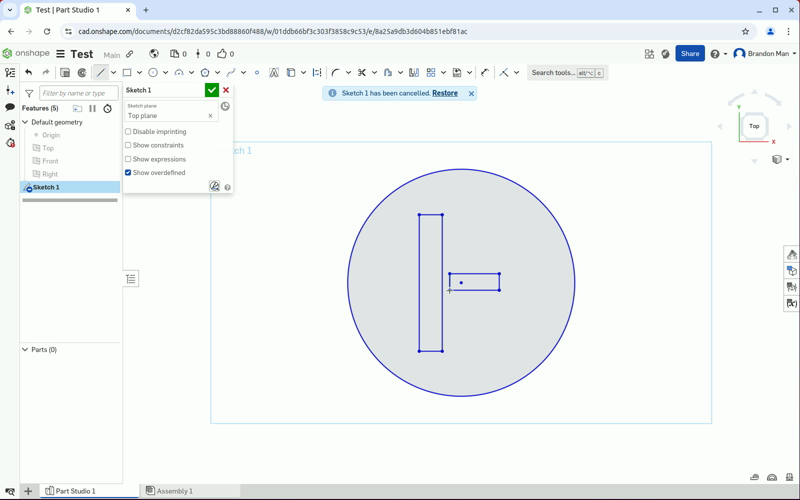
mouse_move(449, 231)
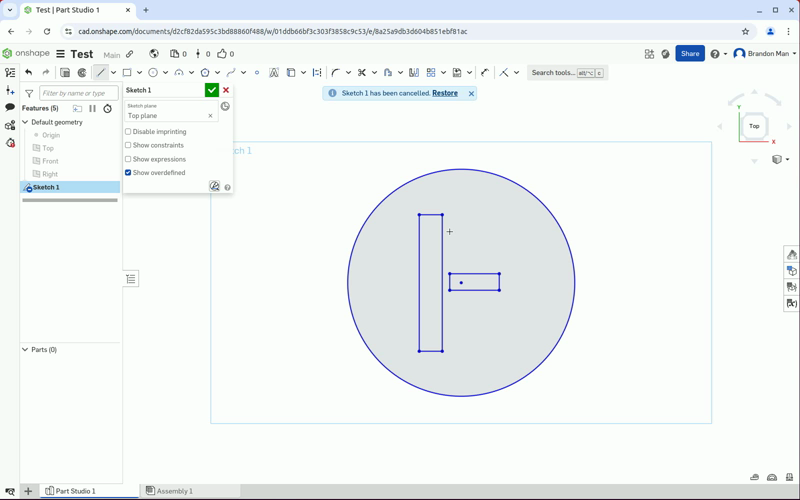
click(449, 231)
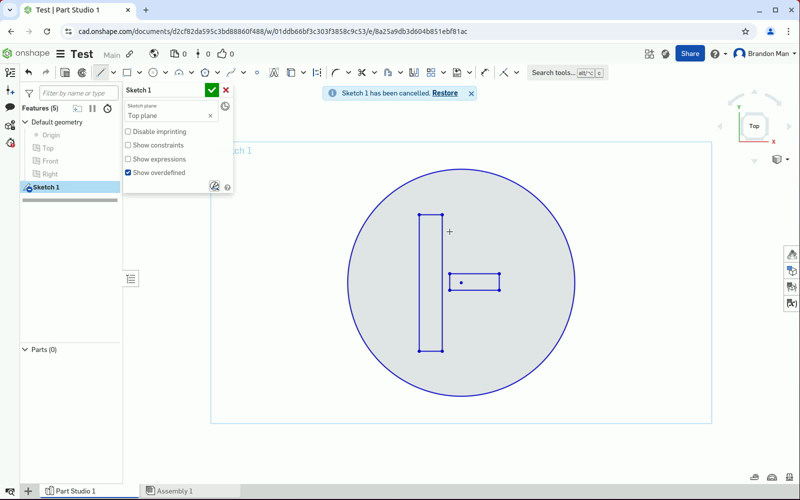
key_up(shift)
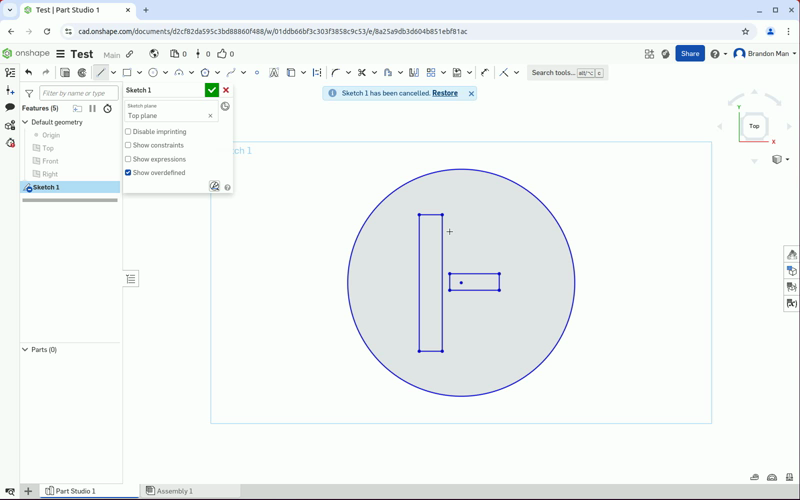
key_down(shift)
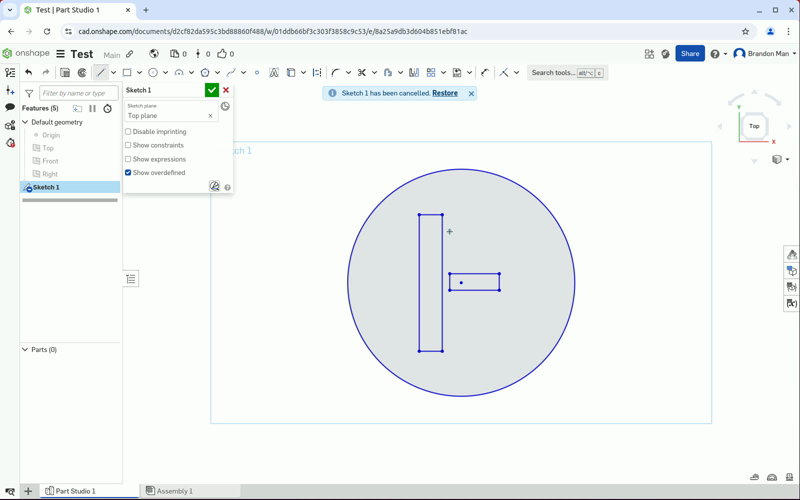
mouse_move(479, 231)
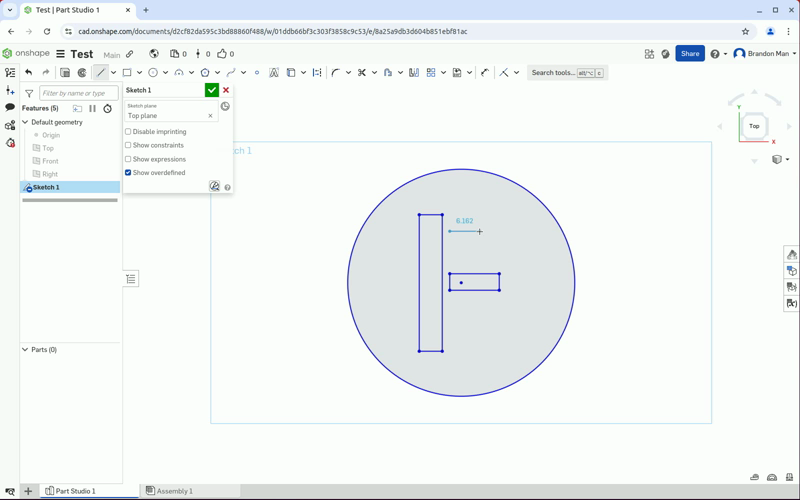
mouse_move(506, 231)
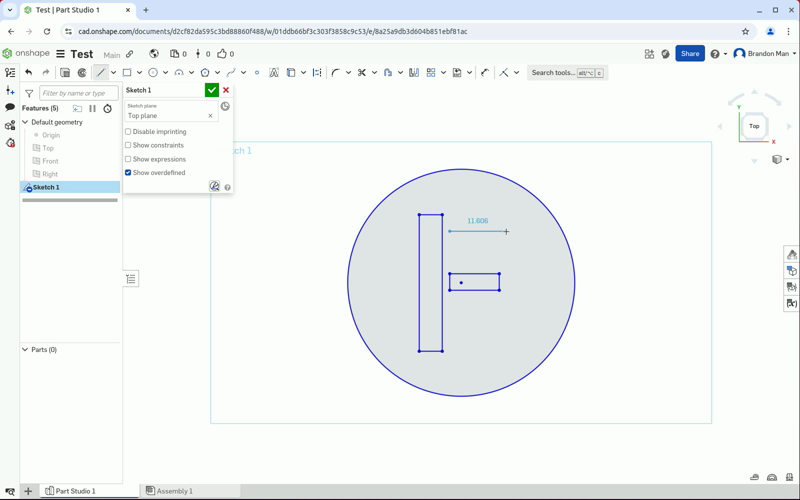
click(506, 231)
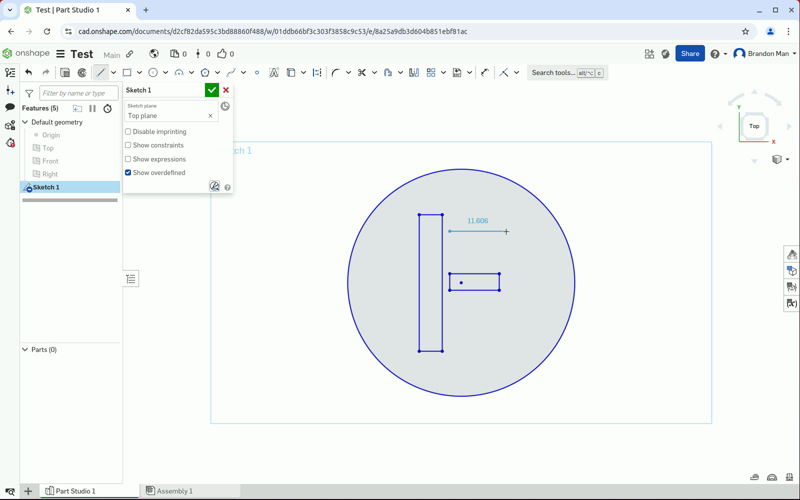
key_up(shift)
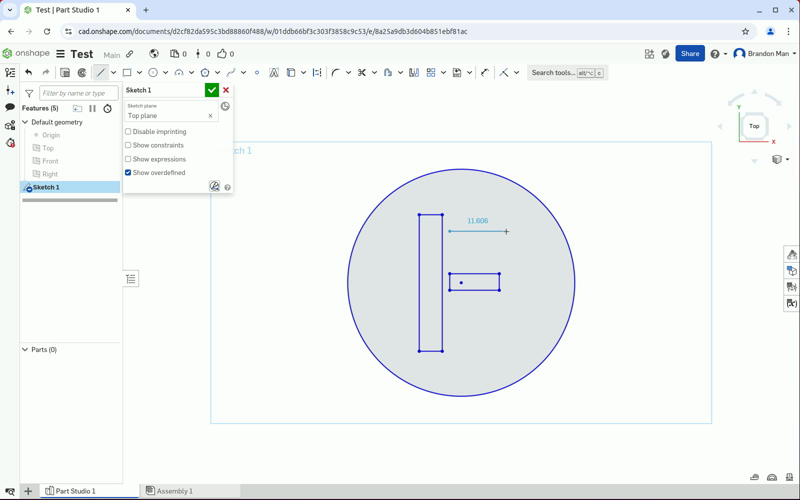
key_down(shift)
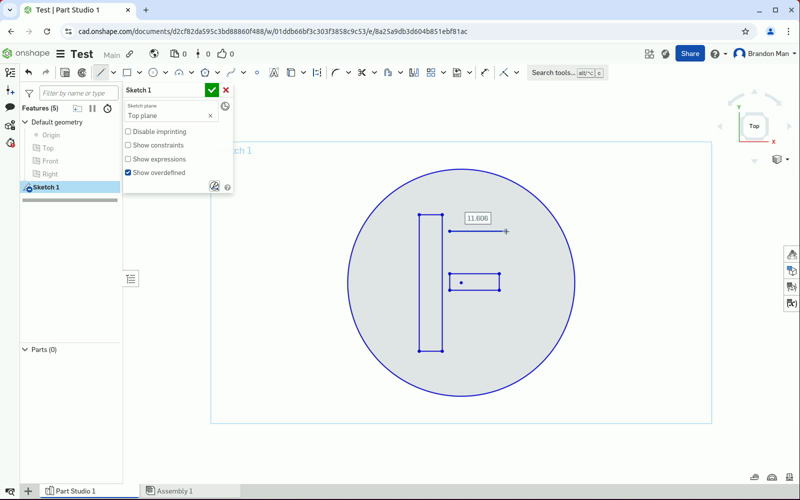
mouse_move(536, 231)
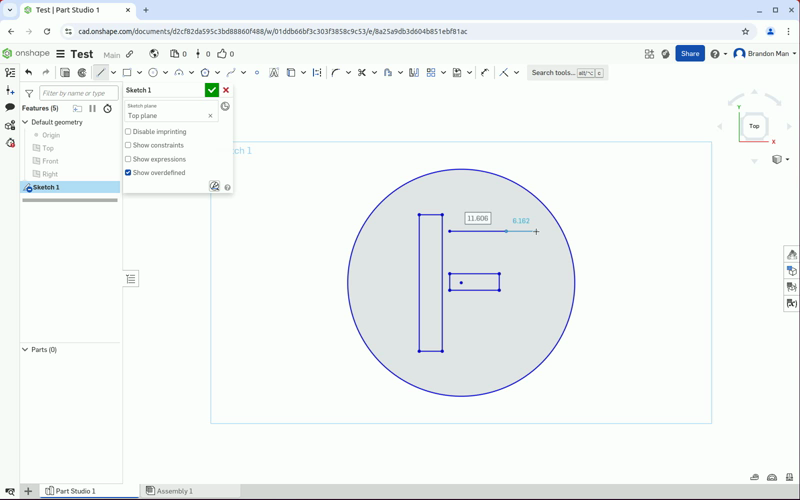
mouse_move(506, 214)
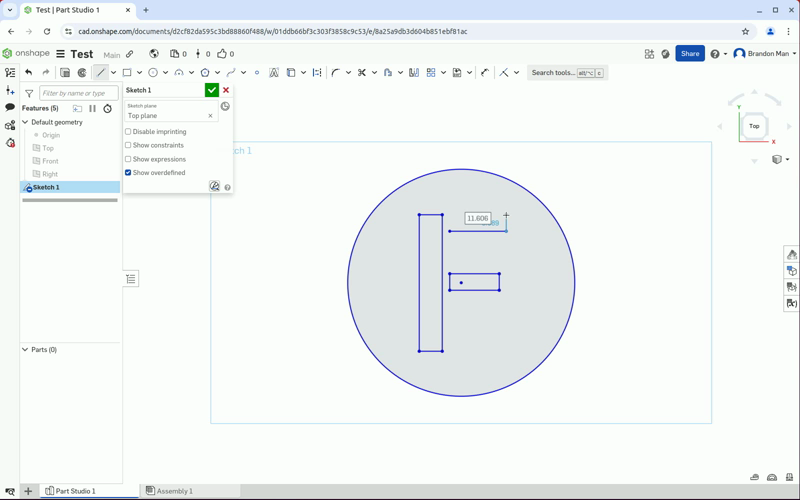
click(506, 214)
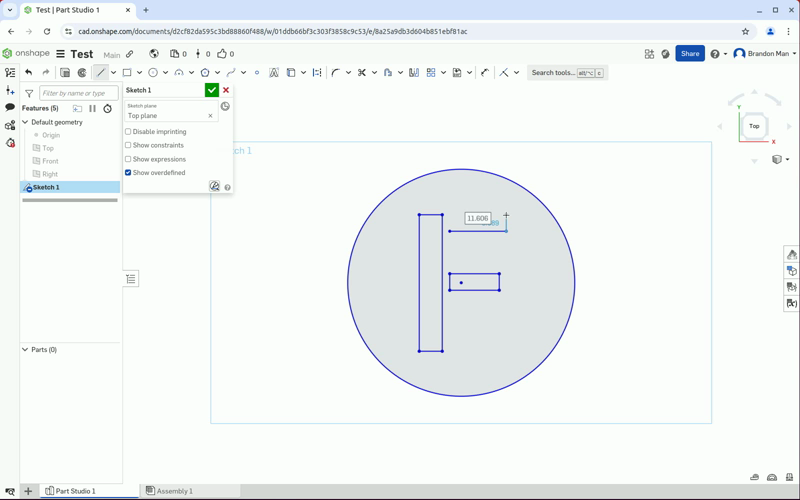
key_up(shift)
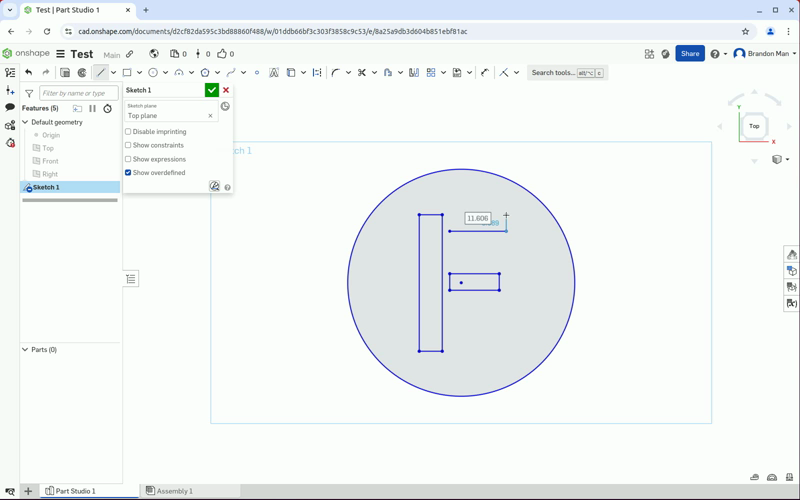
key_down(shift)
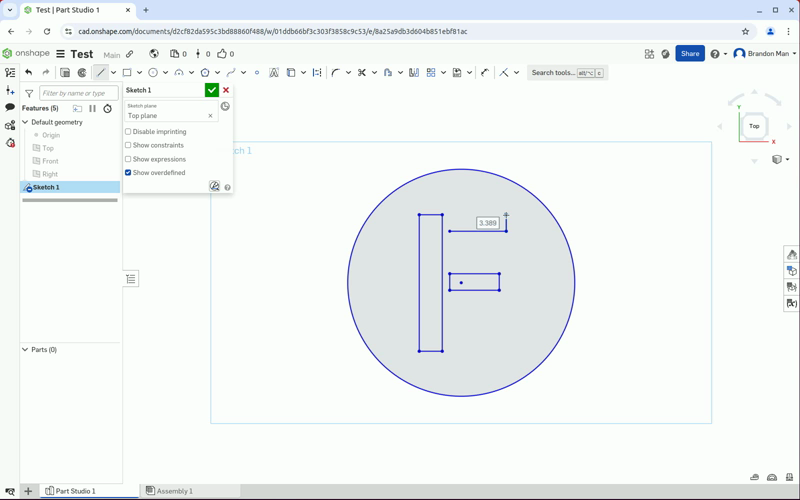
mouse_move(536, 214)
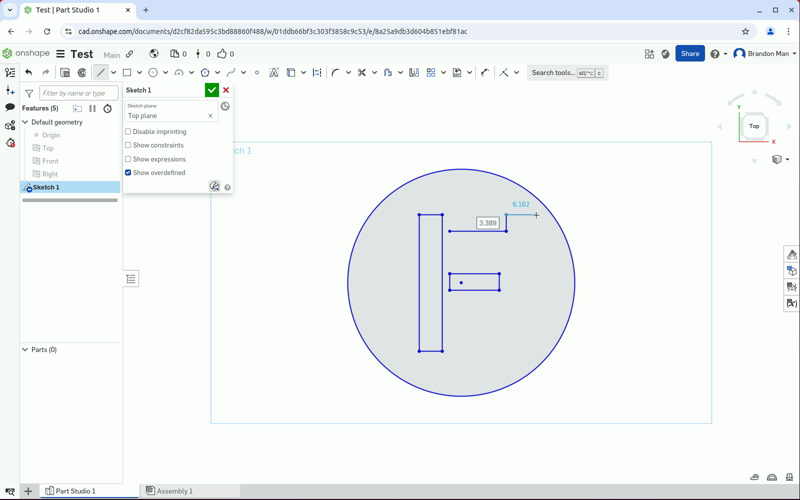
mouse_move(449, 214)
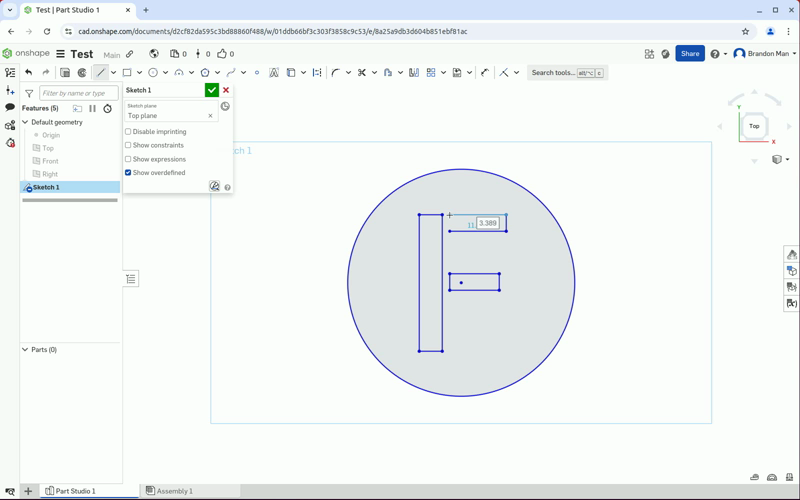
click(449, 214)
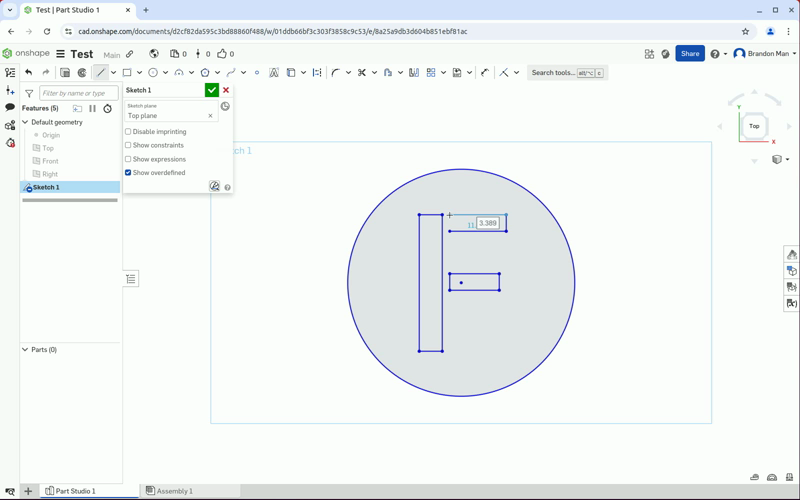
key_up(shift)
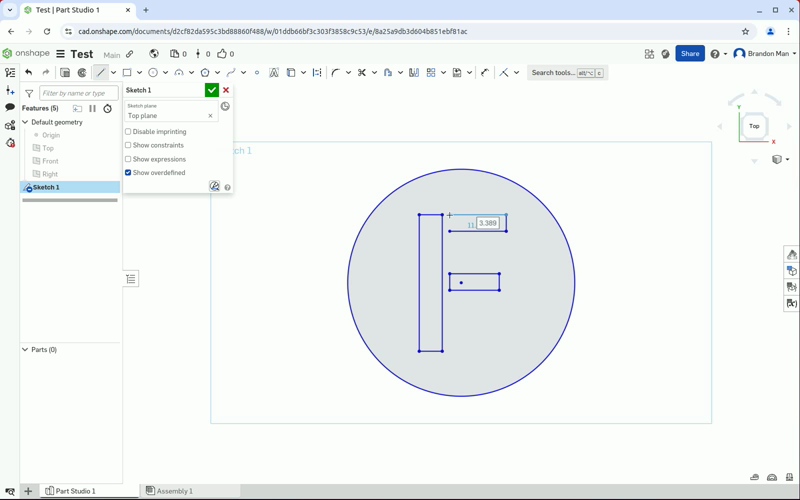
mouse_move(479, 214)
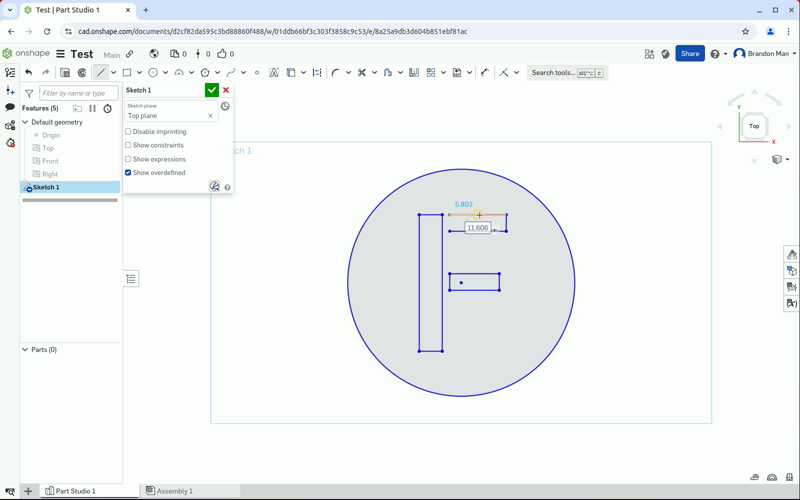
key_down(shift)
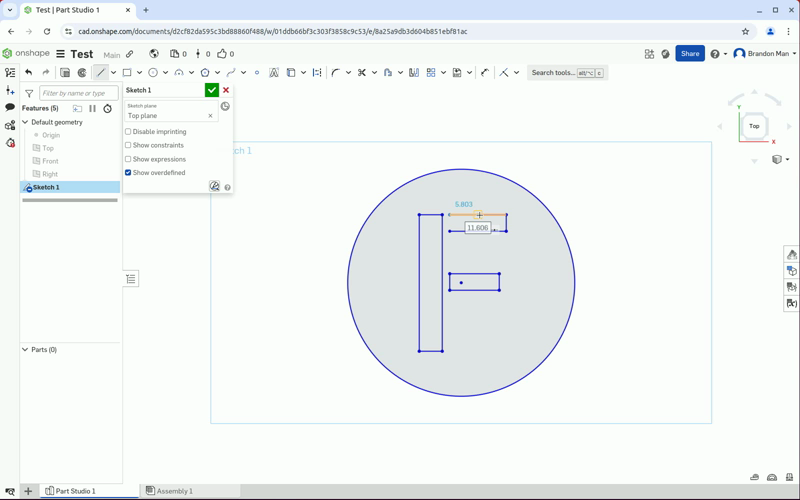
mouse_move(449, 231)
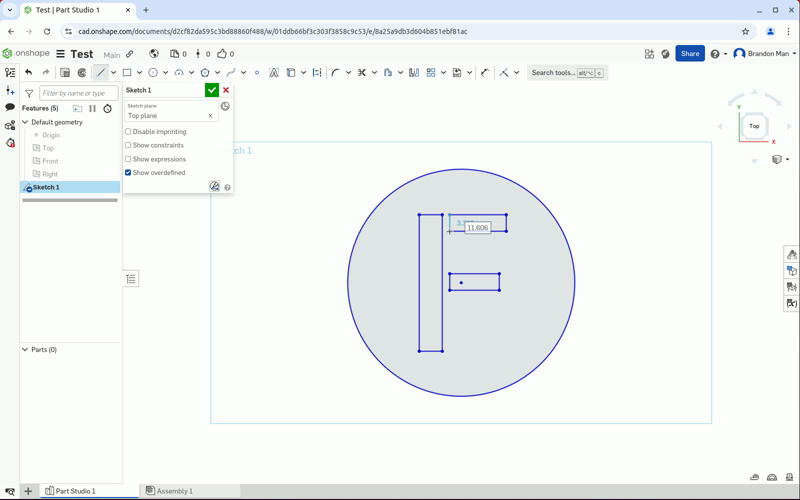
key_up(shift)
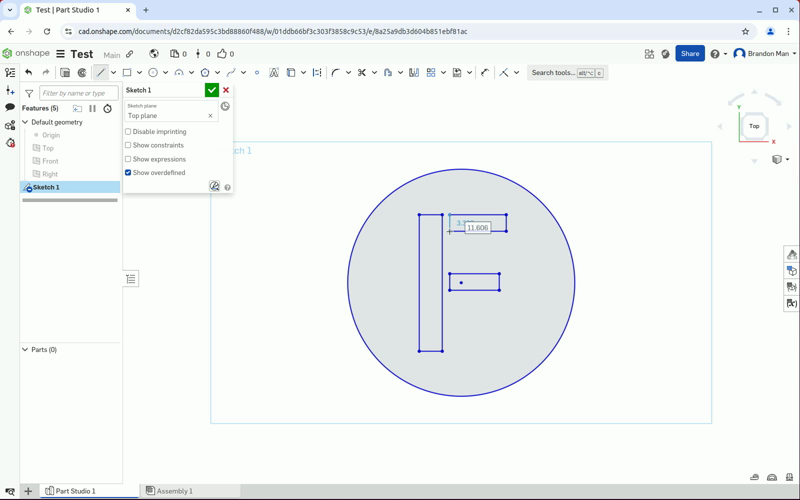
click(449, 231)
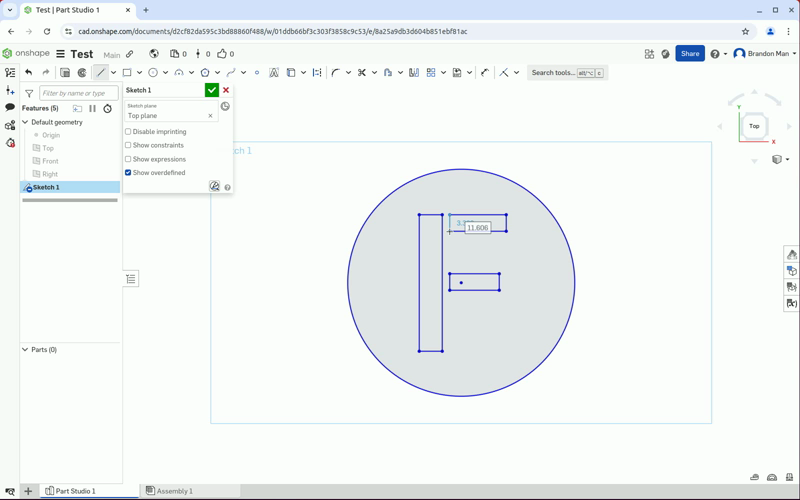
key(esc)
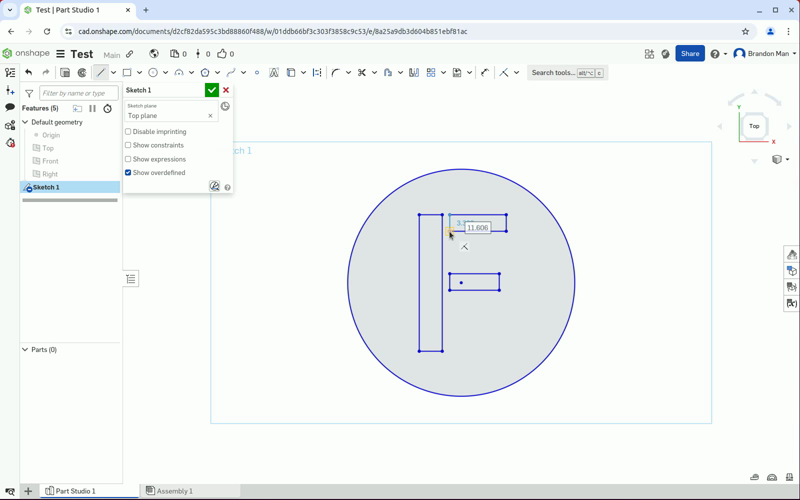
mouse_move(543, 301)
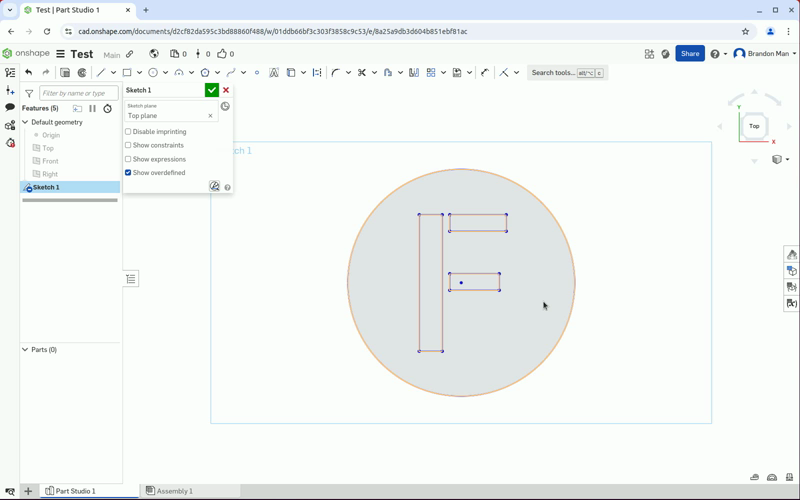
click(543, 301)
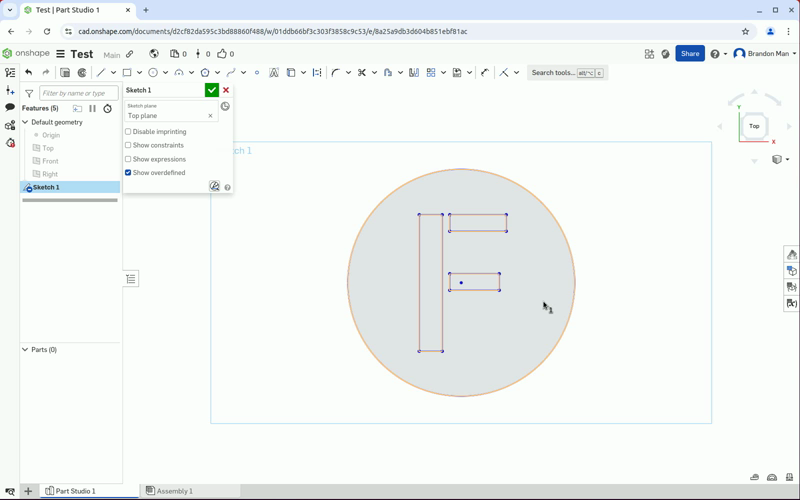
mouse_move(73, 352)
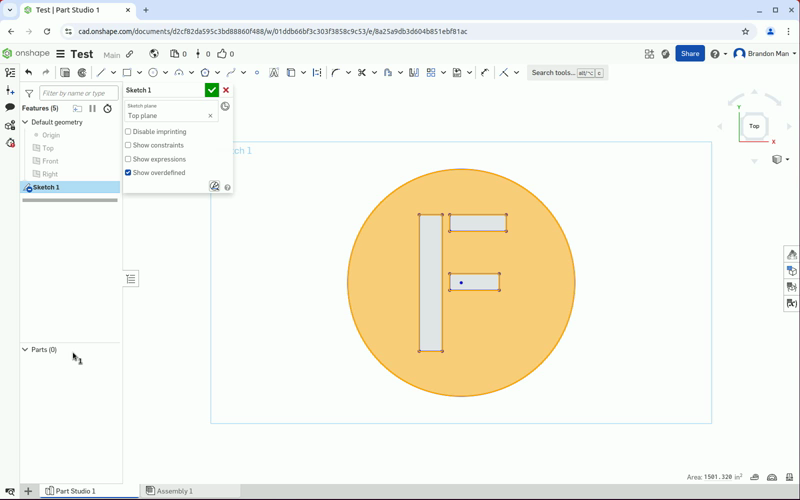
key(shift+y)
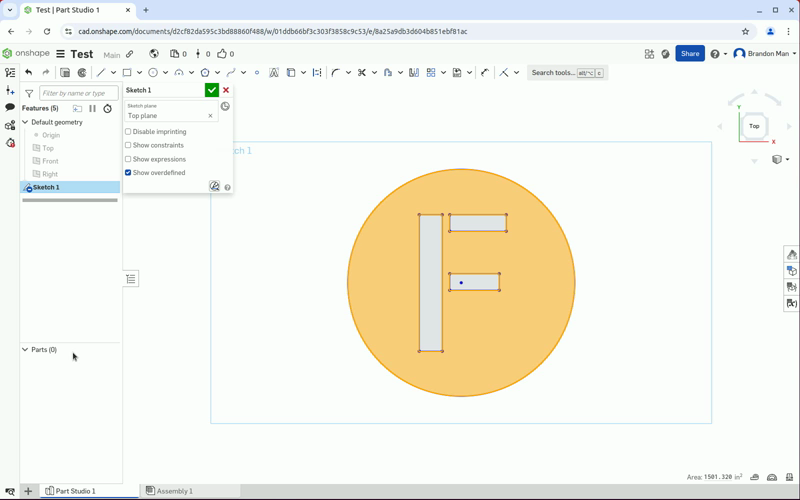
key(shift+e)
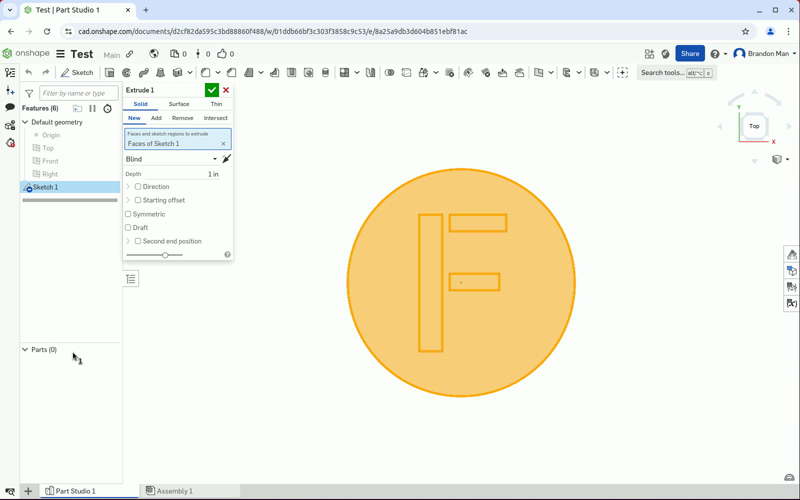
mouse_move(143, 106)
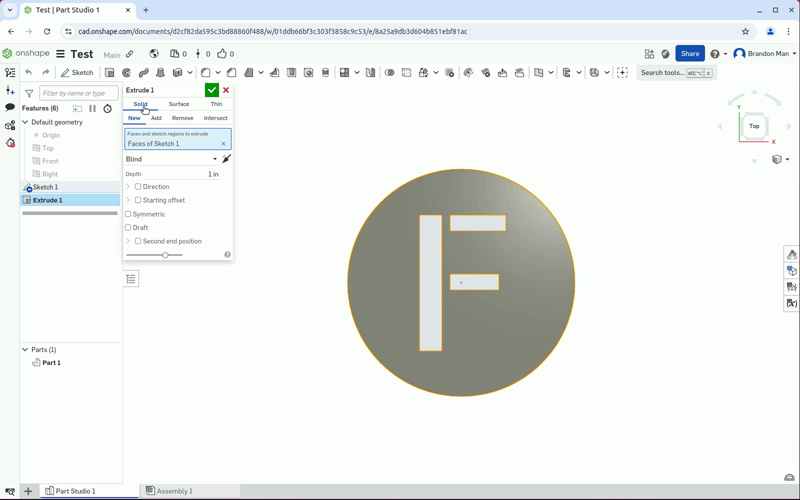
click(143, 106)
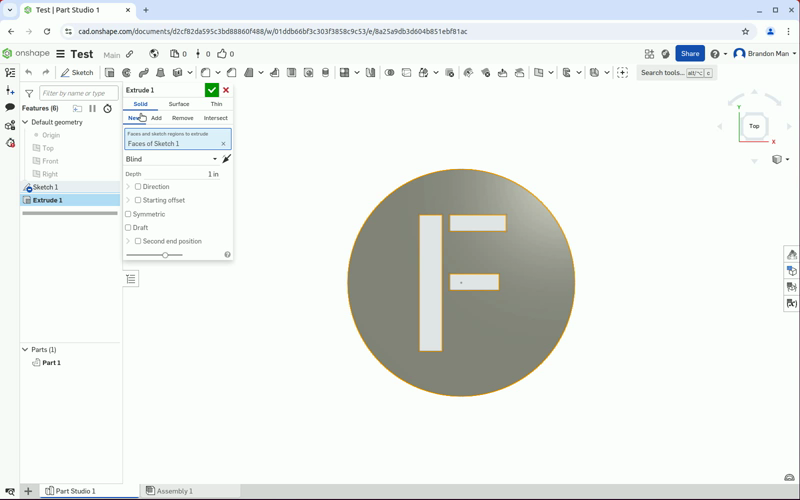
mouse_move(137, 120)
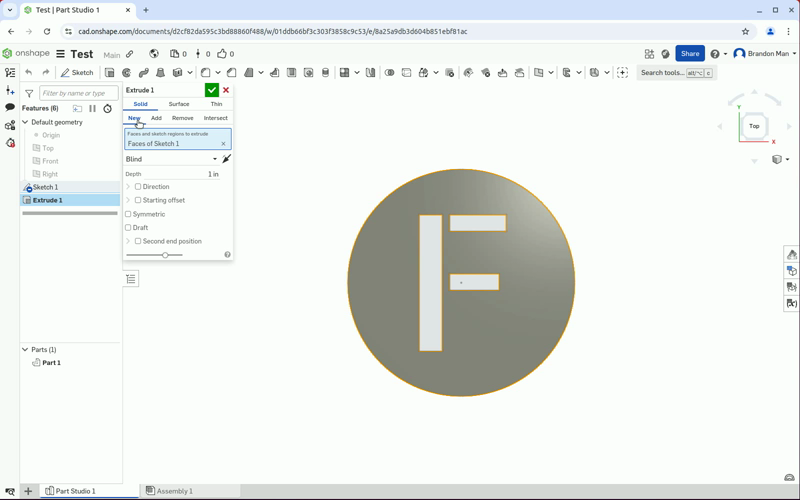
click(137, 120)
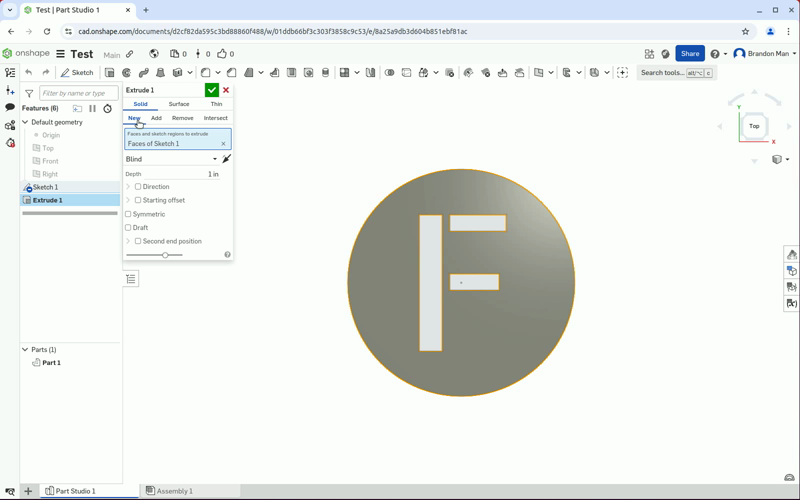
key(tab, 4)
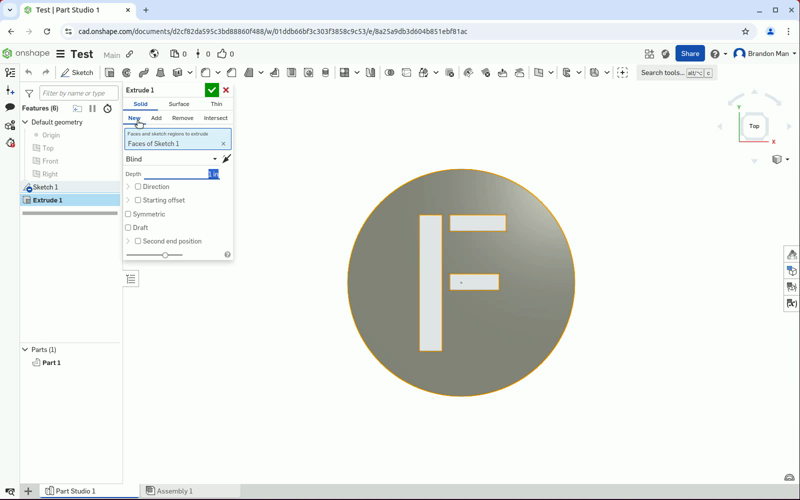
text(4.574)
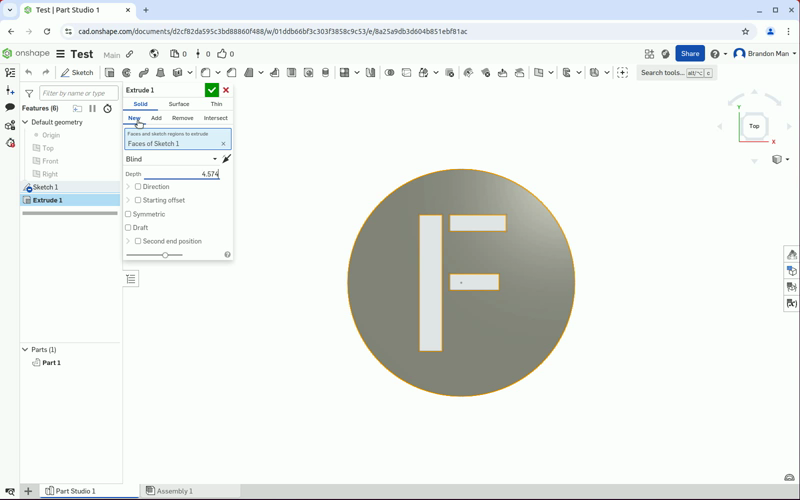
key(enter)
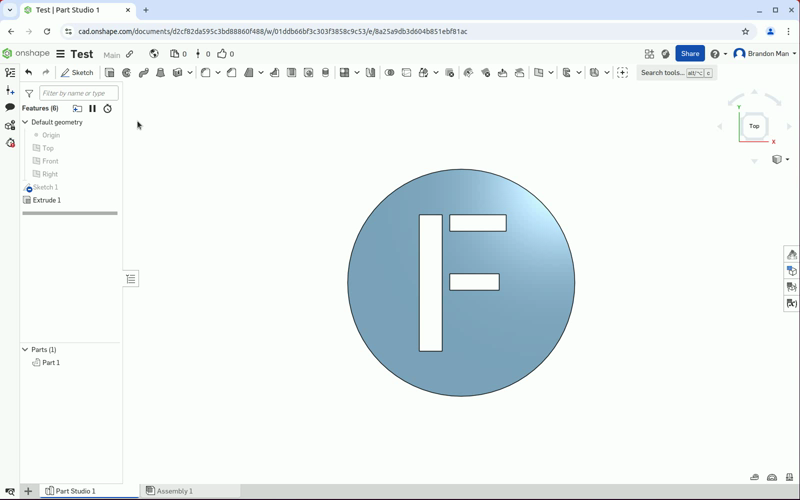
key(shift+h)
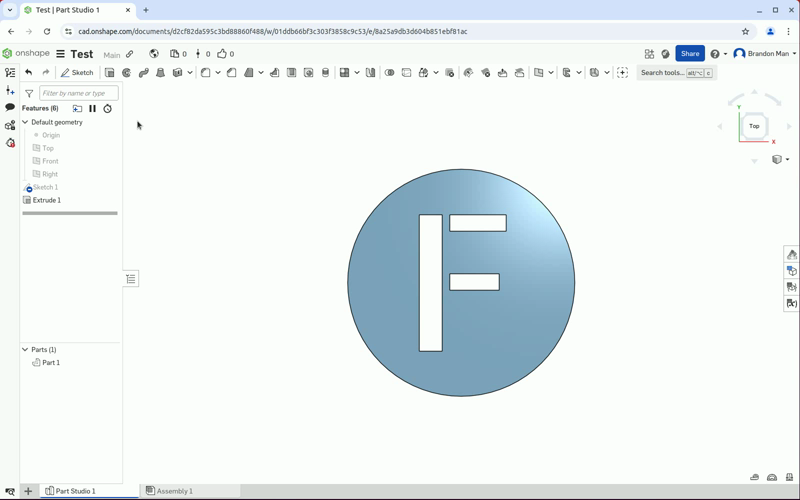
key(shift+h)
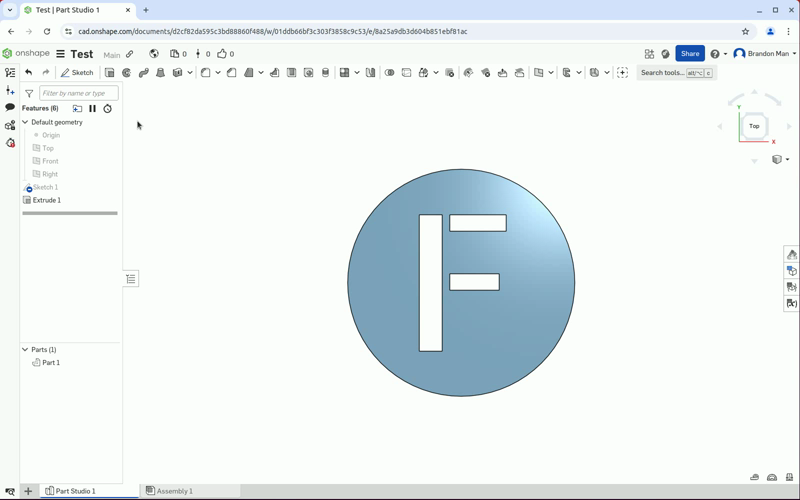
mouse_move(73, 189)
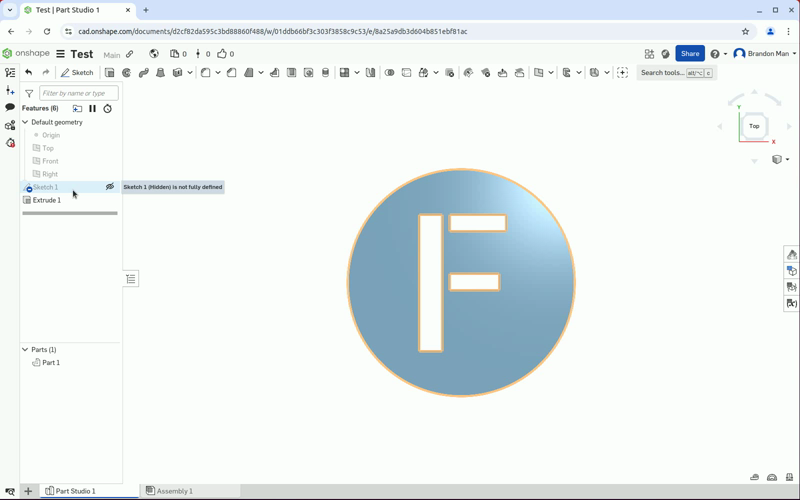
click(73, 189)
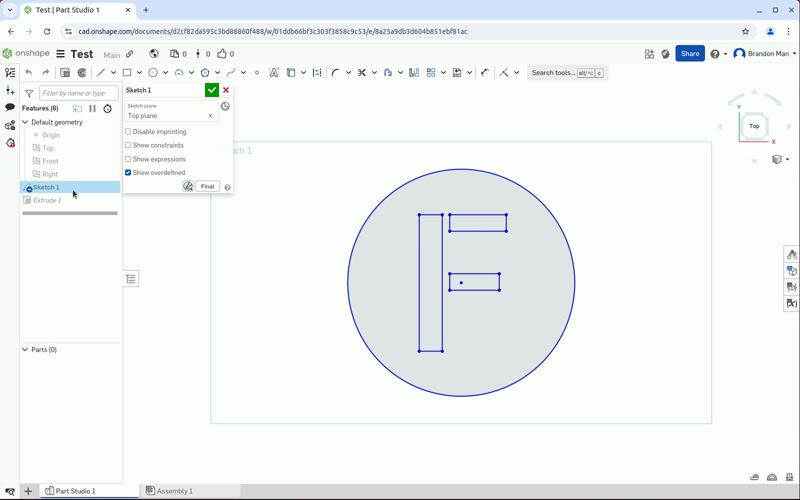
mouse_move(229, 92)
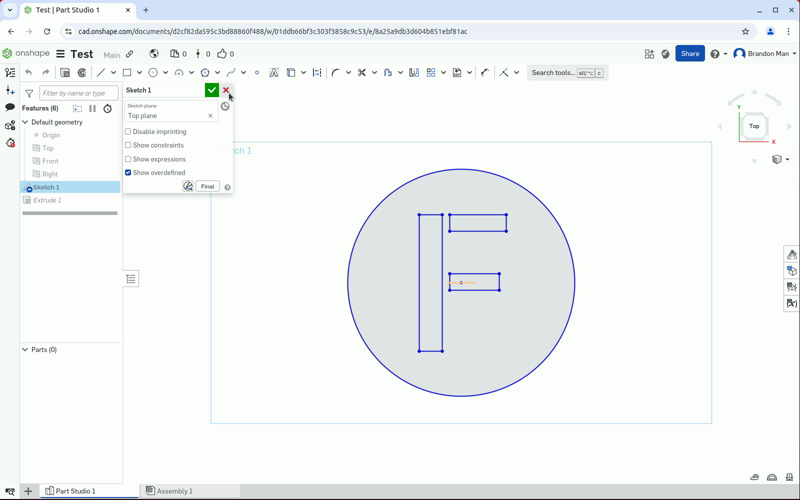
click(229, 92)
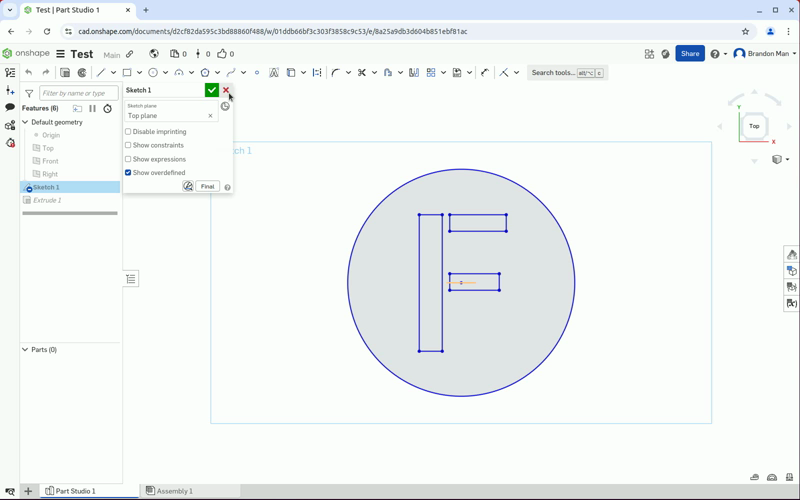
key(shift+s)
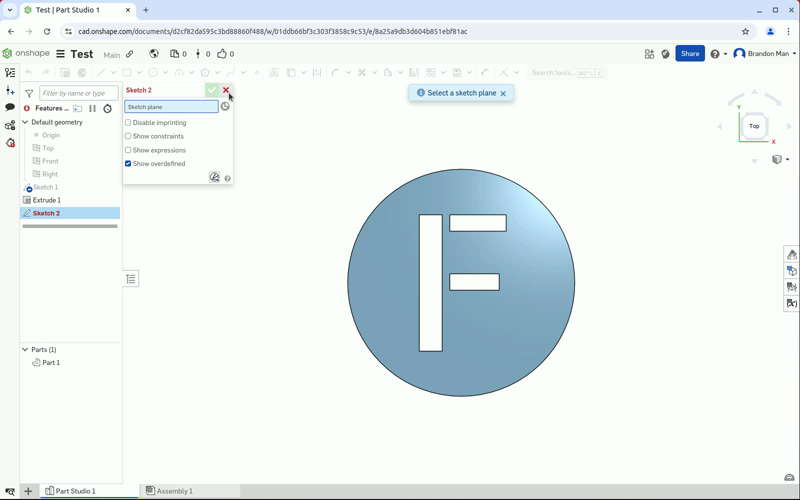
mouse_move(73, 150)
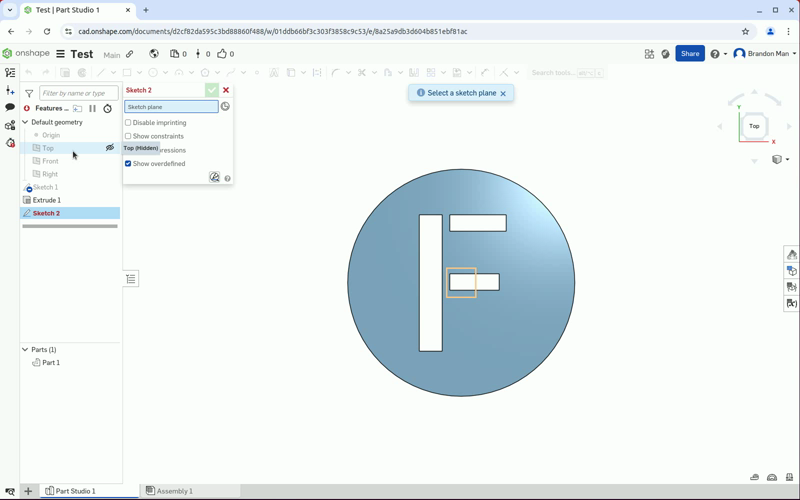
click(73, 150)
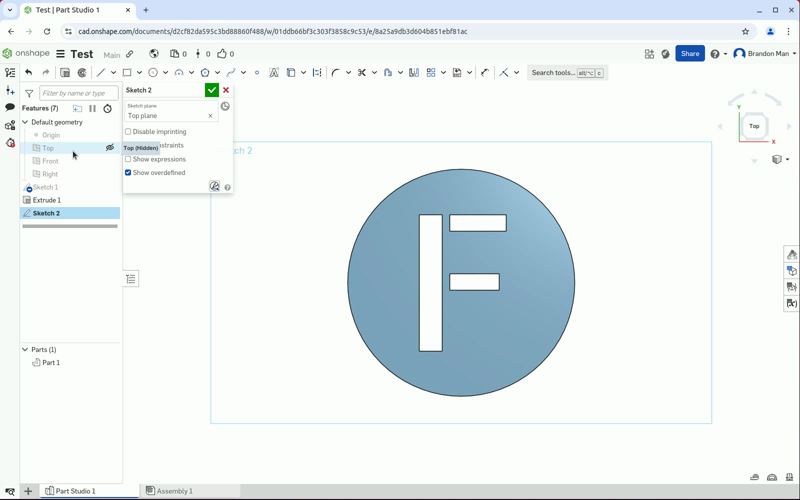
mouse_move(73, 352)
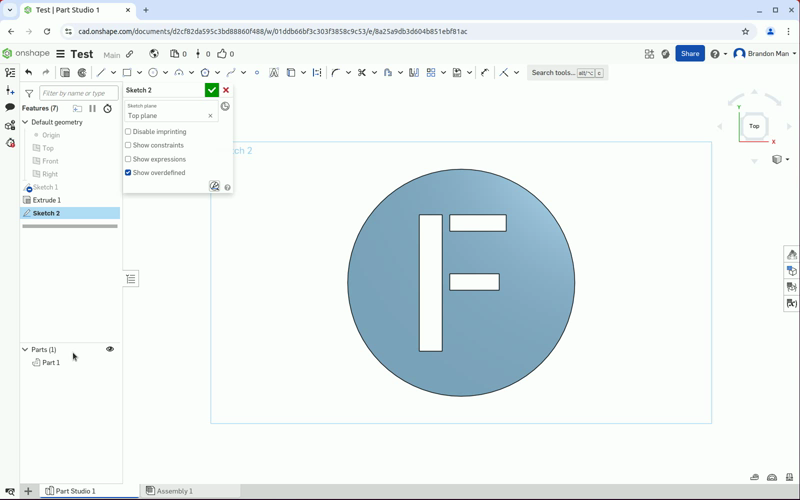
key(y)
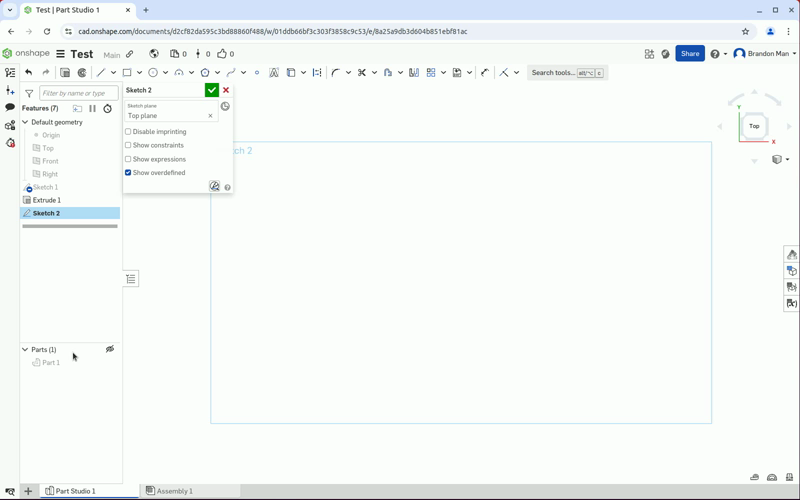
key(l)
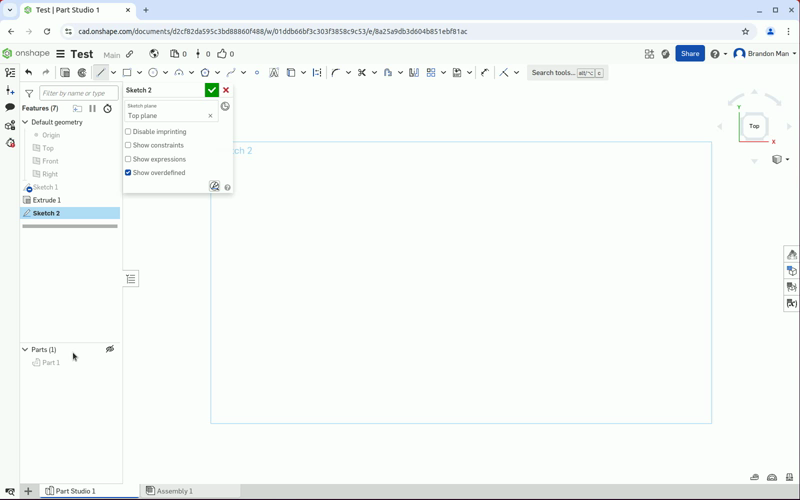
key_down(shift)
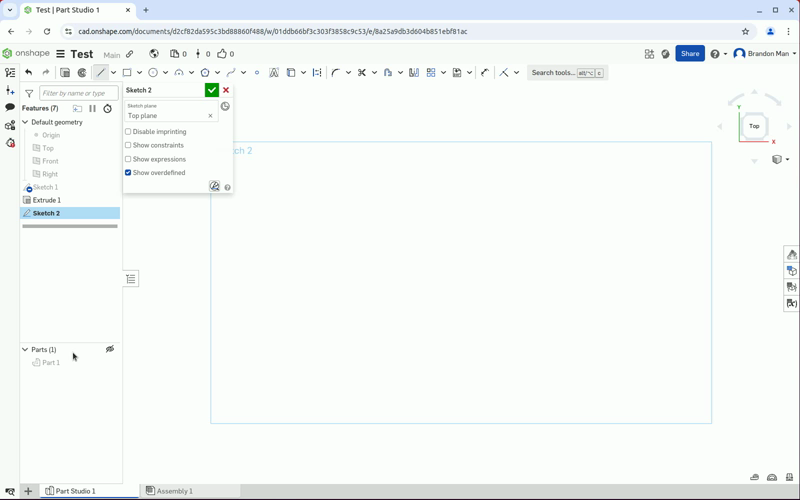
mouse_move(419, 352)
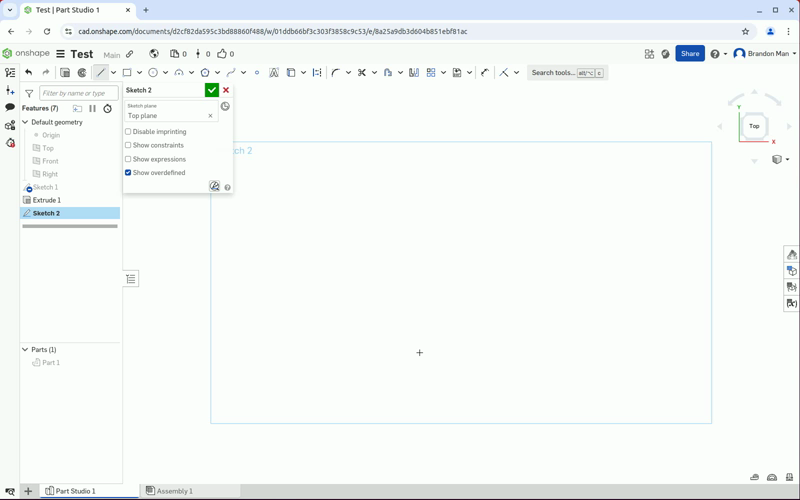
click(419, 352)
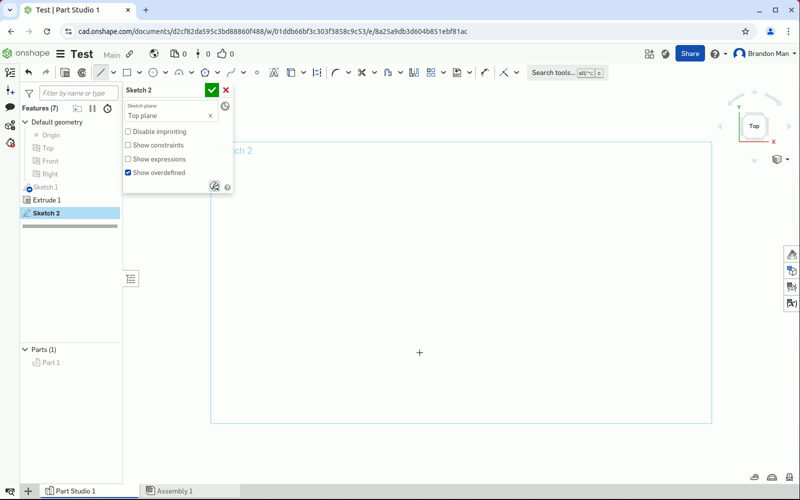
key_up(shift)
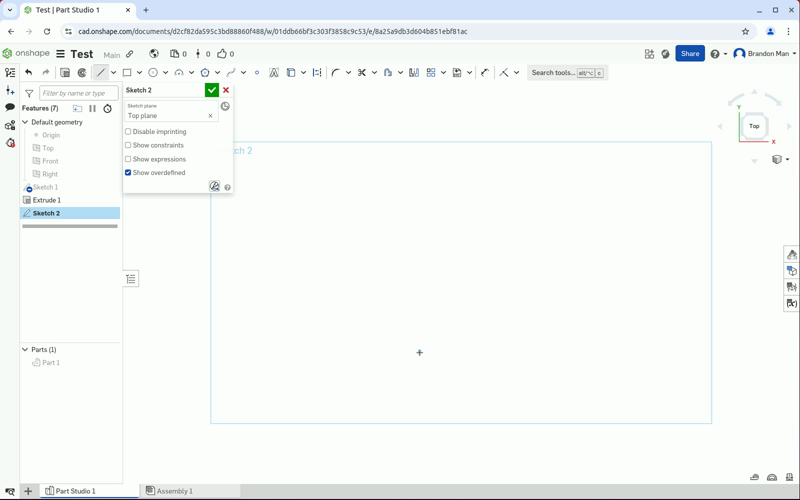
key_down(shift)
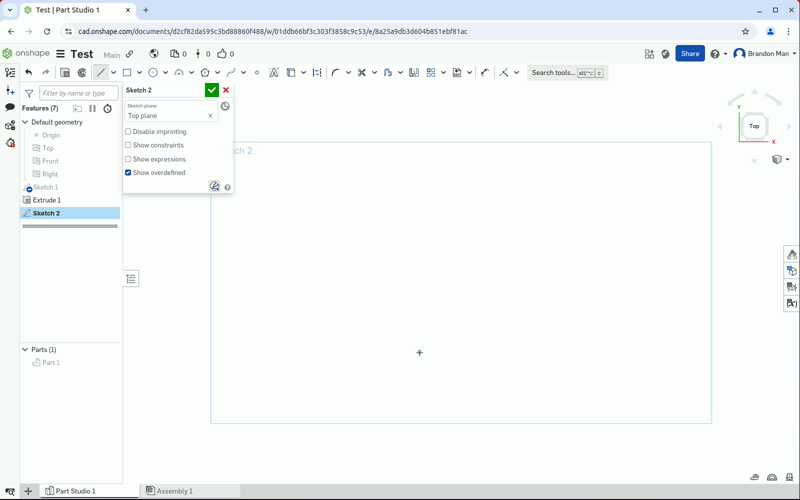
mouse_move(449, 352)
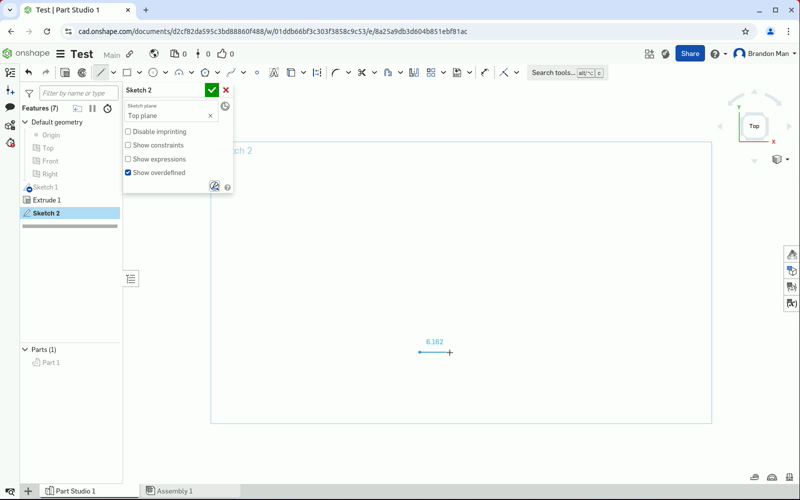
mouse_move(442, 352)
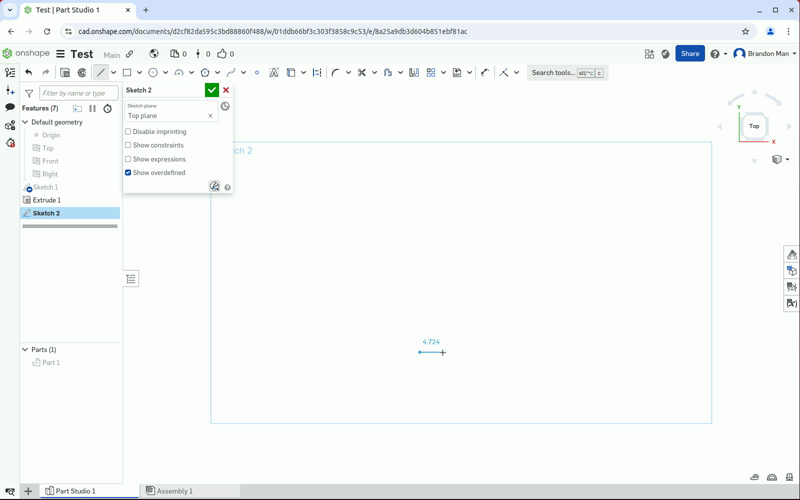
click(442, 352)
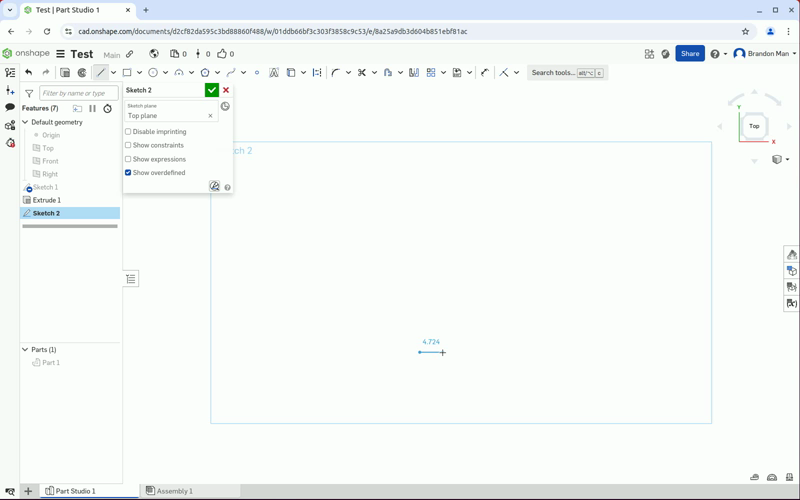
key_up(shift)
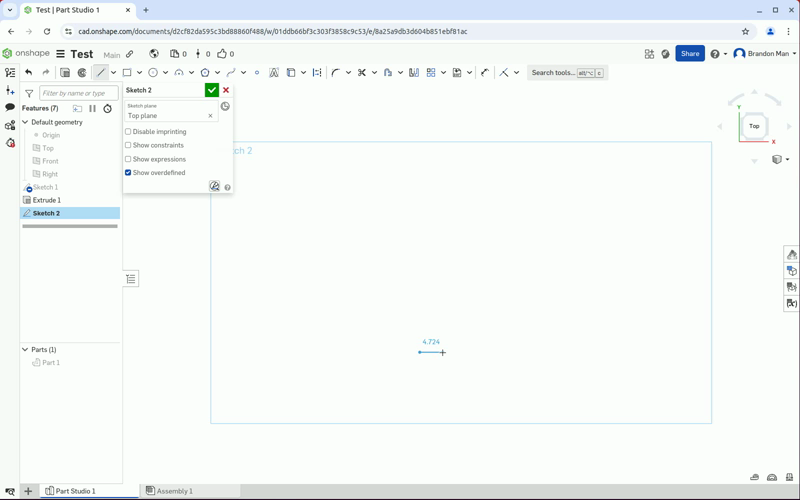
key_down(shift)
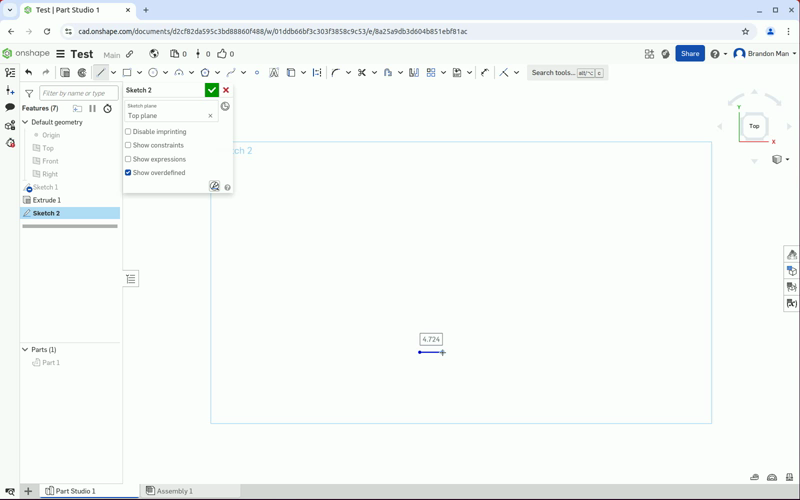
mouse_move(442, 215)
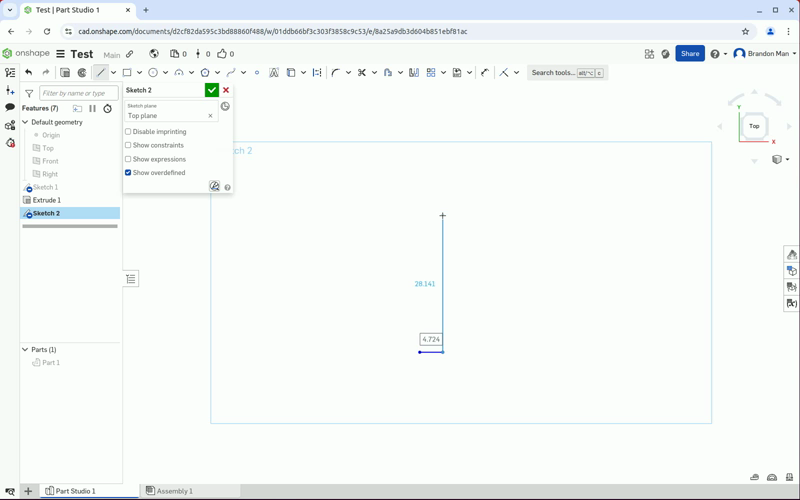
click(442, 215)
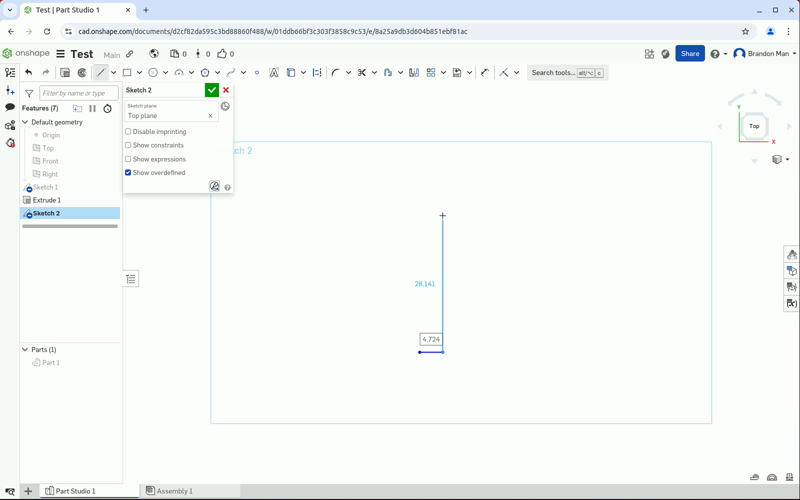
key_up(shift)
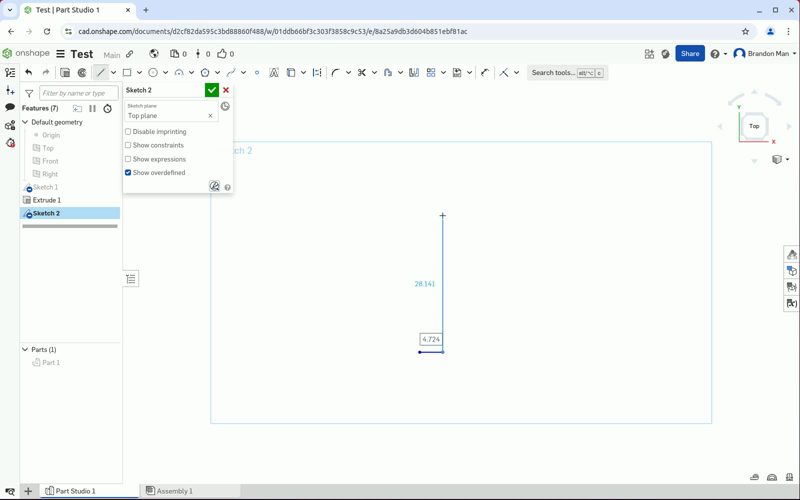
key_down(shift)
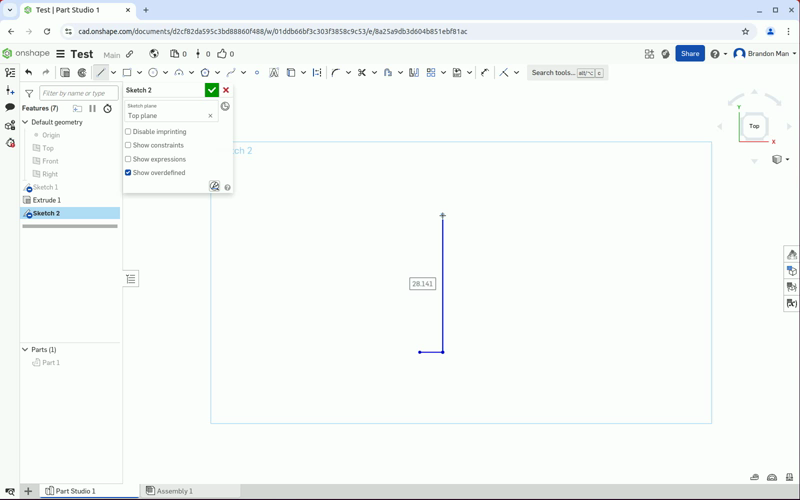
mouse_move(472, 215)
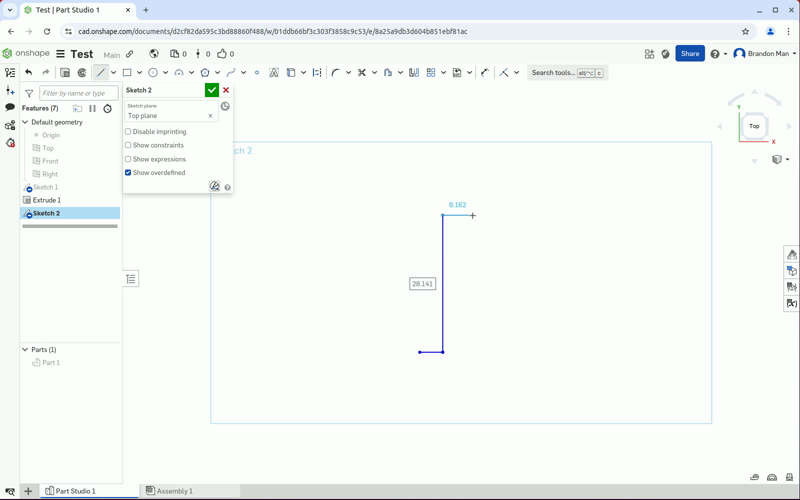
mouse_move(419, 215)
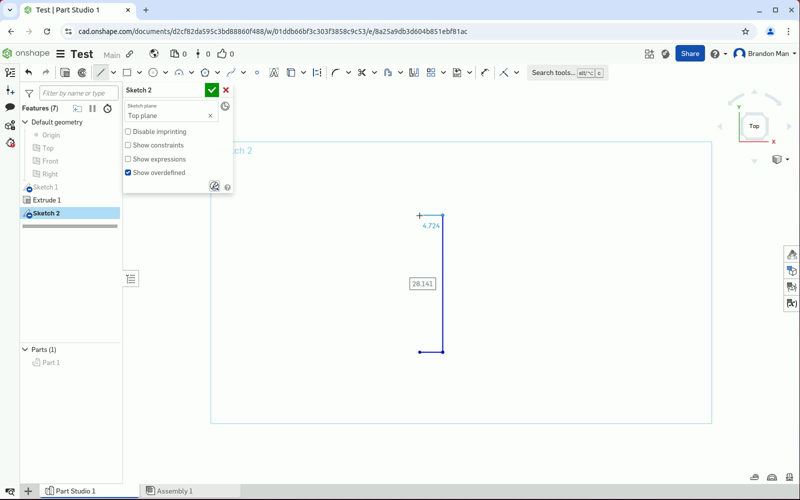
click(419, 215)
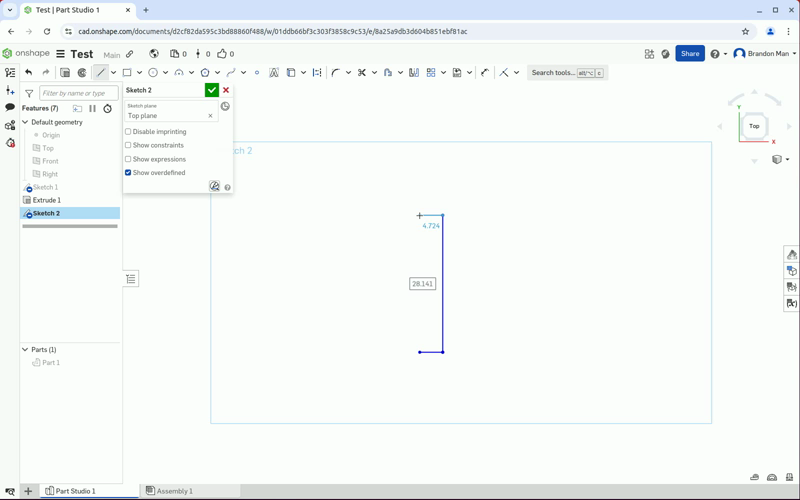
key_up(shift)
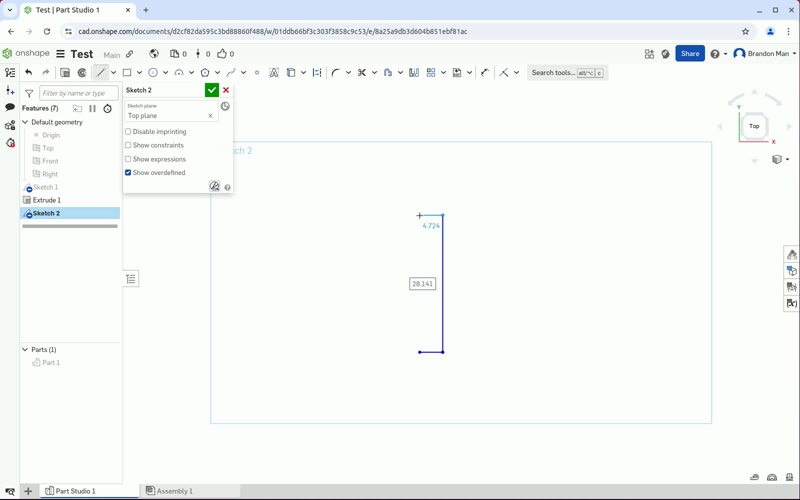
key_down(shift)
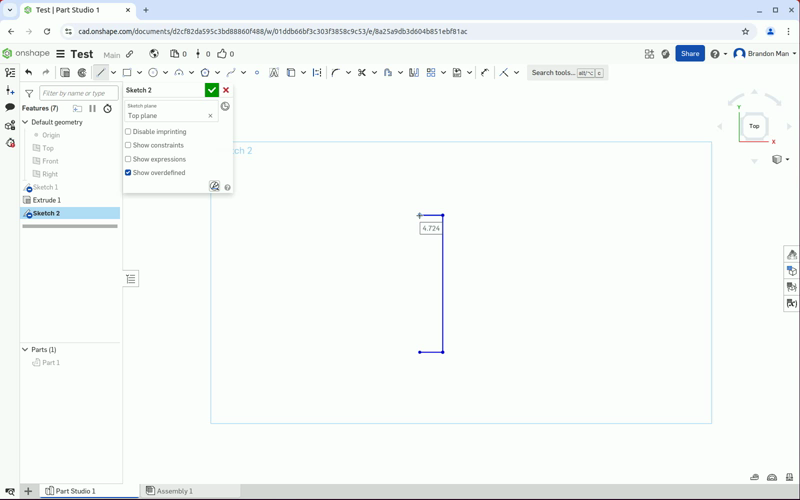
mouse_move(419, 352)
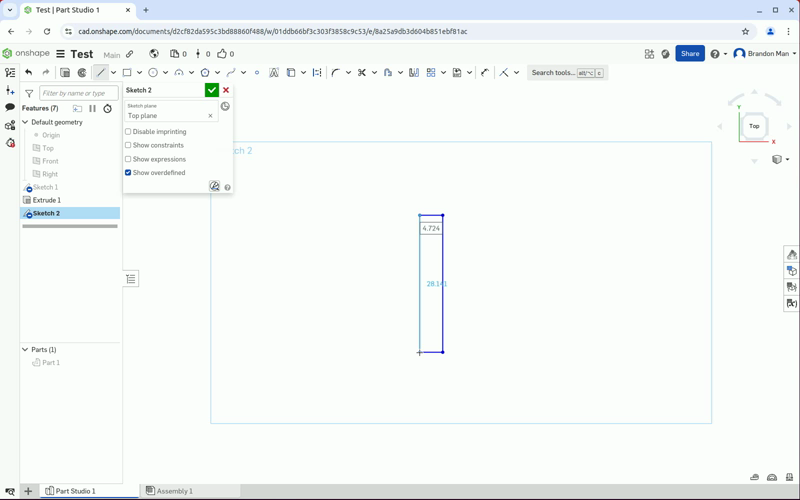
key_up(shift)
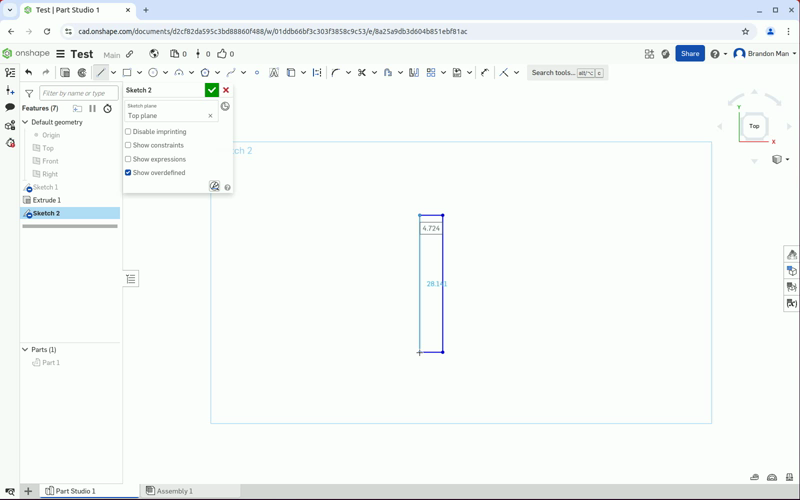
click(419, 352)
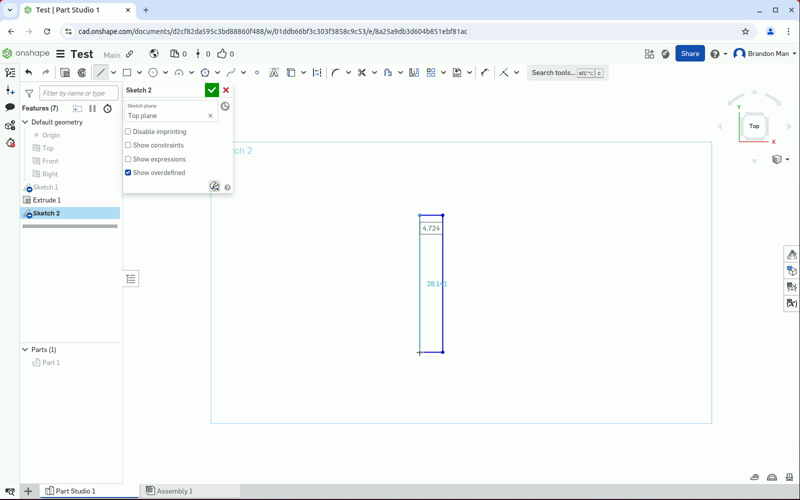
key(esc)
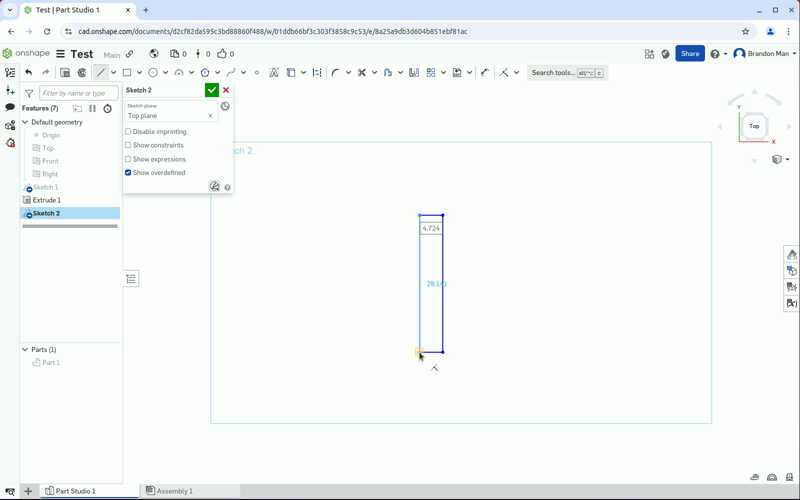
mouse_move(423, 229)
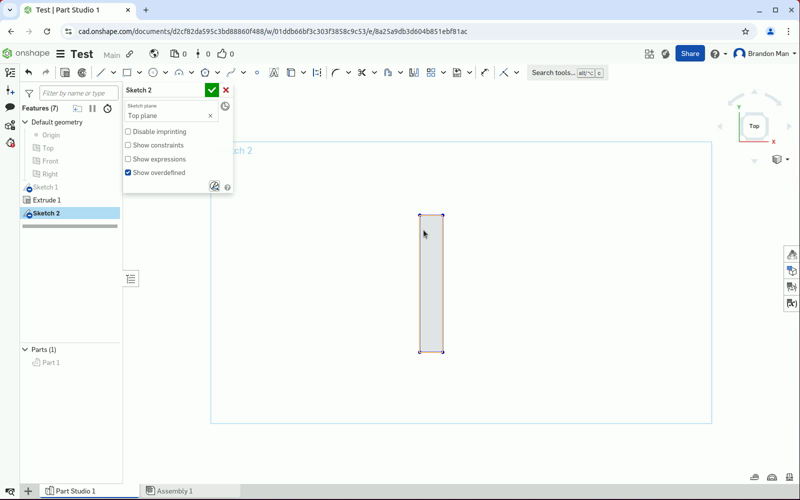
click(423, 229)
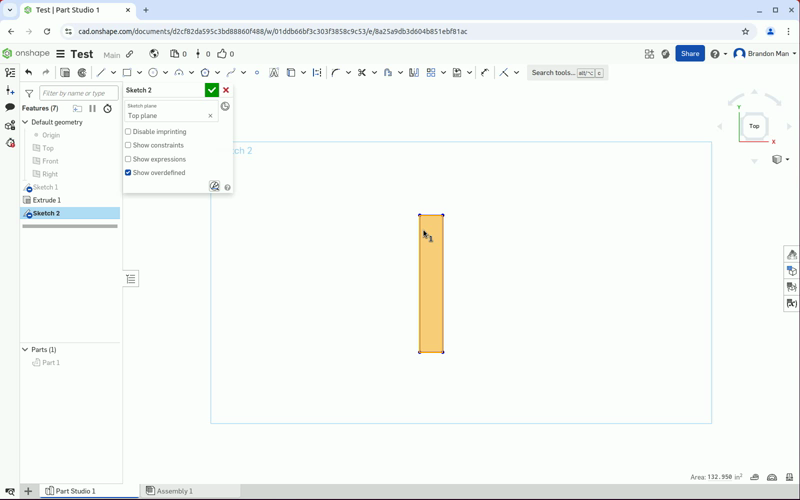
mouse_move(73, 352)
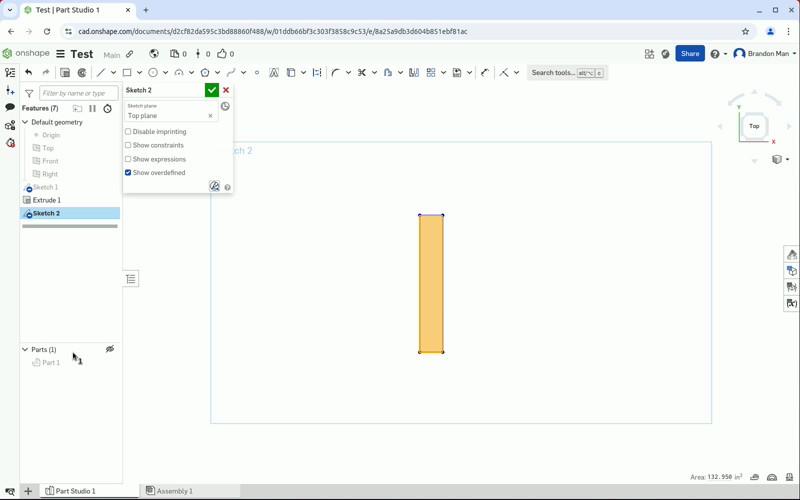
key(shift+y)
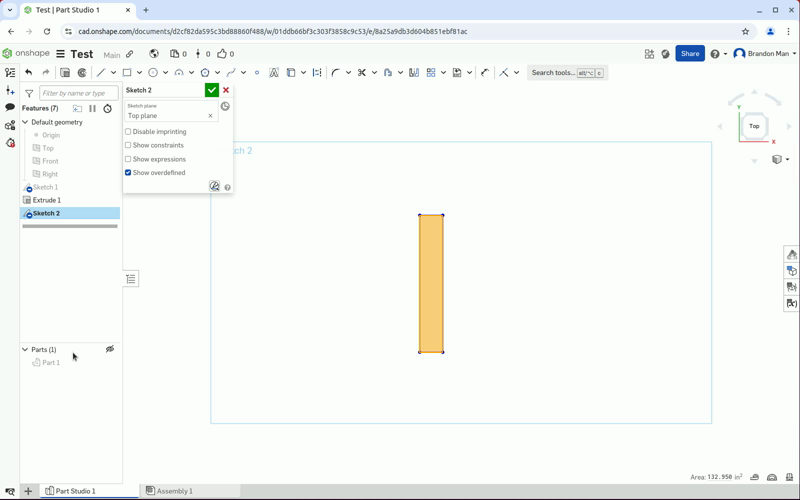
key(shift+e)
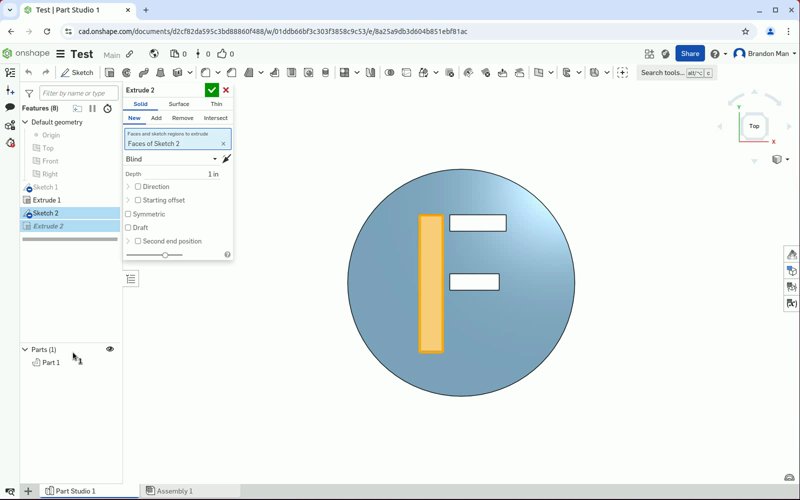
mouse_move(143, 106)
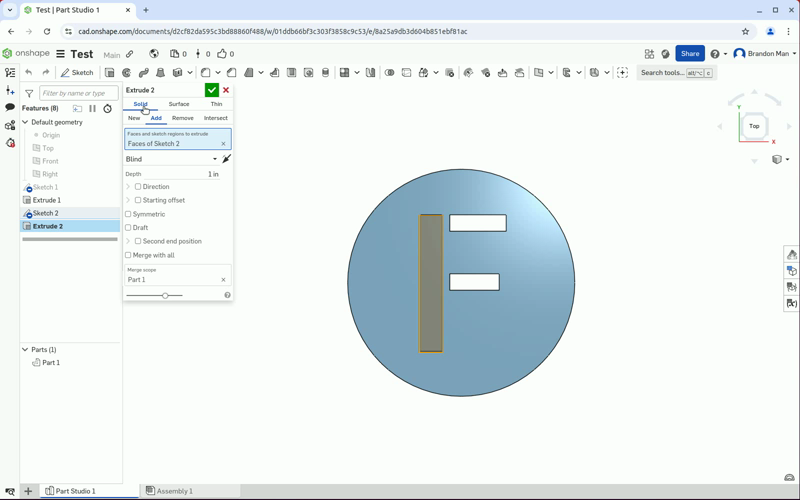
click(143, 106)
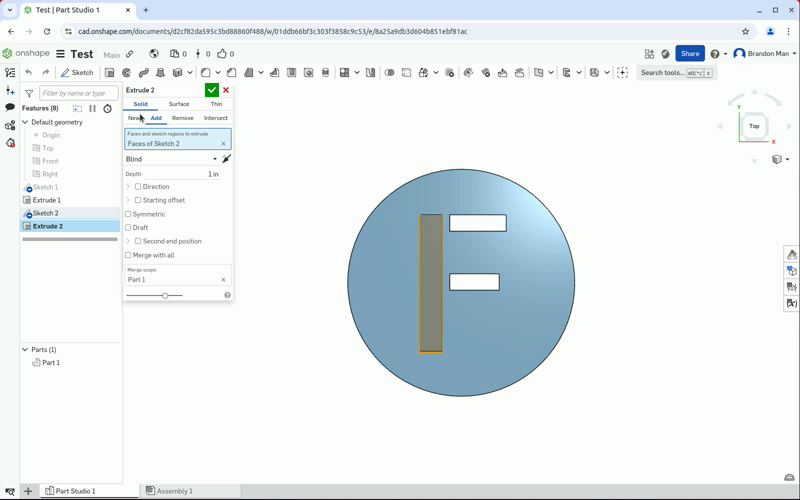
mouse_move(137, 120)
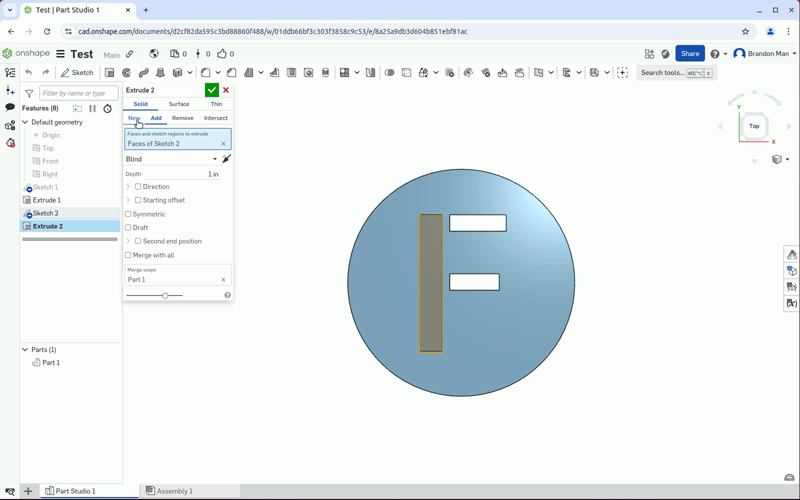
click(137, 120)
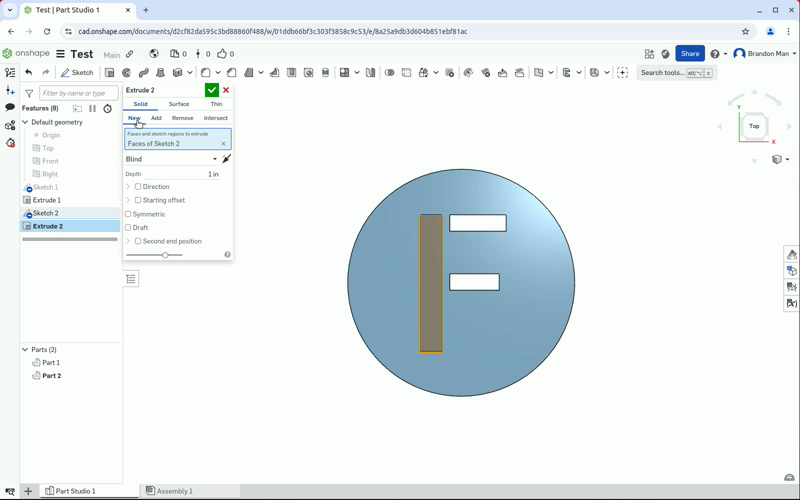
key(tab, 4)
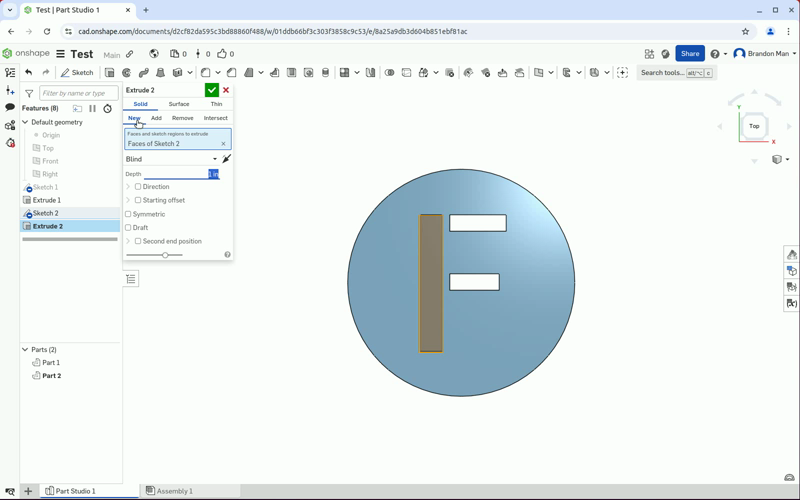
text(4.092)
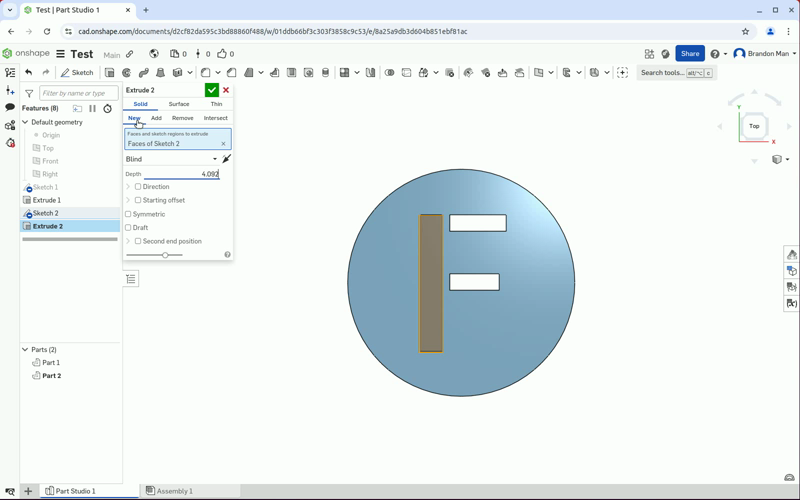
key(enter)
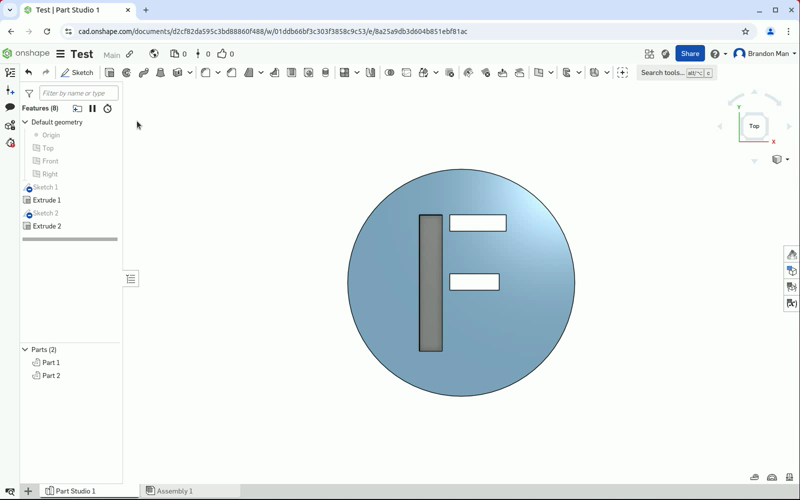
key(shift+h)
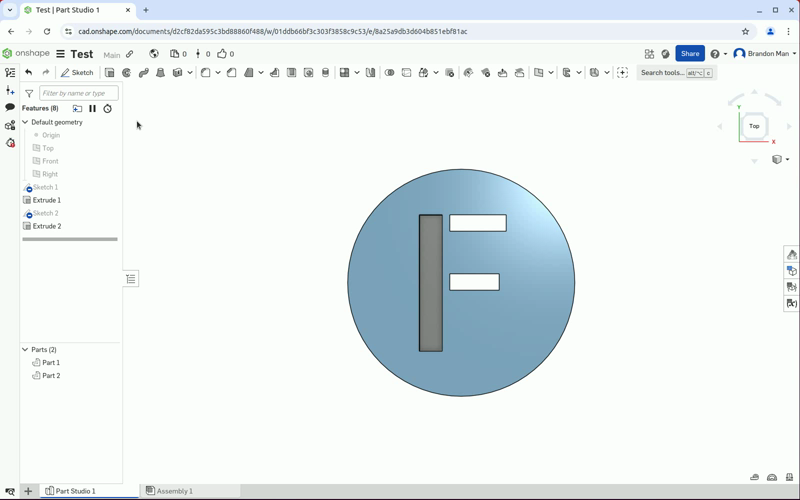
key(shift+h)
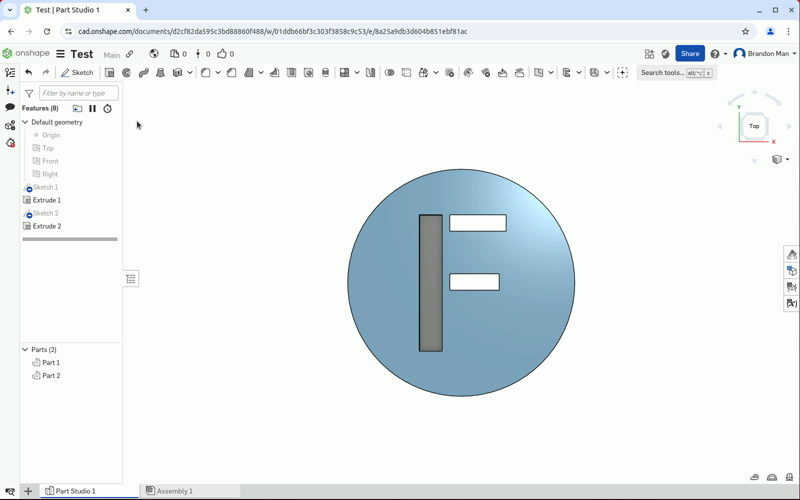
mouse_move(73, 189)
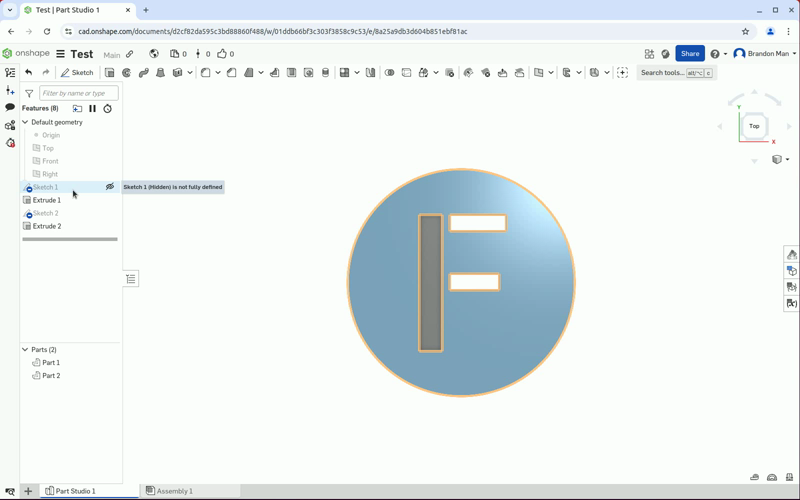
click(73, 189)
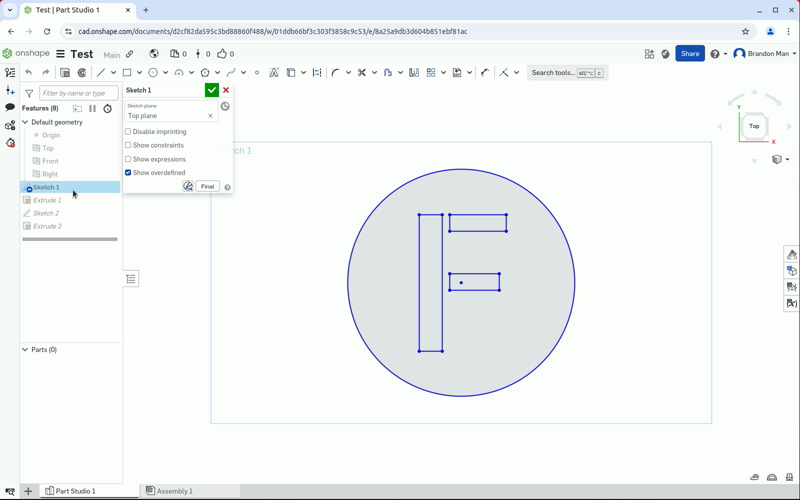
mouse_move(229, 92)
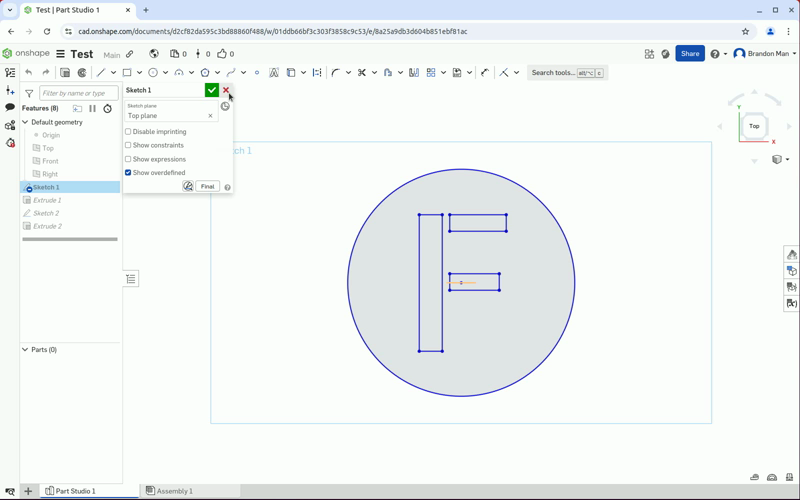
click(229, 92)
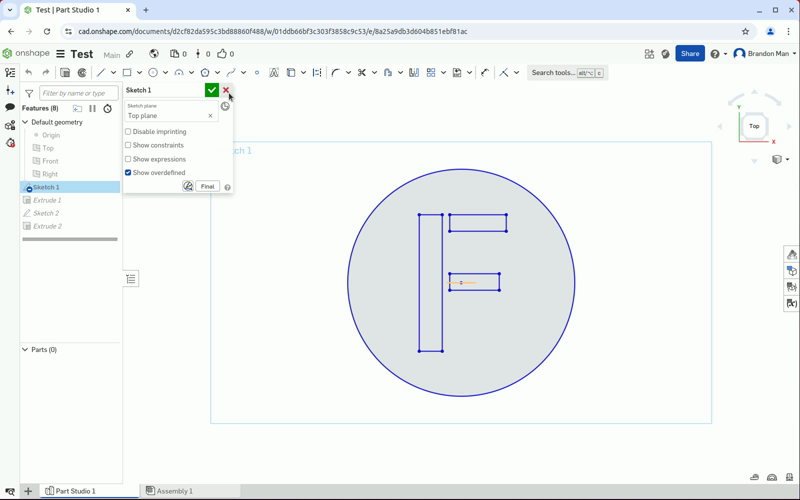
key(shift+s)
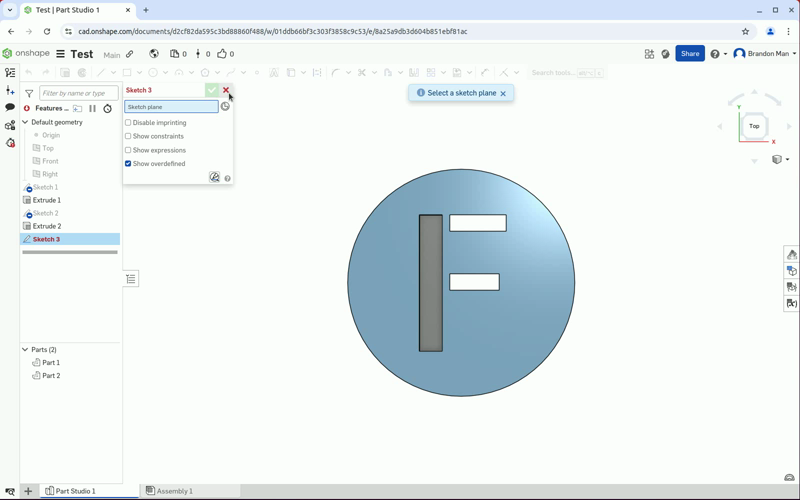
mouse_move(73, 150)
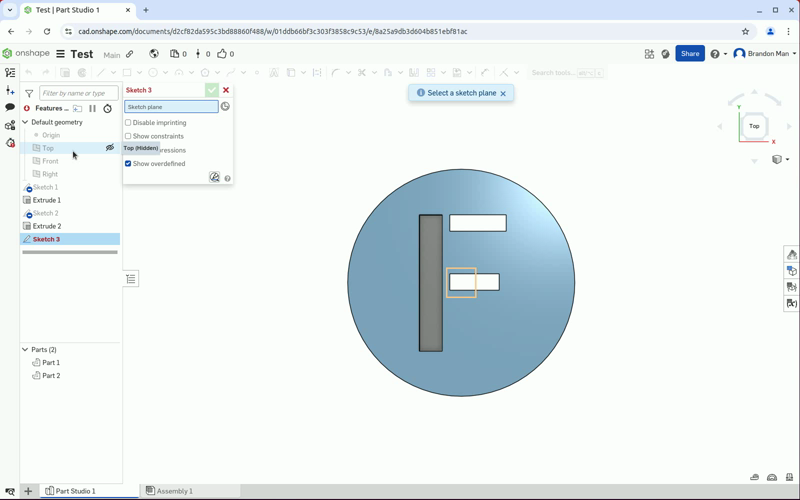
click(73, 150)
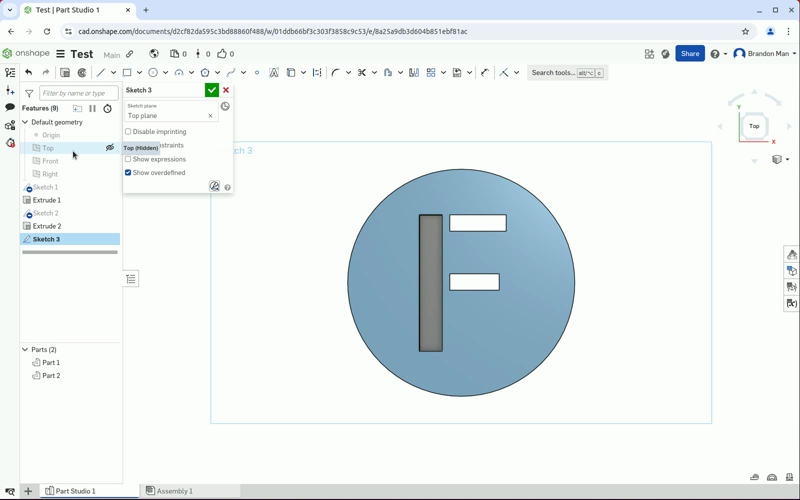
mouse_move(73, 352)
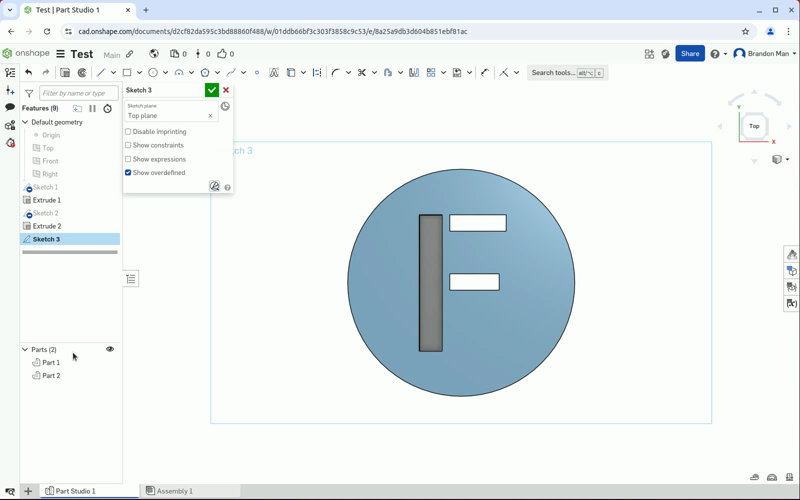
key(y)
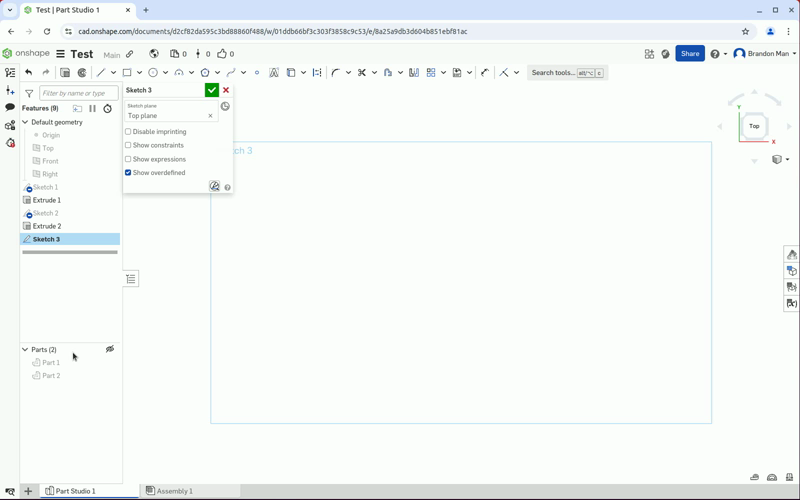
key(l)
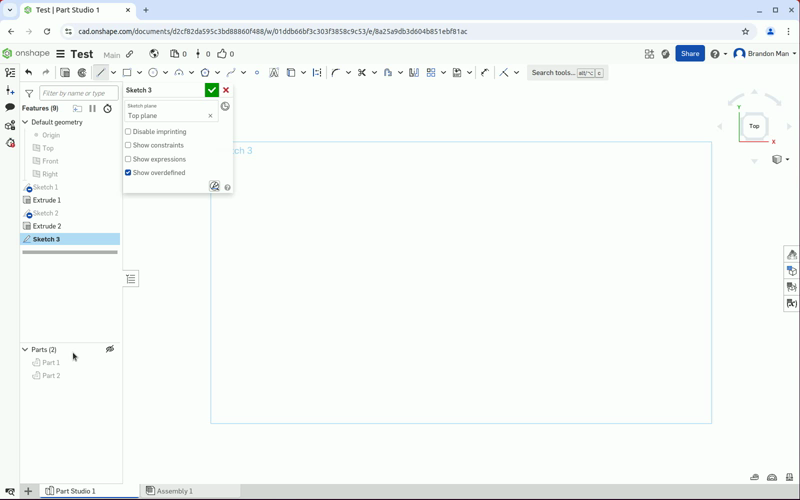
key_down(shift)
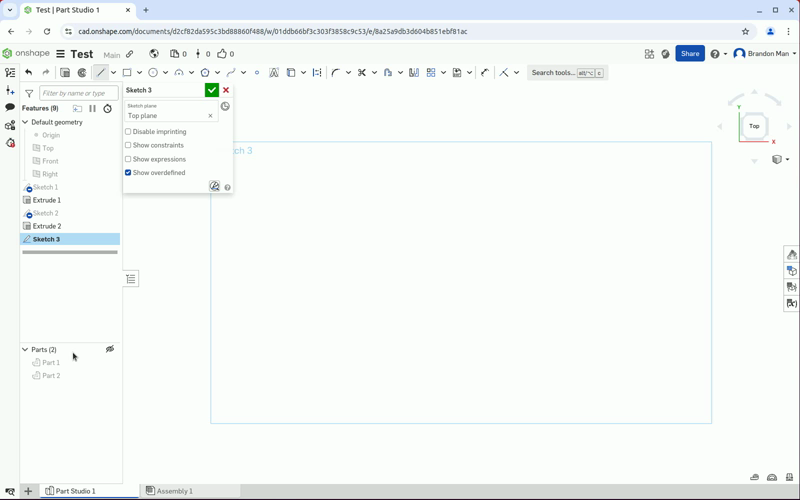
mouse_move(450, 231)
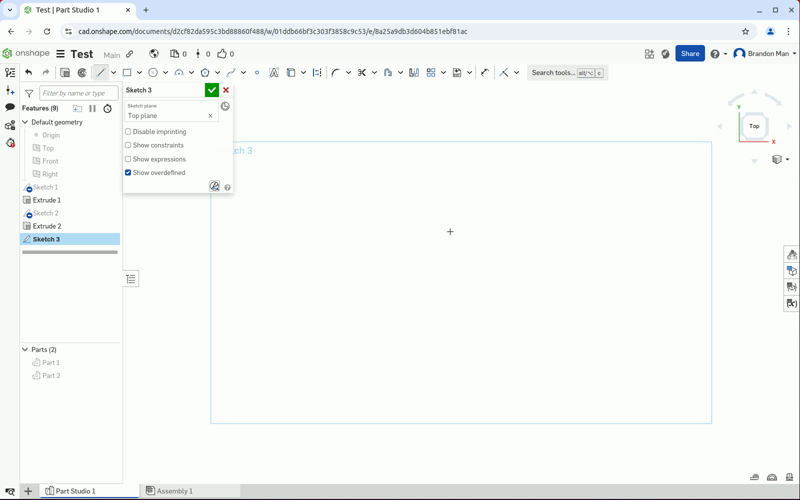
click(450, 231)
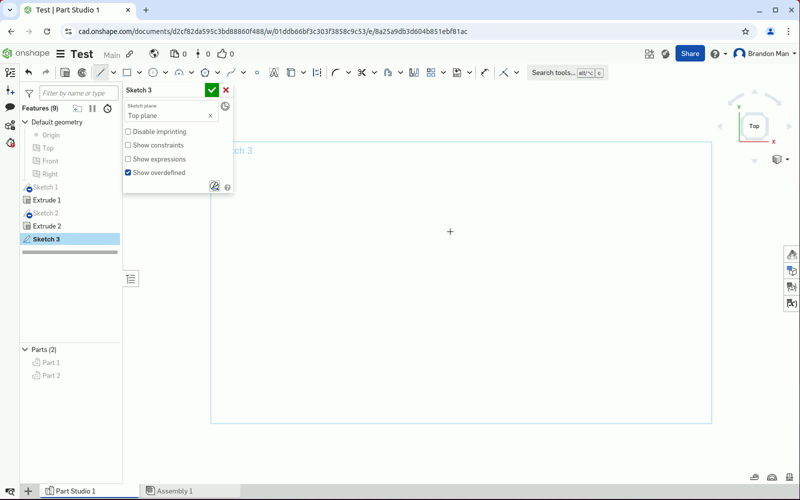
key_up(shift)
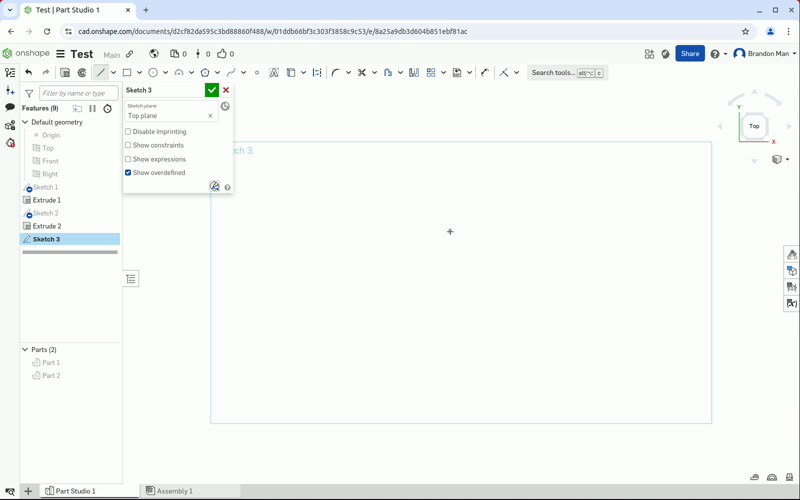
key_down(shift)
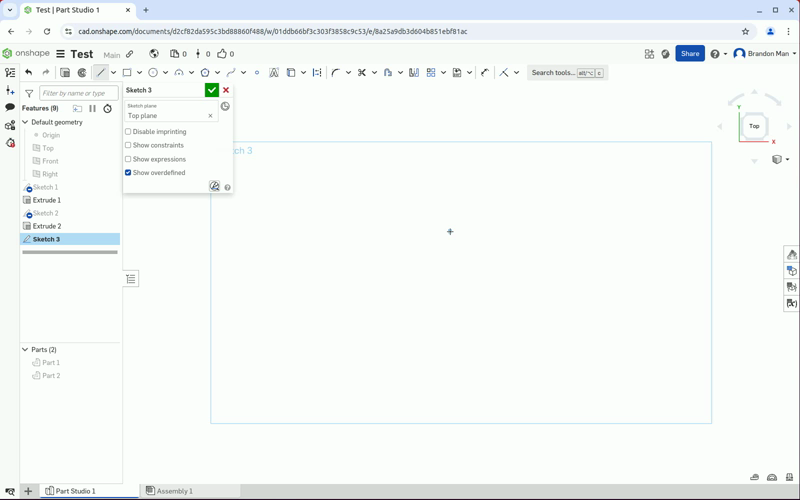
mouse_move(480, 231)
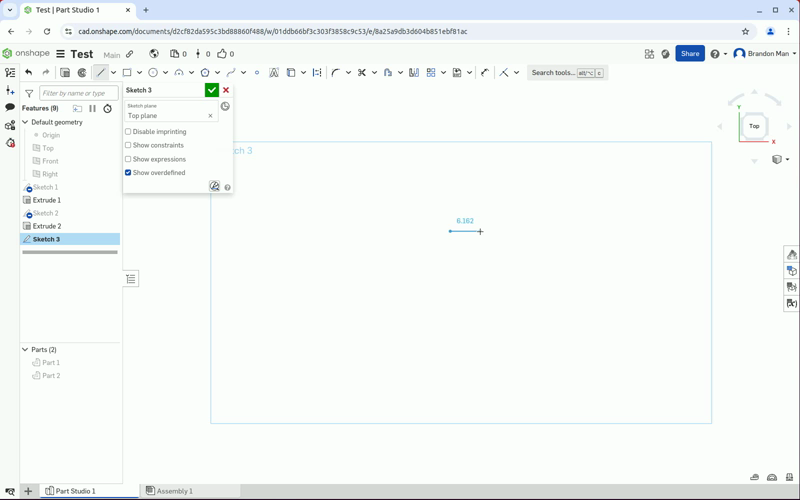
mouse_move(506, 231)
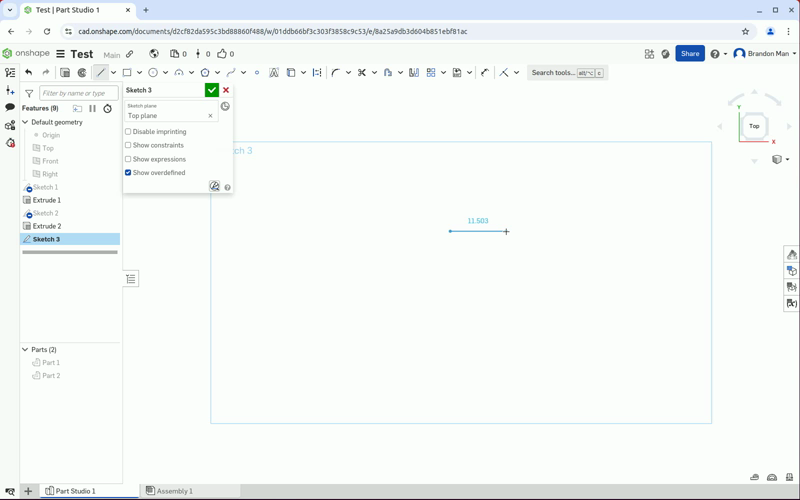
click(506, 231)
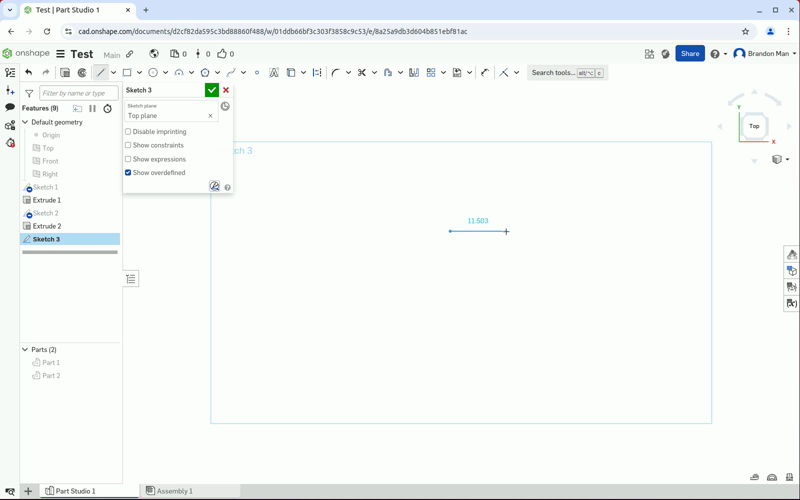
key_up(shift)
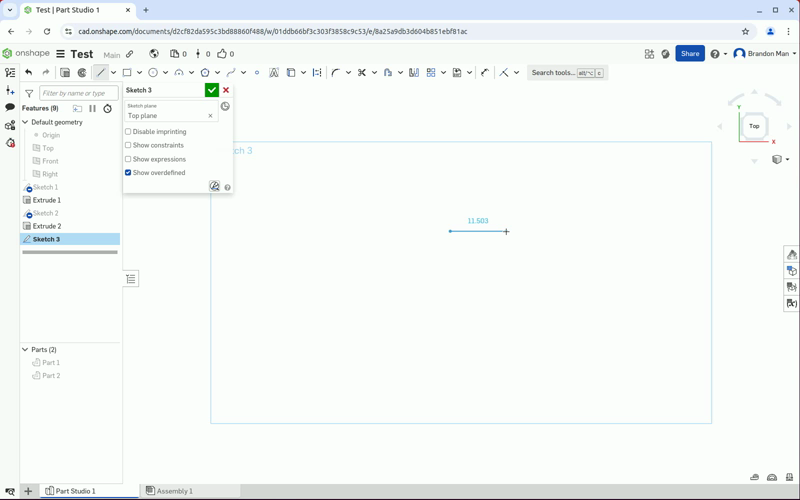
key_down(shift)
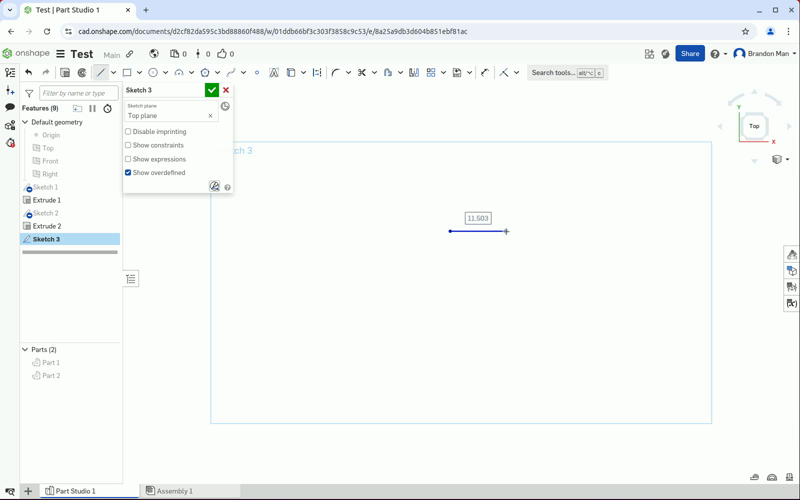
mouse_move(536, 231)
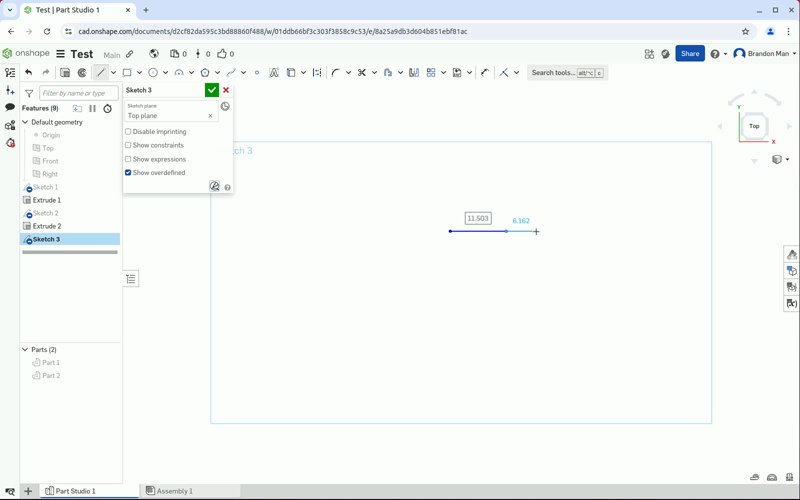
mouse_move(506, 214)
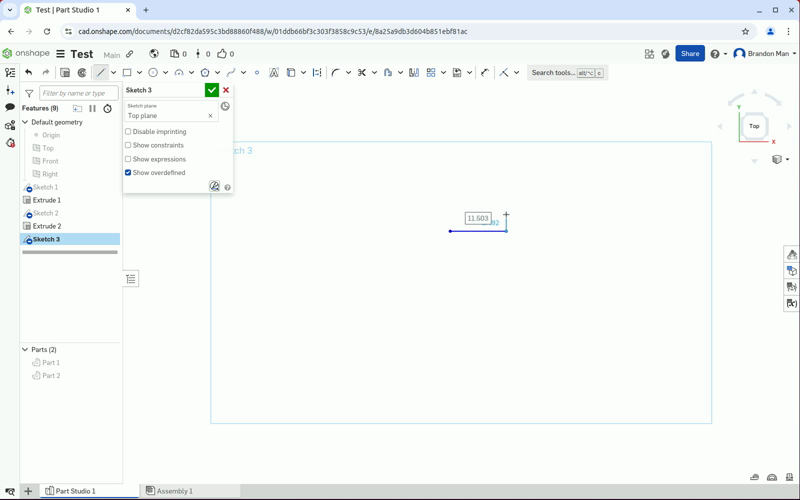
click(506, 214)
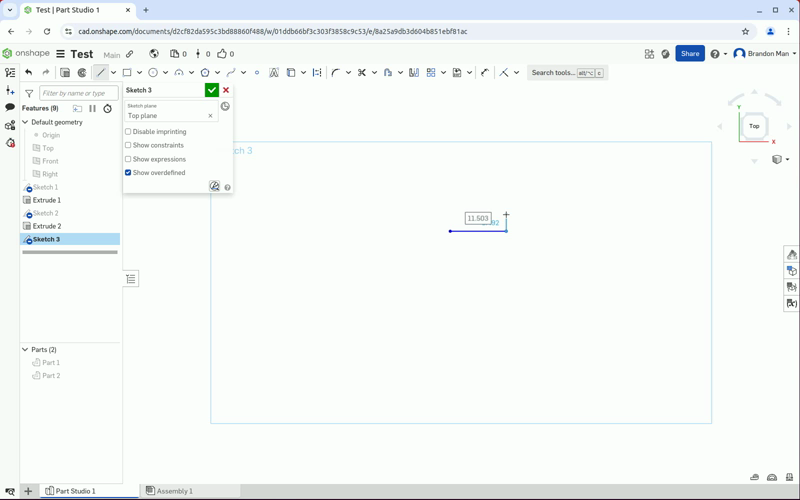
key_up(shift)
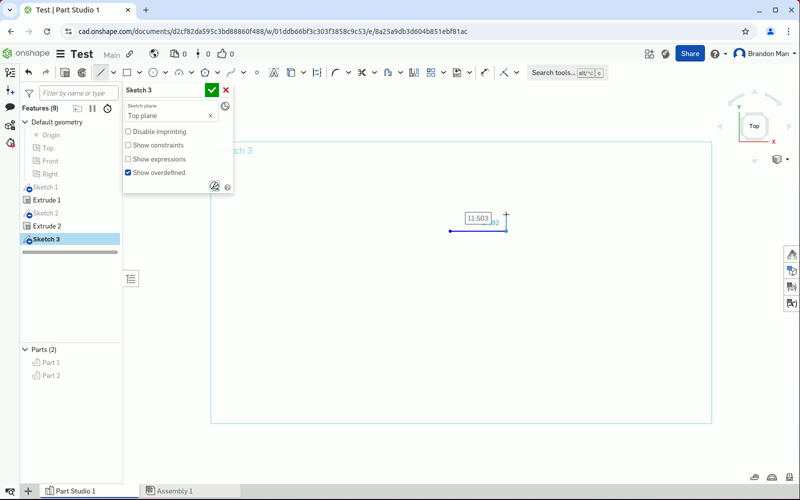
key_down(shift)
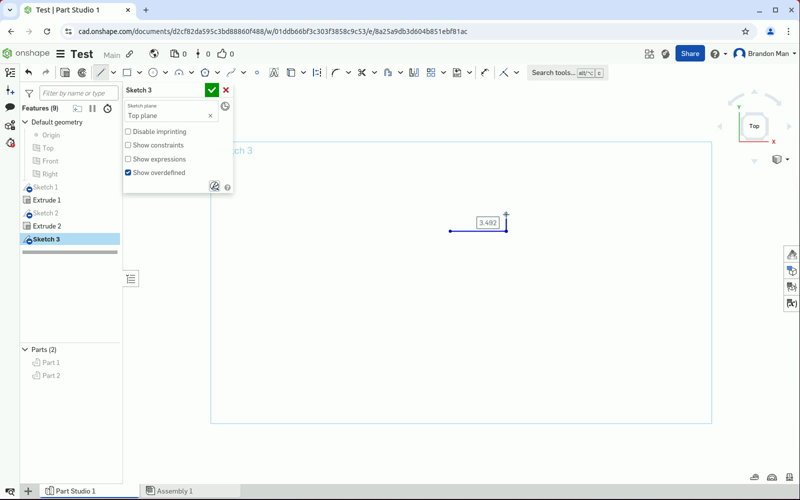
mouse_move(536, 214)
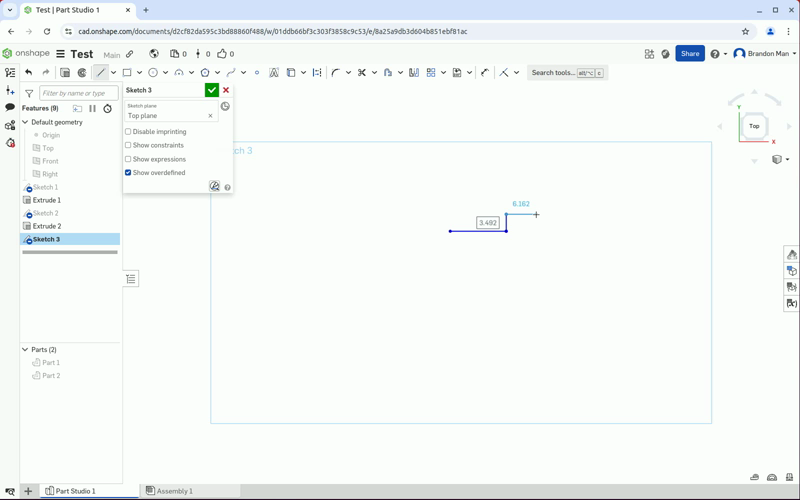
mouse_move(450, 214)
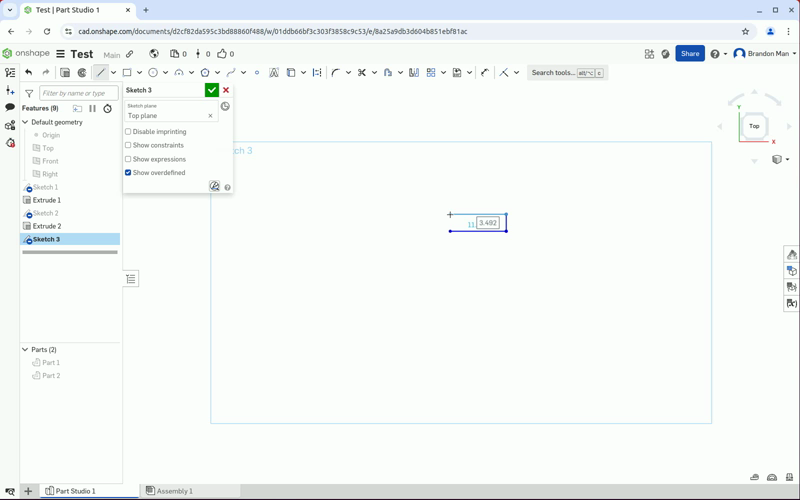
click(450, 214)
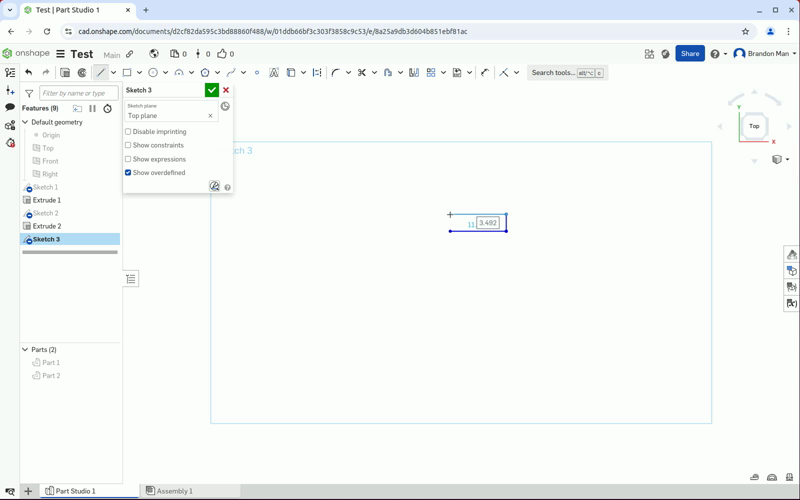
key_up(shift)
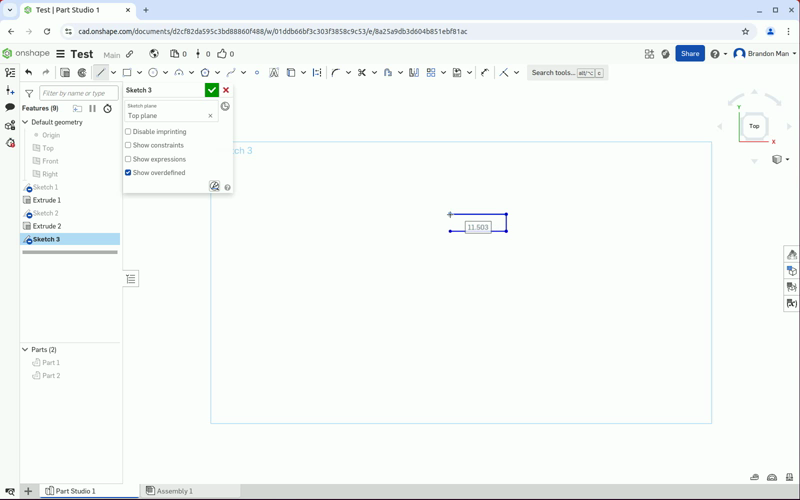
mouse_move(480, 214)
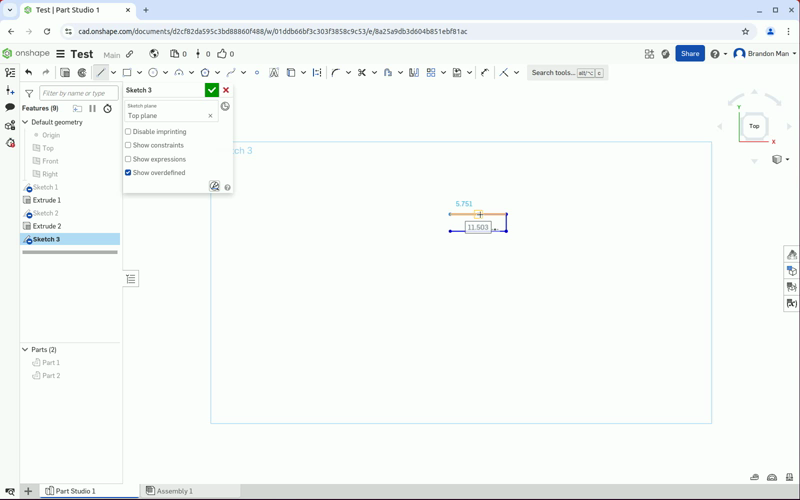
key_down(shift)
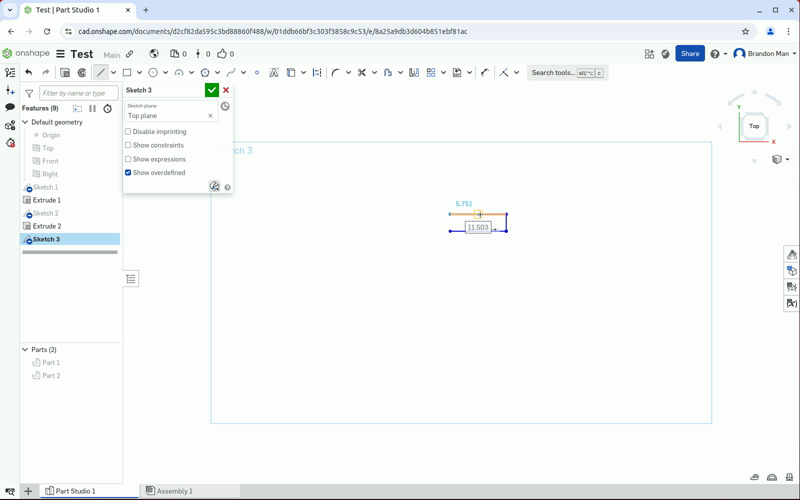
mouse_move(450, 231)
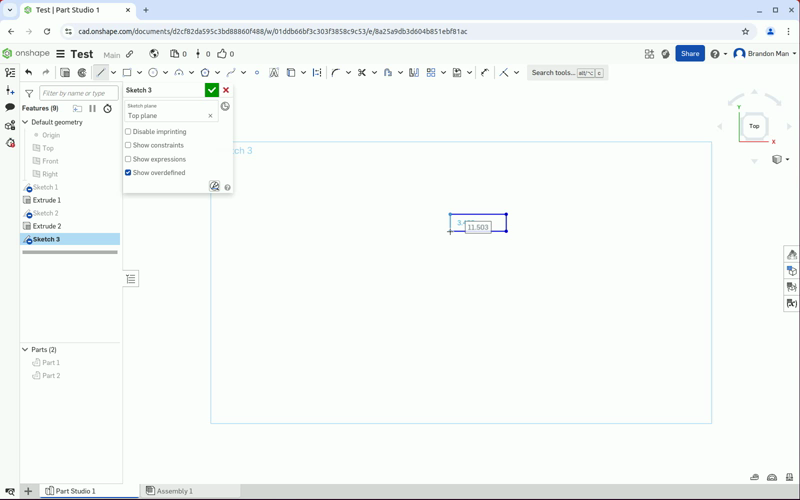
key_up(shift)
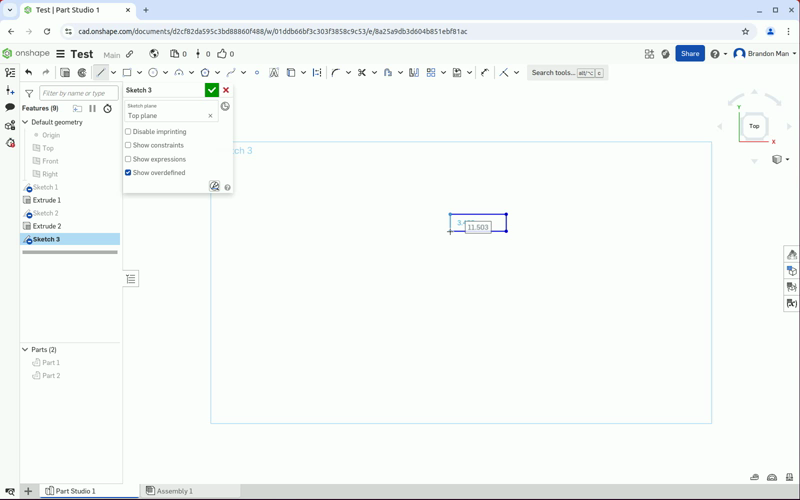
click(450, 231)
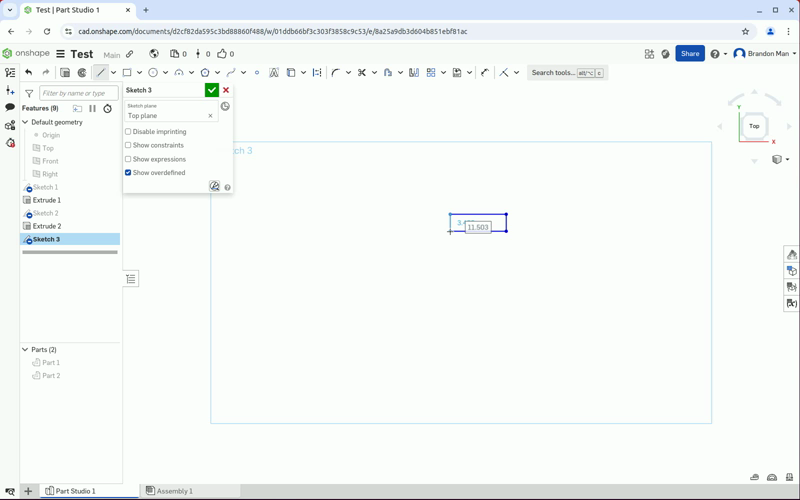
key(esc)
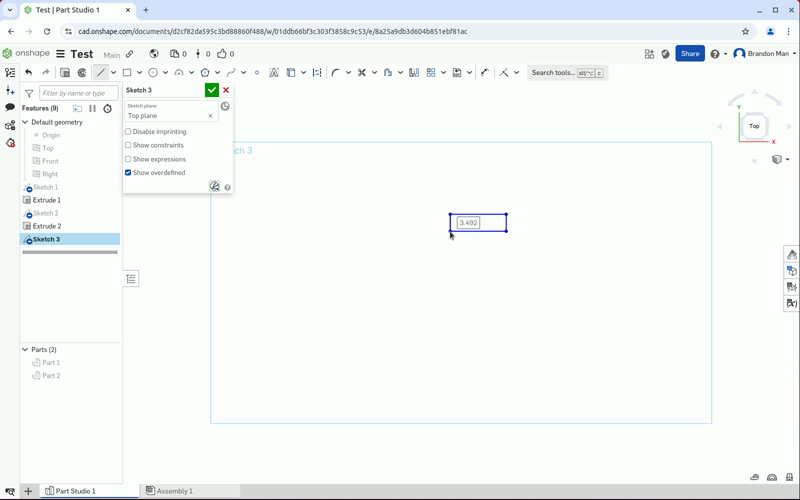
mouse_move(456, 220)
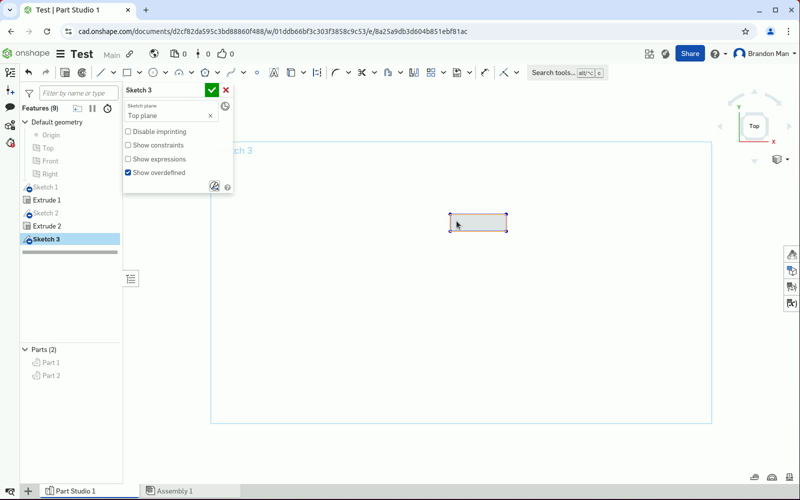
scroll(6)
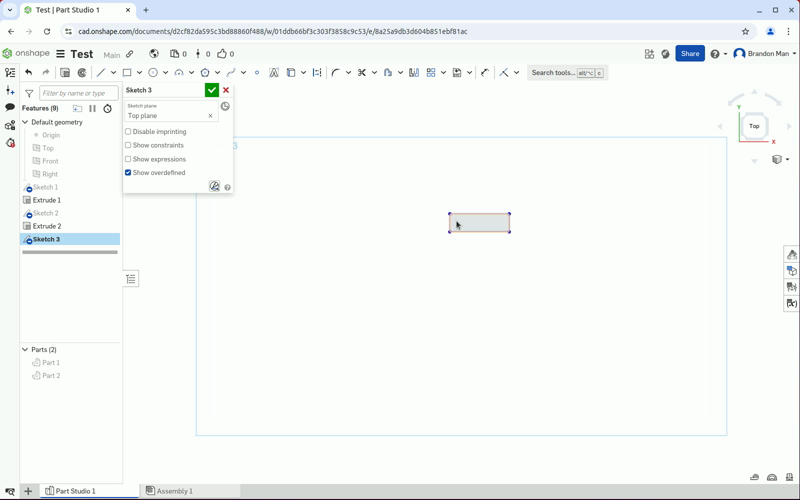
scroll(6)
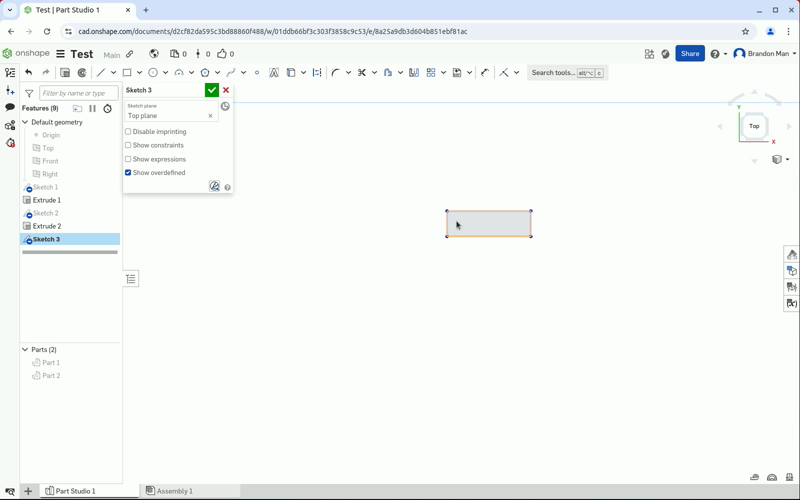
scroll(6)
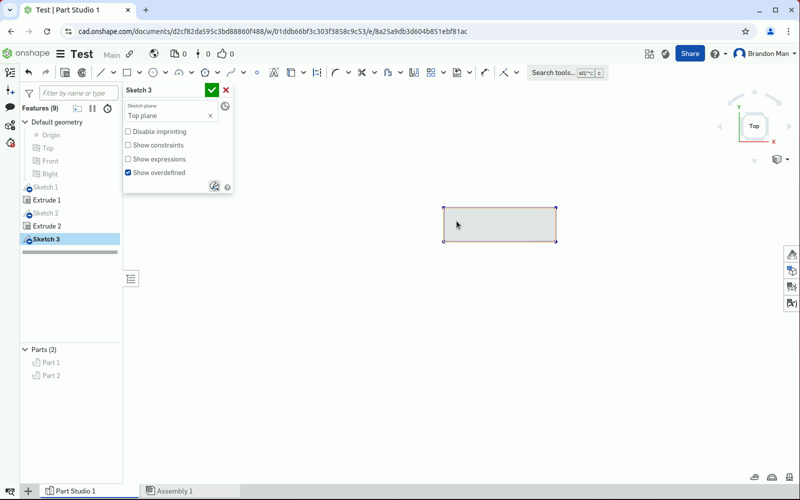
scroll(6)
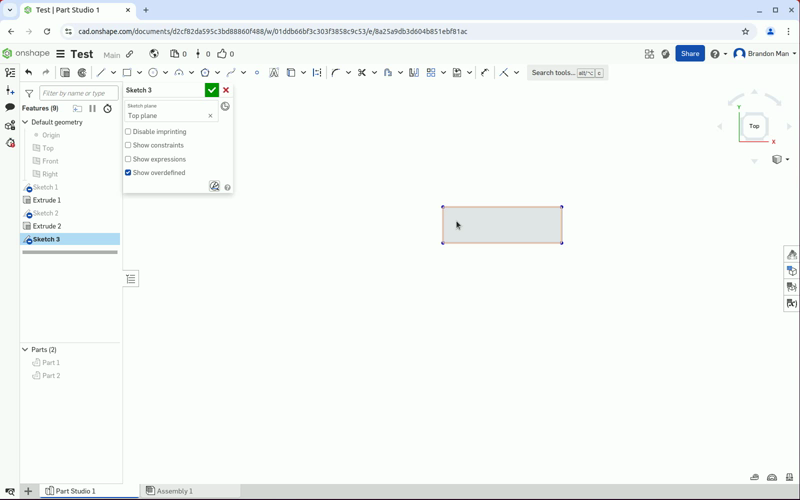
scroll(6)
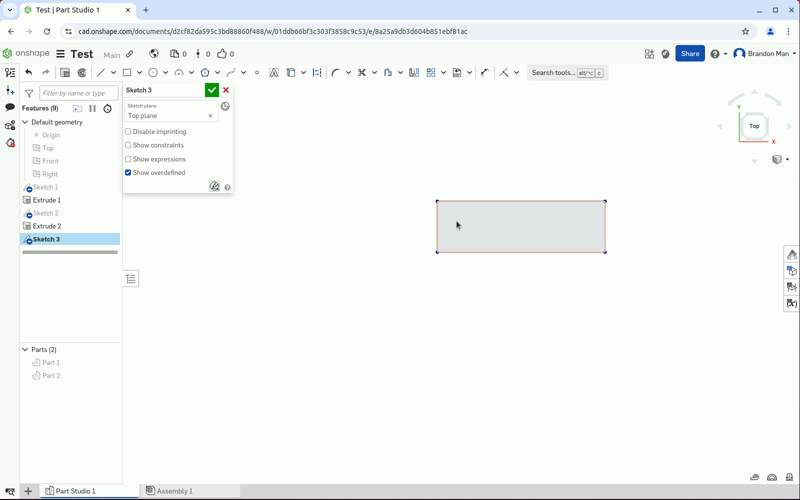
scroll(6)
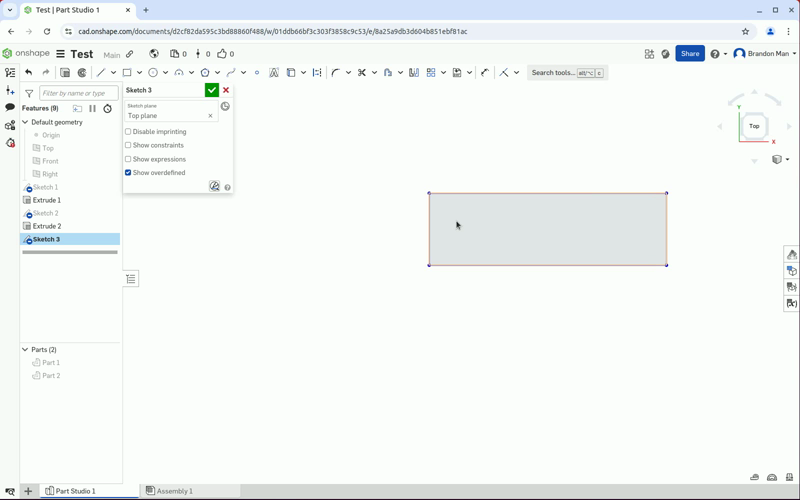
scroll(6)
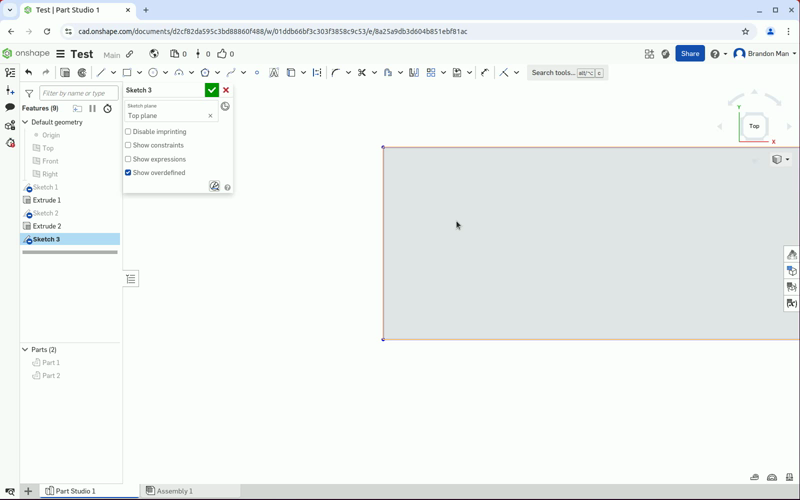
click(456, 220)
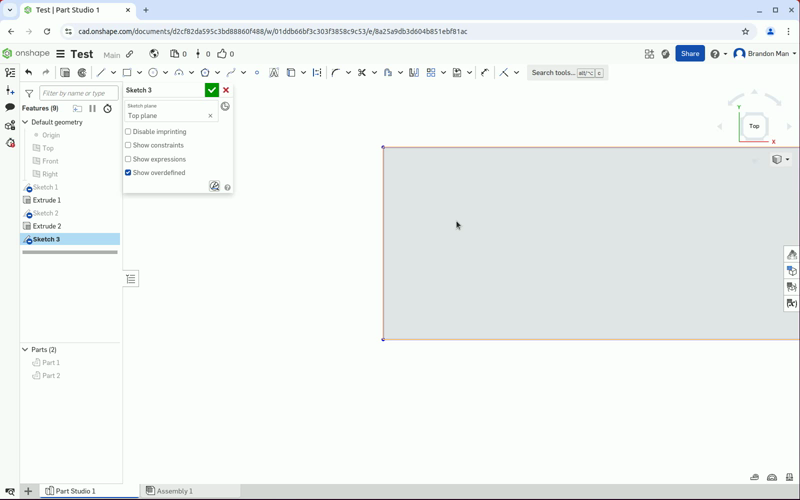
scroll(-6)
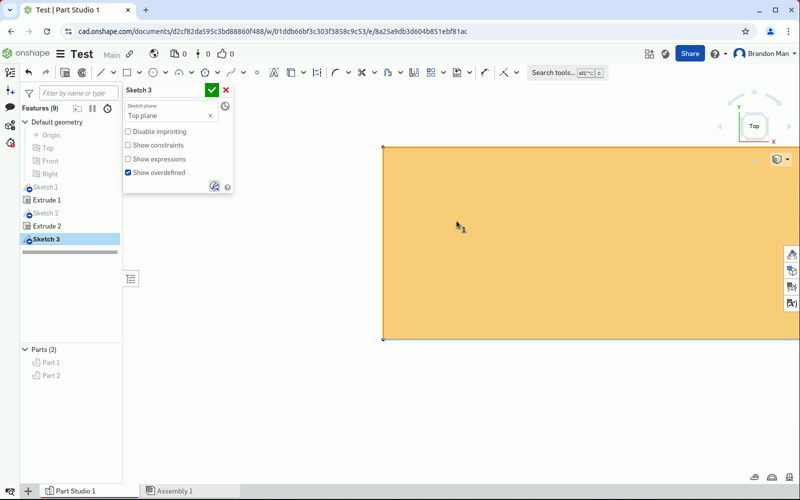
scroll(-6)
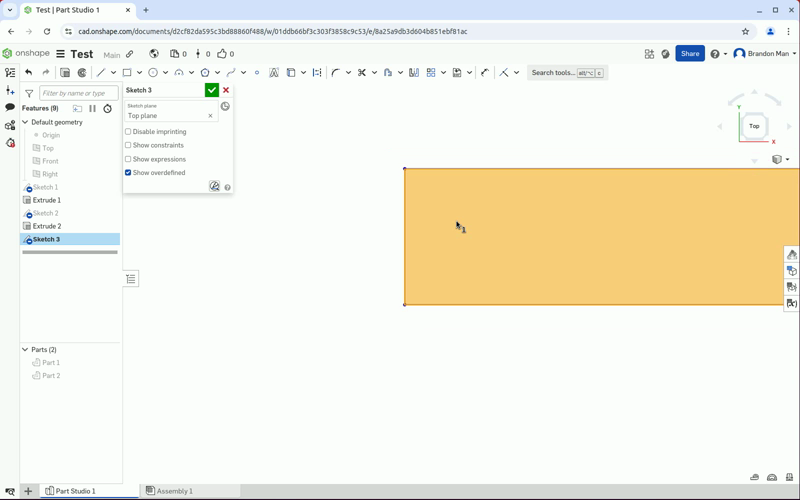
scroll(-6)
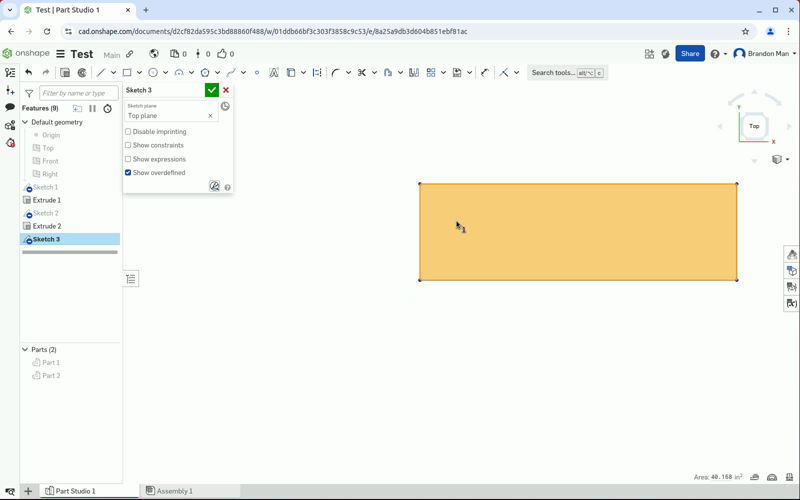
scroll(-6)
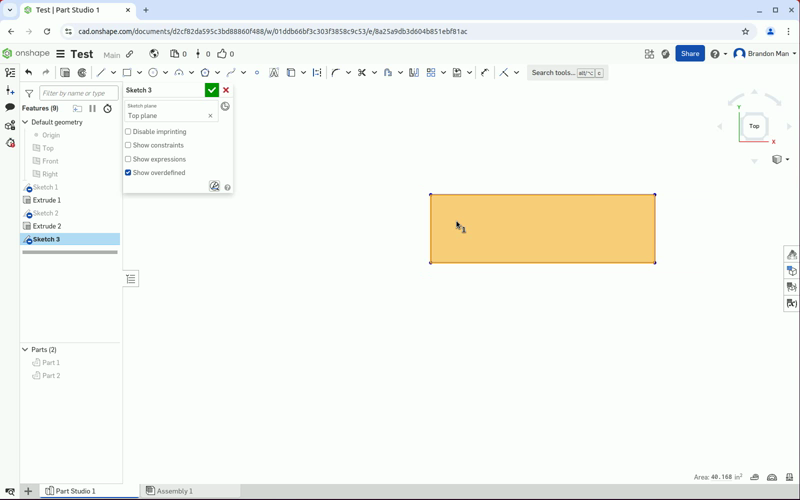
scroll(-6)
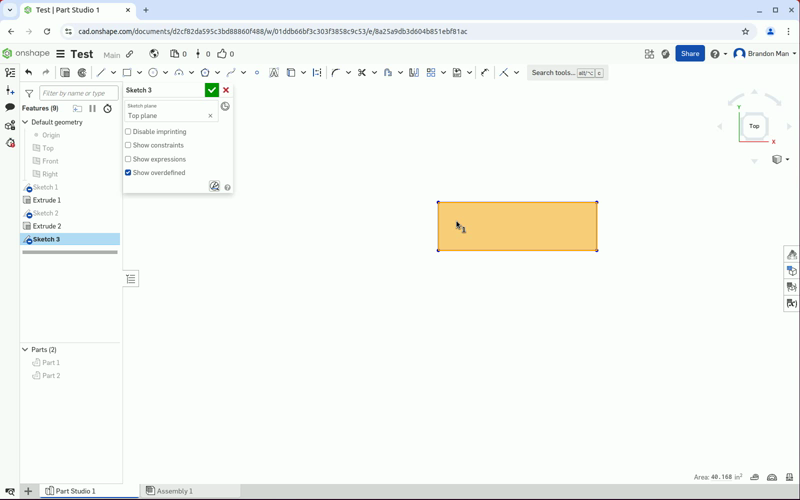
scroll(-6)
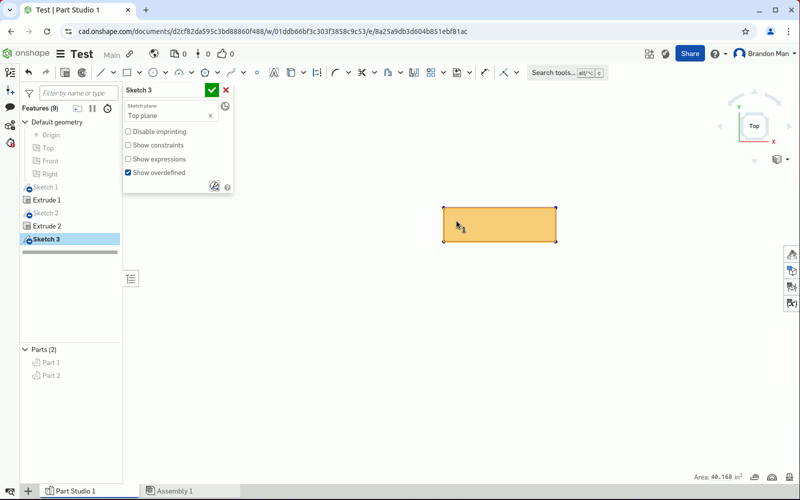
scroll(-6)
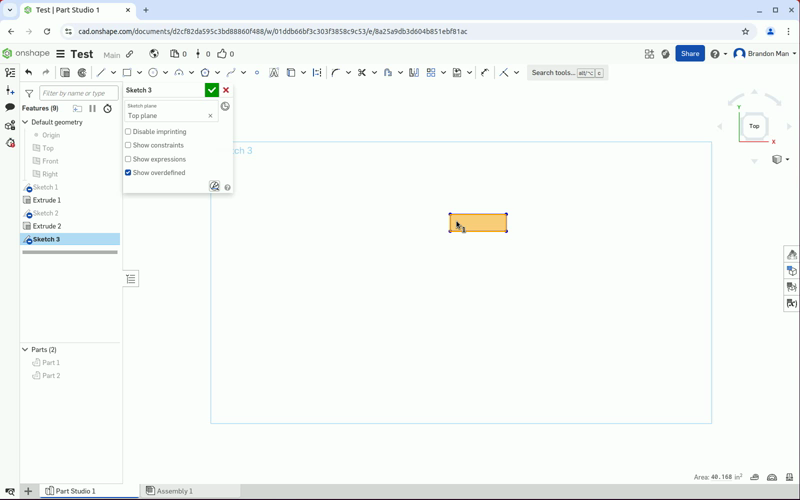
mouse_move(73, 352)
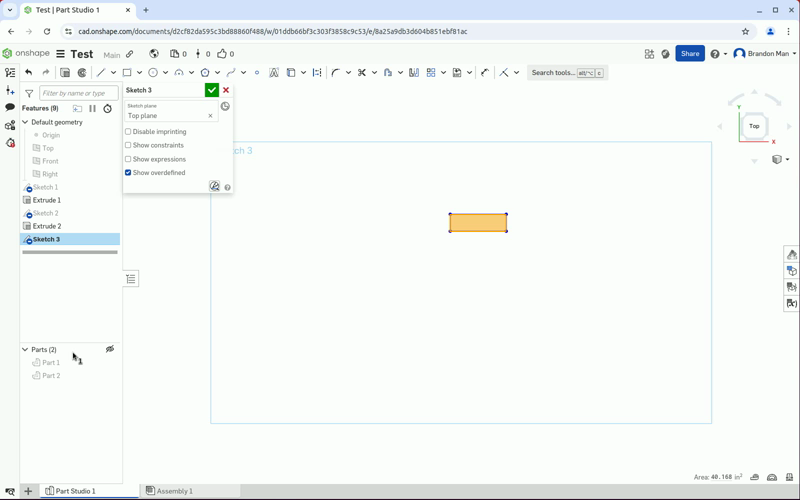
key(shift+y)
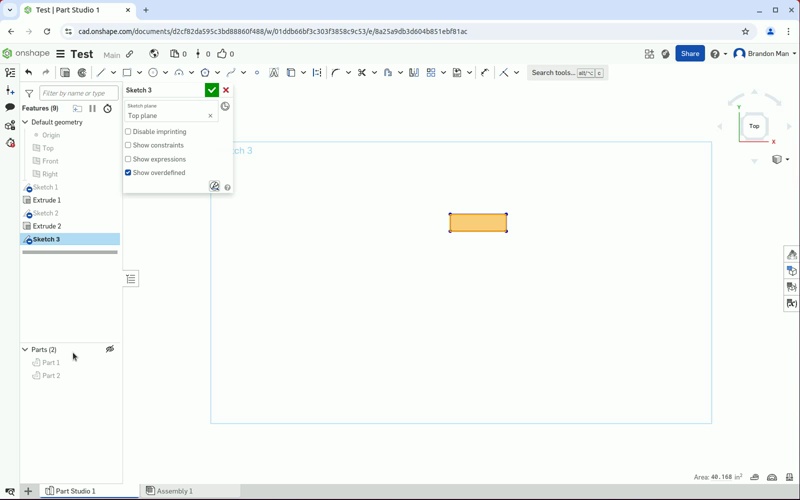
key(shift+e)
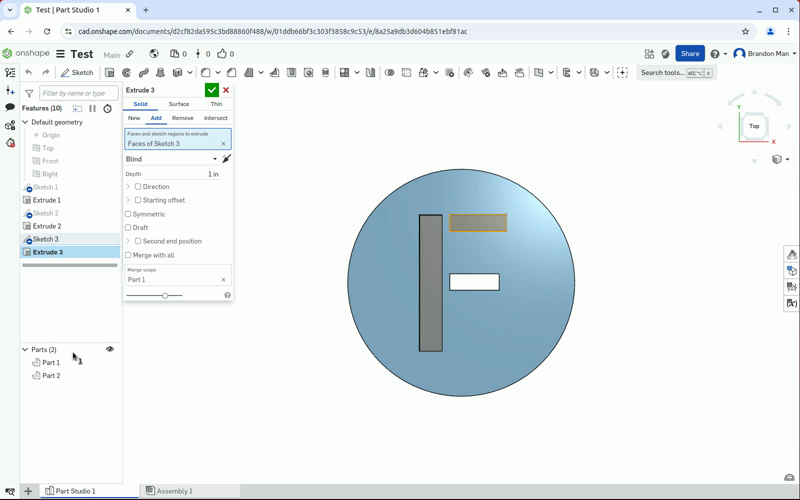
mouse_move(143, 106)
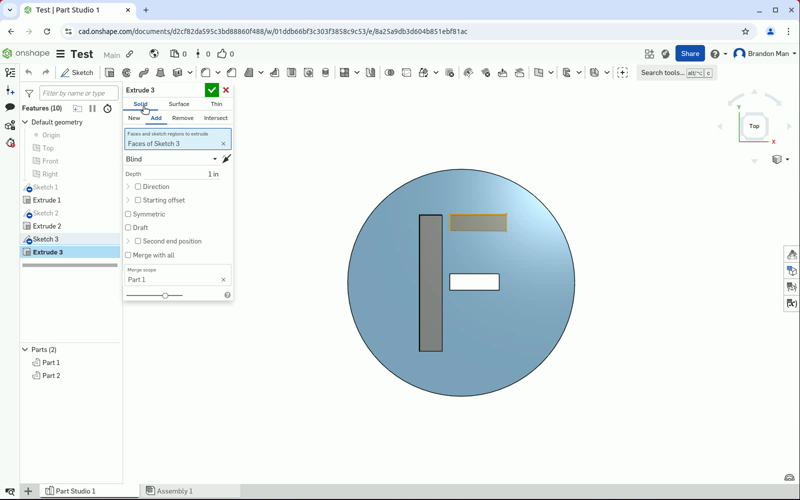
click(143, 106)
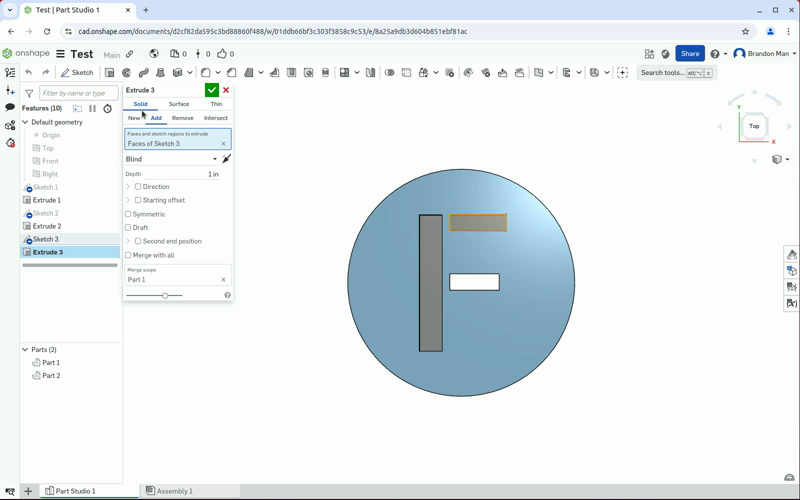
mouse_move(137, 120)
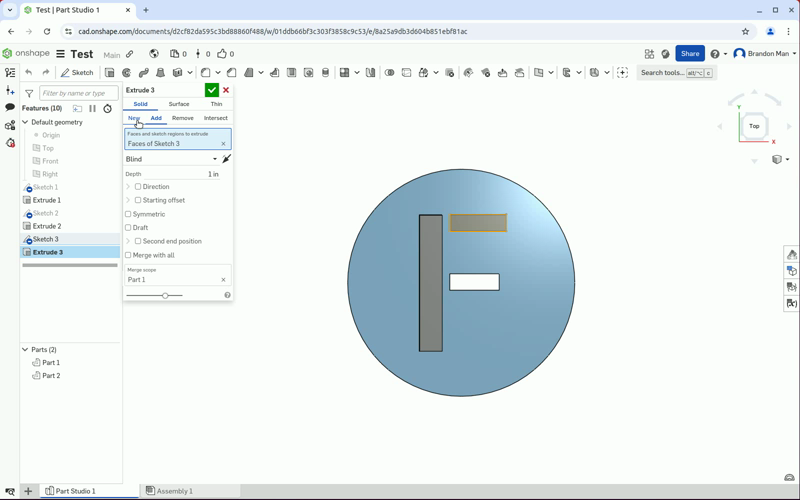
click(137, 120)
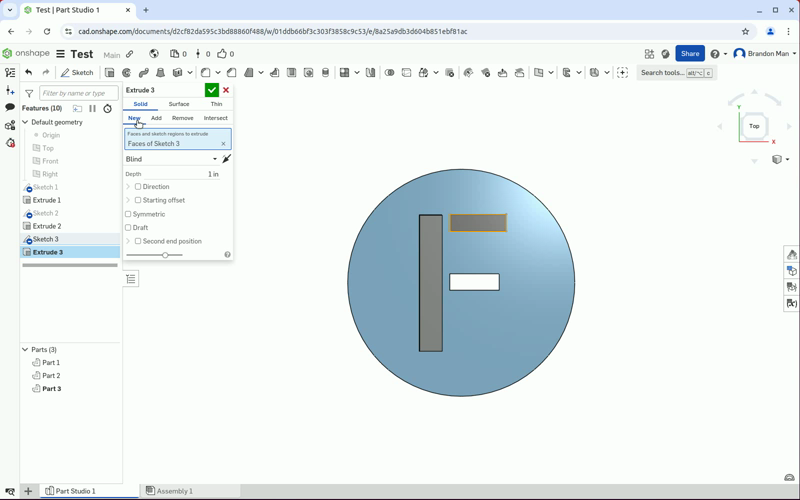
key(tab, 4)
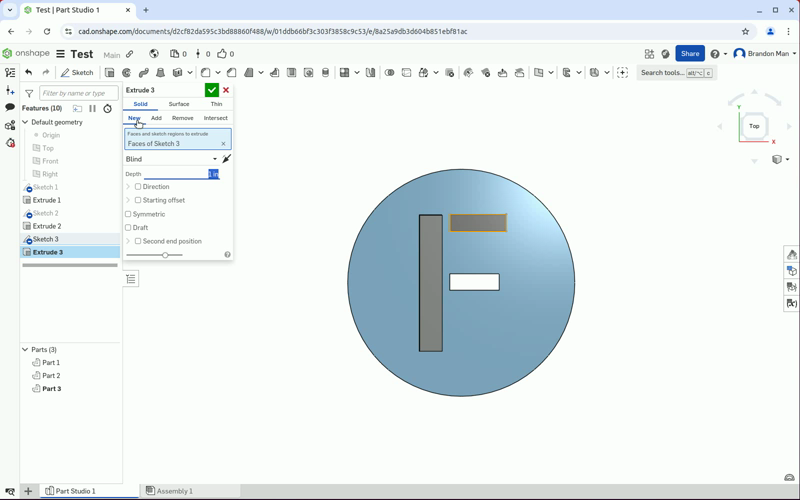
text(4.092)
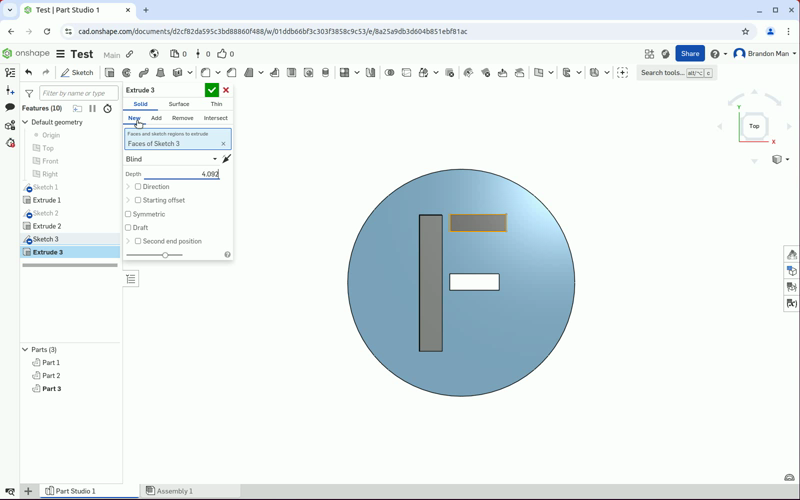
key(enter)
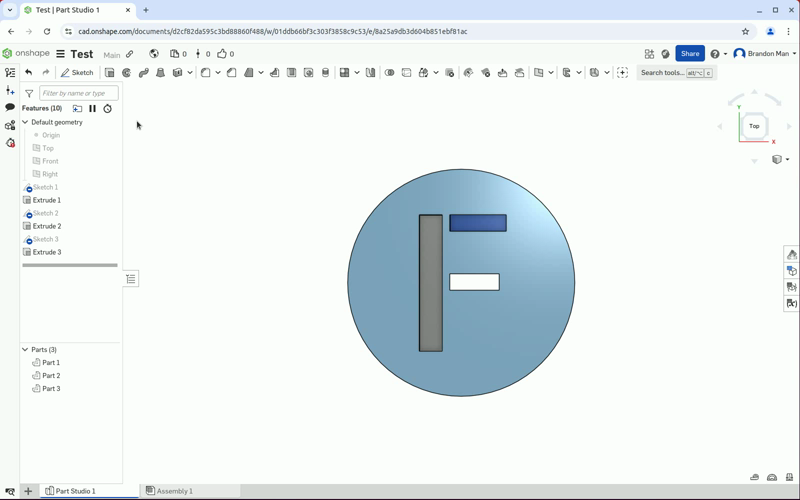
key(shift+h)
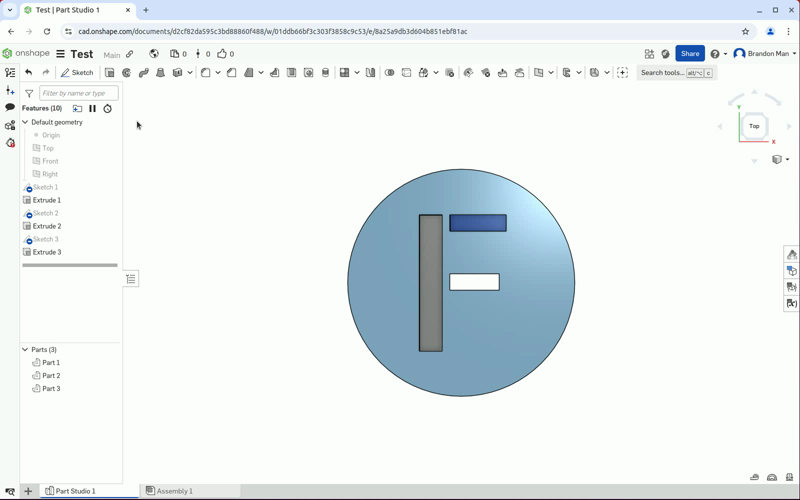
key(shift+h)
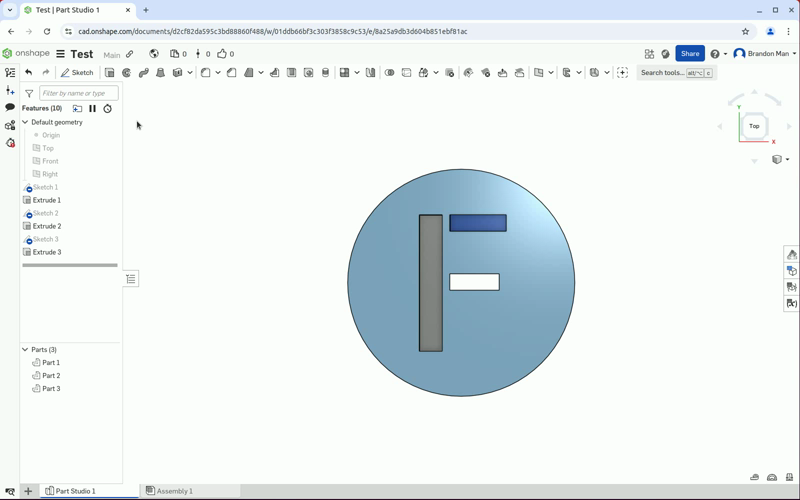
mouse_move(73, 189)
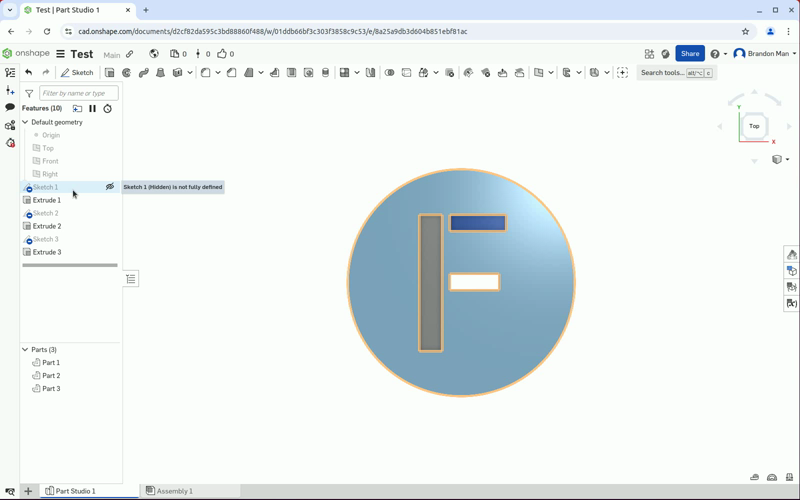
click(73, 189)
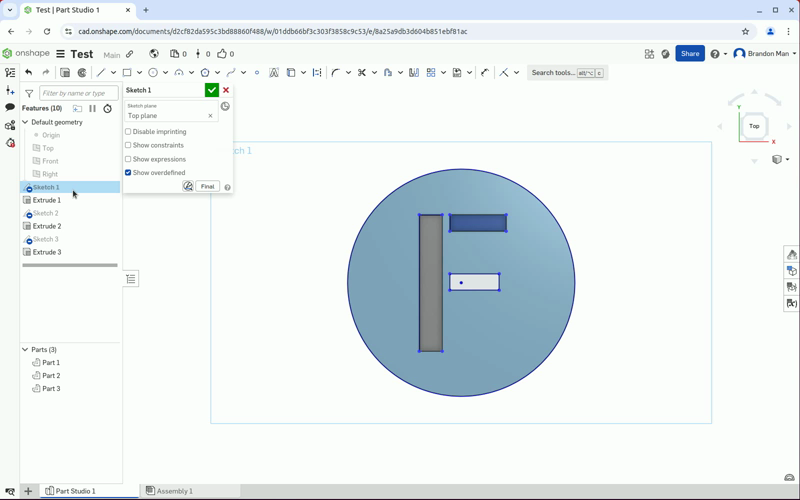
mouse_move(229, 92)
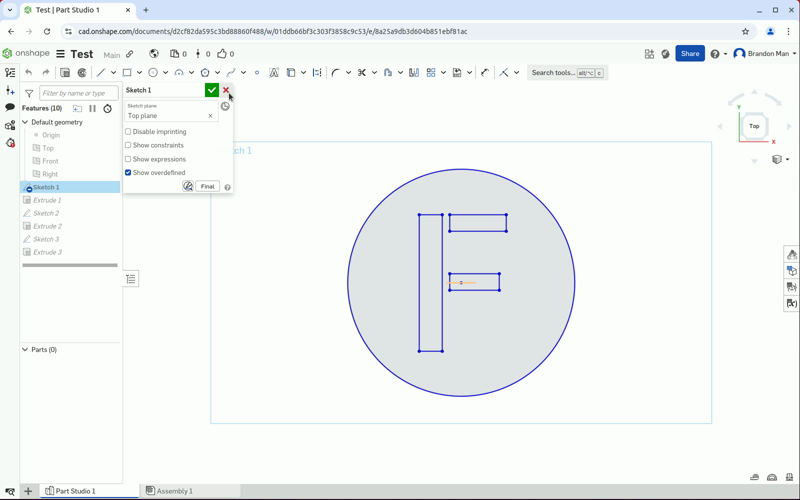
click(229, 92)
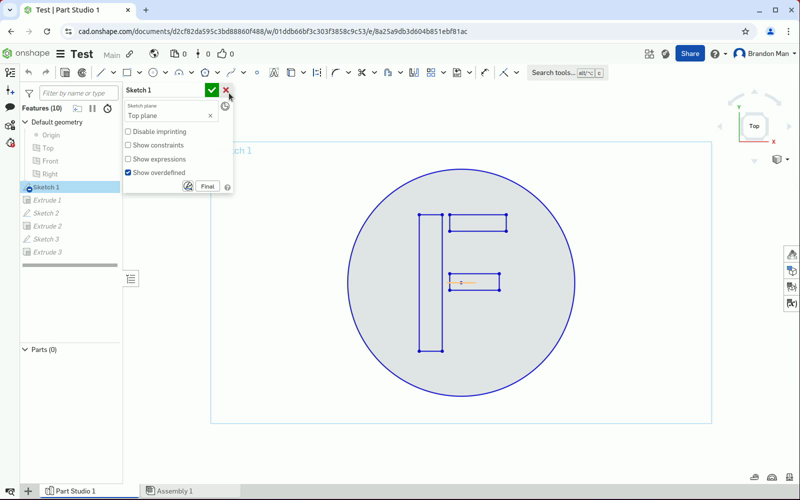
key(shift+s)
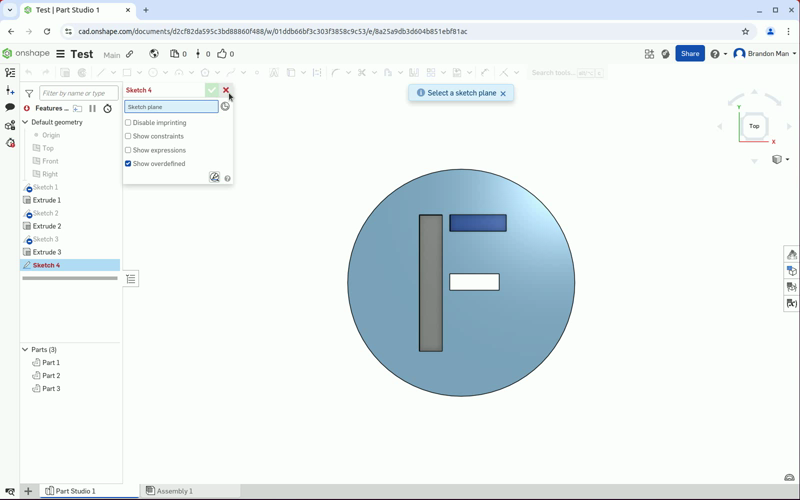
mouse_move(73, 150)
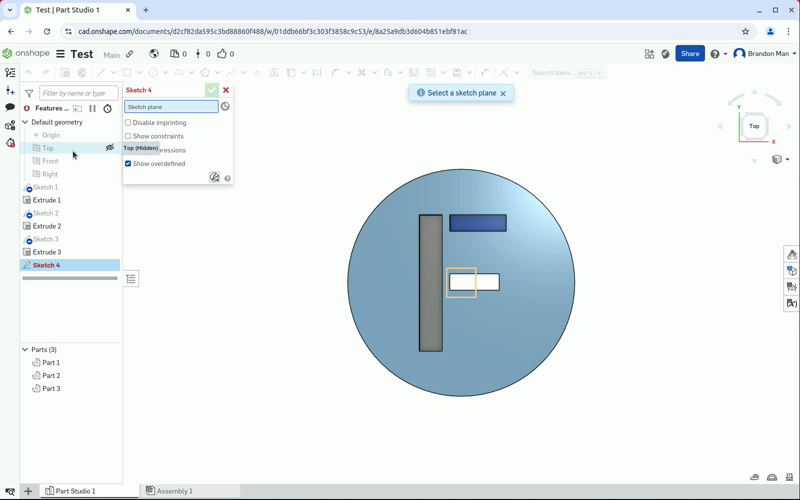
click(73, 150)
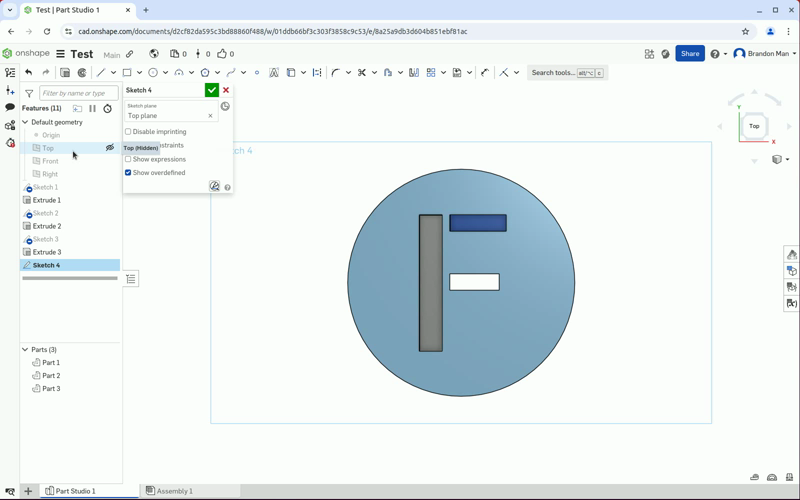
mouse_move(73, 352)
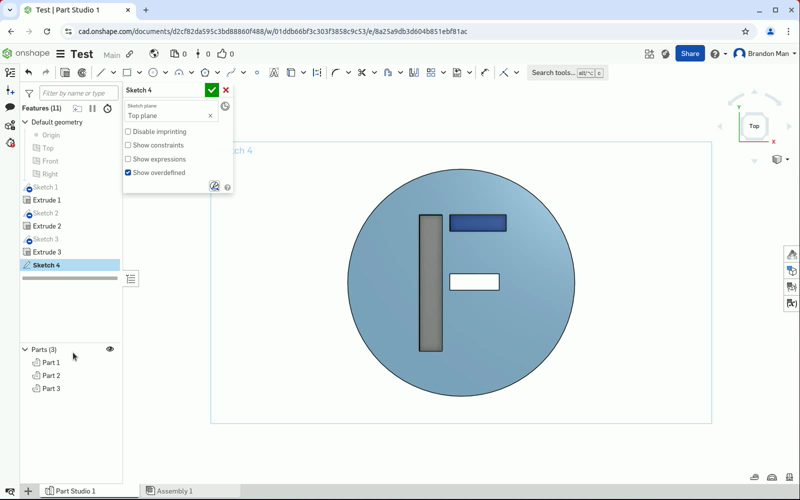
key(y)
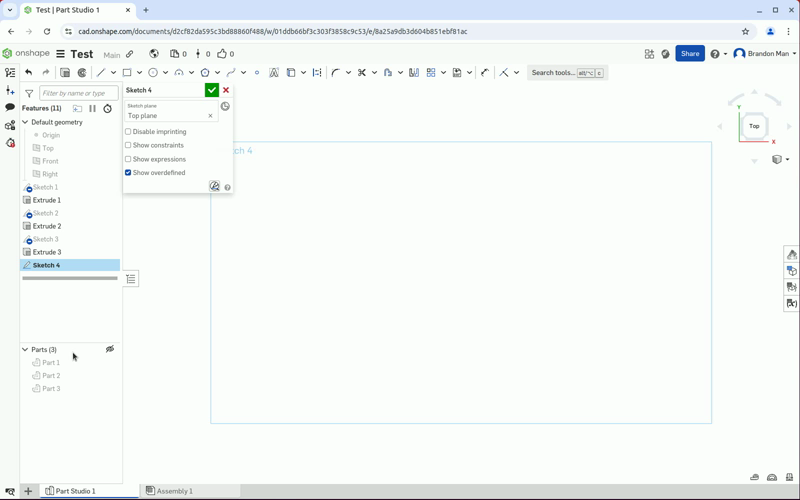
key(l)
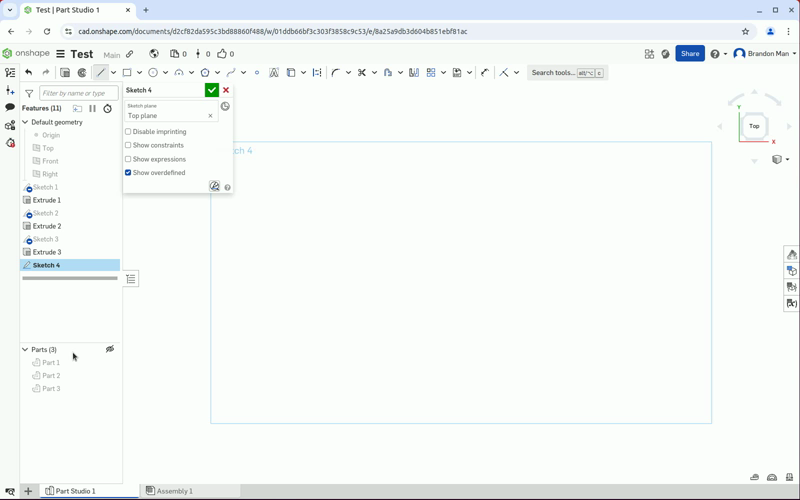
key_down(shift)
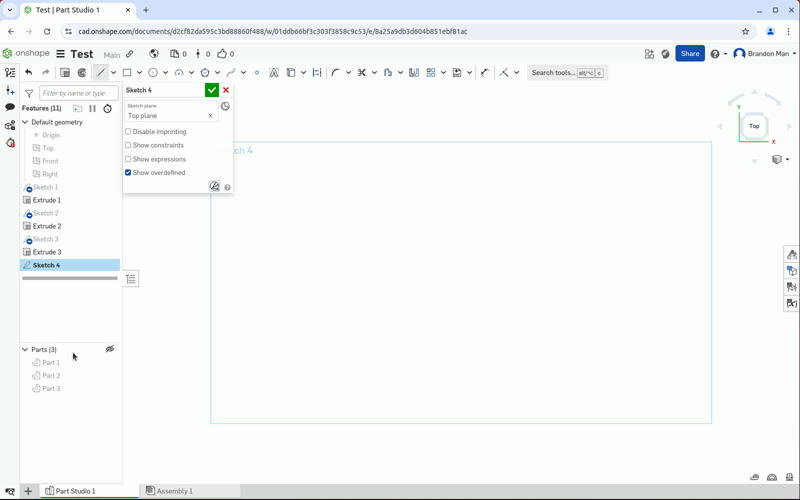
mouse_move(450, 290)
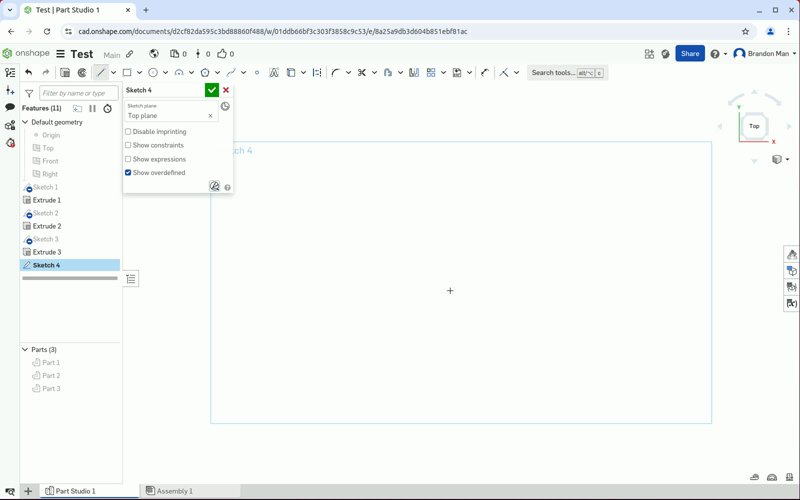
click(450, 290)
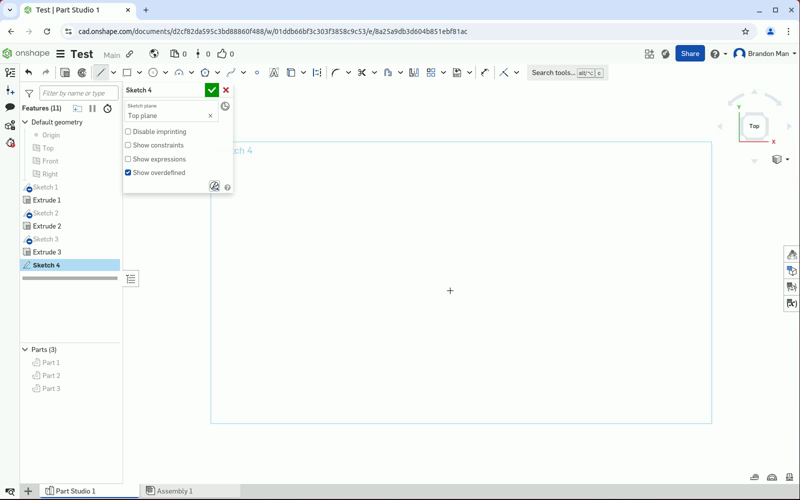
key_up(shift)
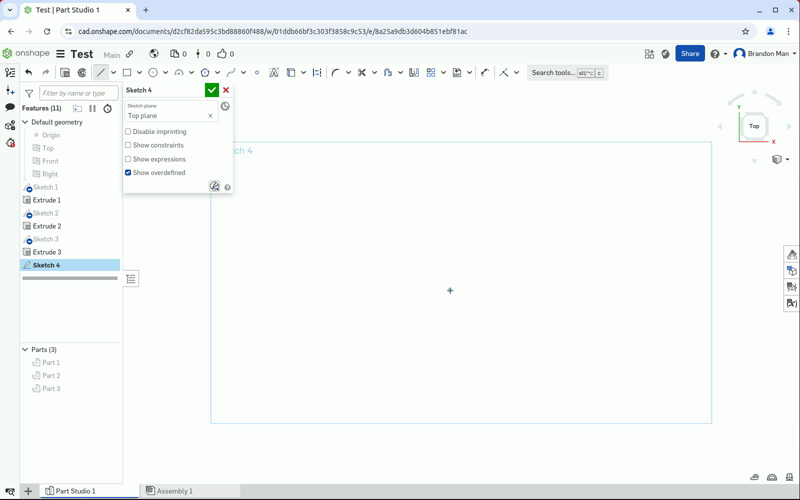
key_down(shift)
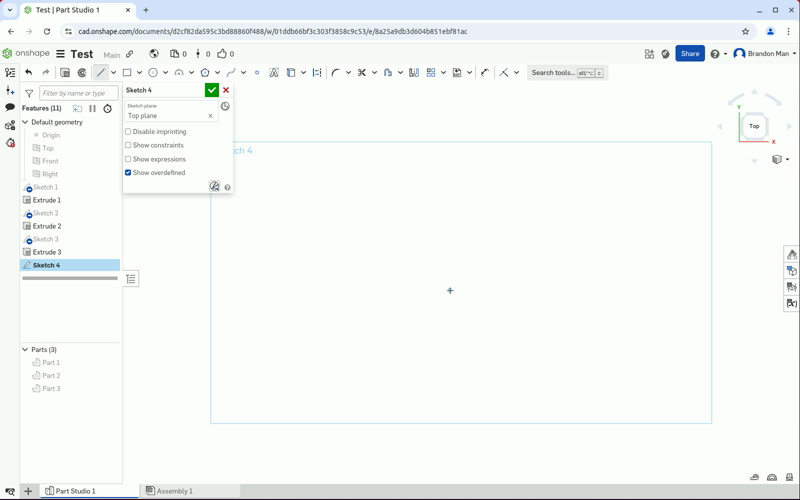
mouse_move(480, 290)
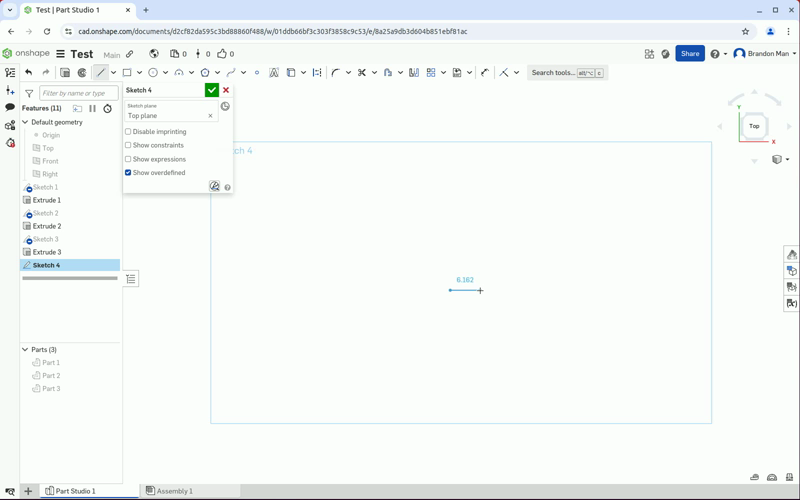
mouse_move(500, 290)
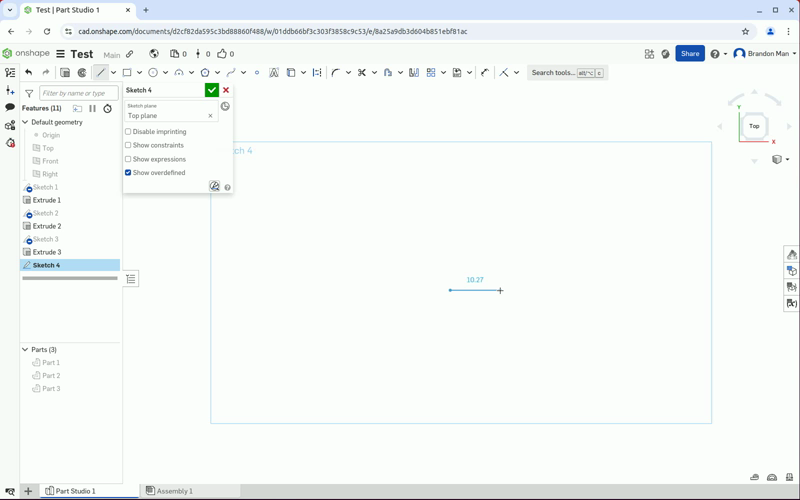
click(500, 290)
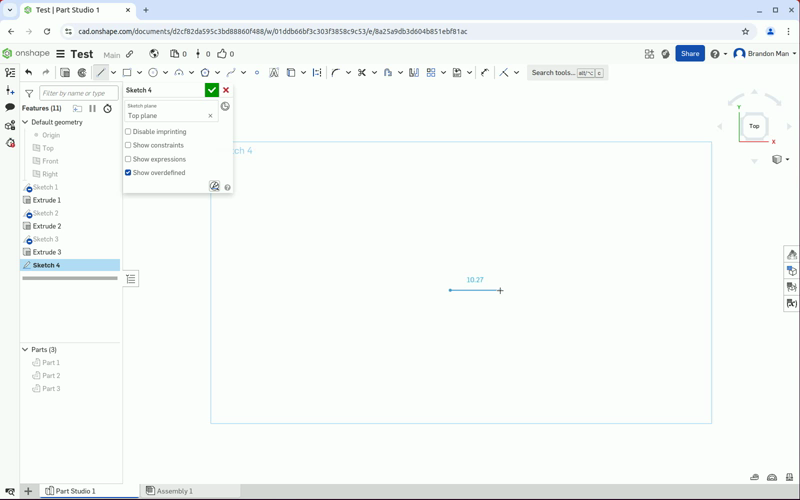
key_up(shift)
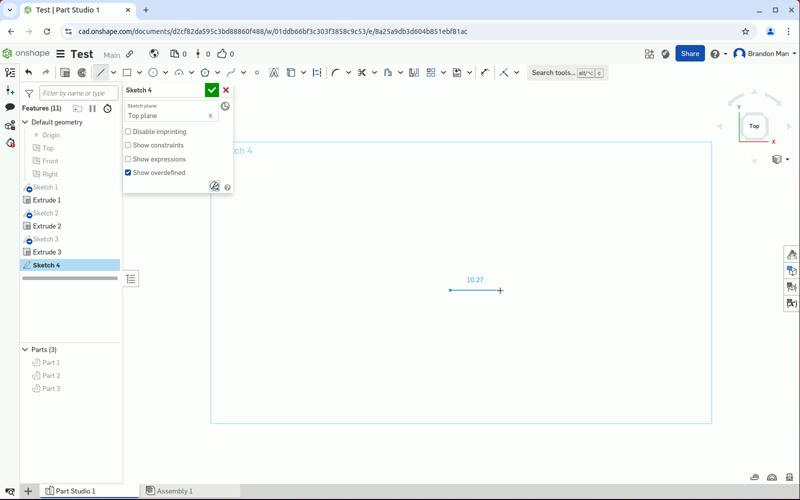
key_down(shift)
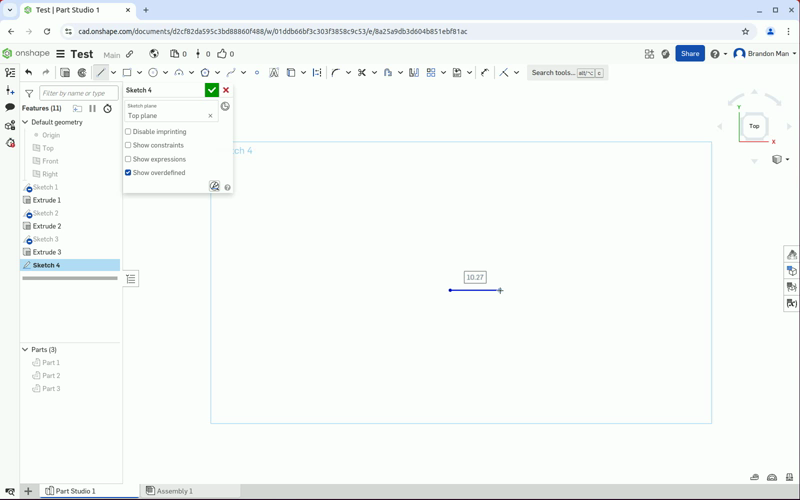
mouse_move(530, 290)
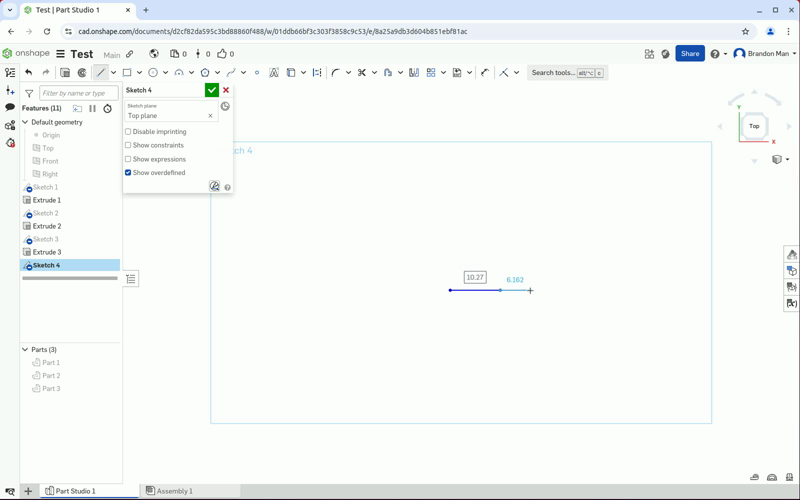
mouse_move(500, 274)
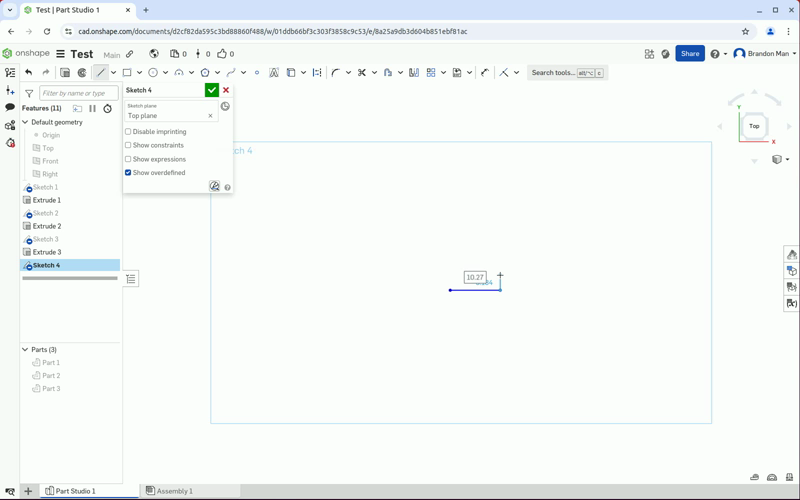
click(500, 274)
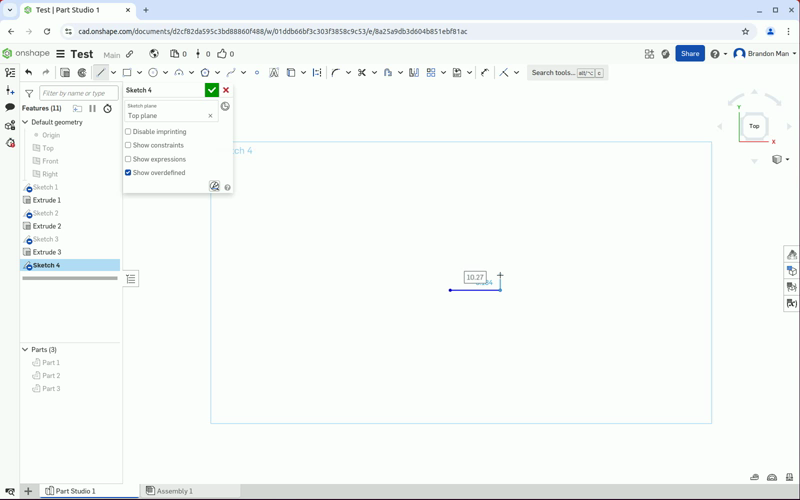
key_up(shift)
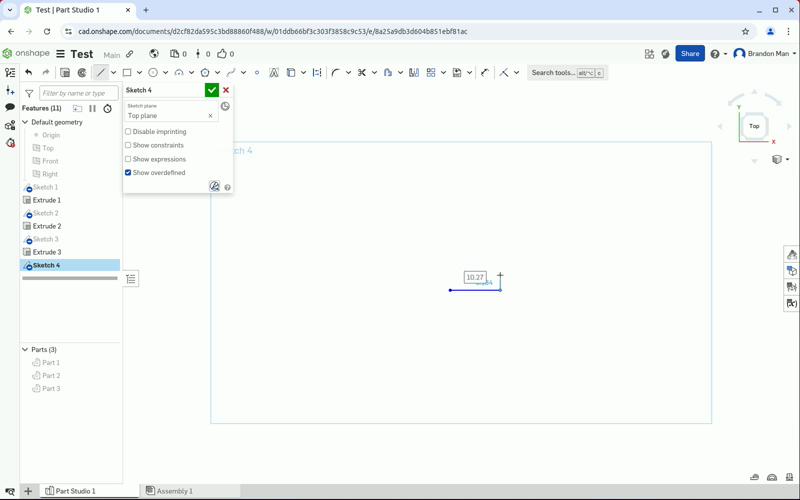
key_down(shift)
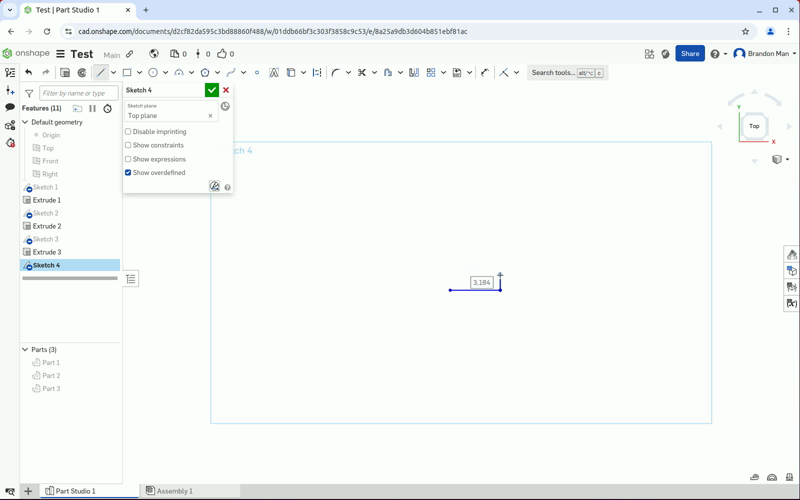
mouse_move(530, 274)
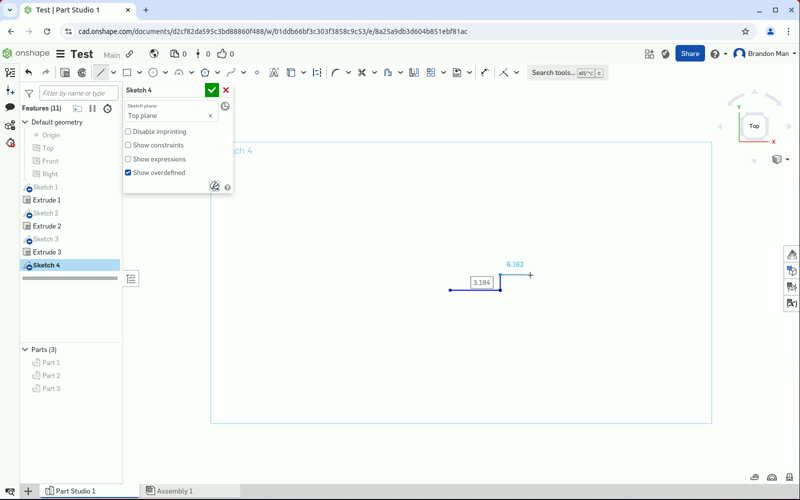
mouse_move(450, 274)
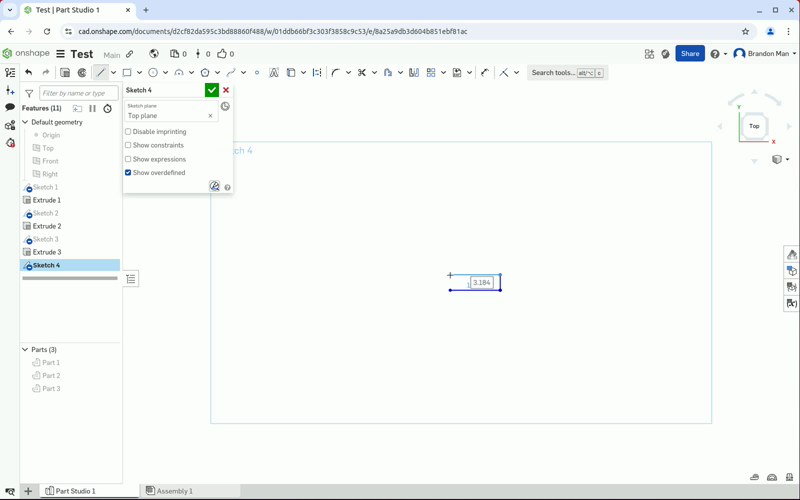
click(450, 274)
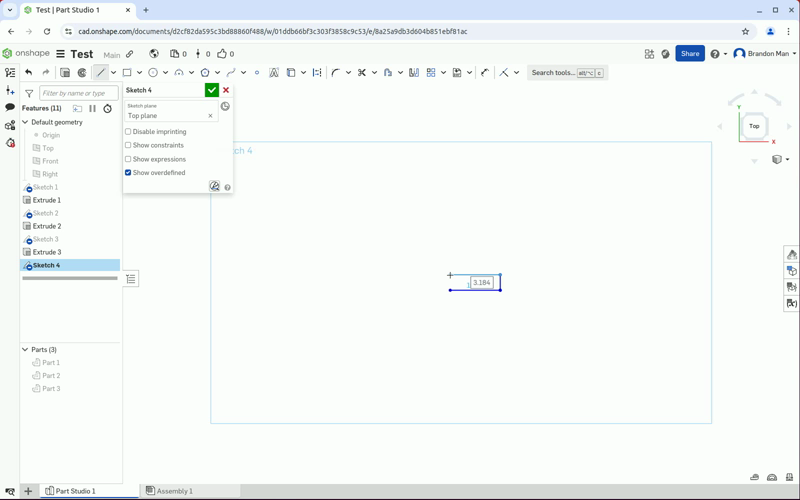
key_up(shift)
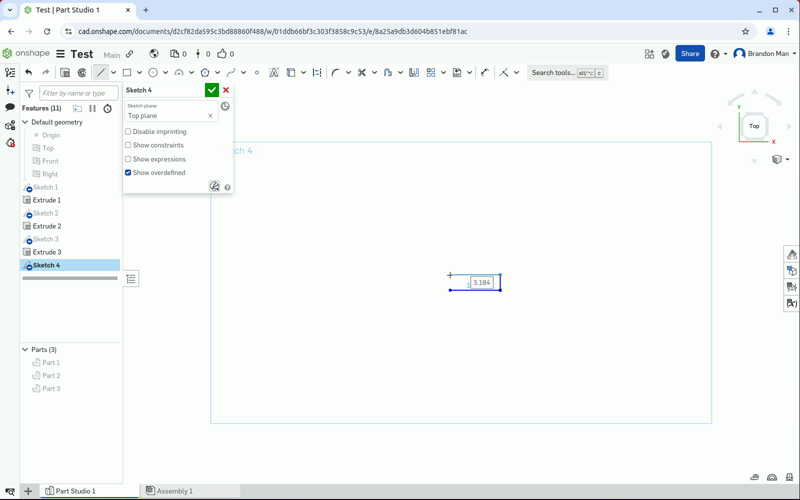
mouse_move(480, 274)
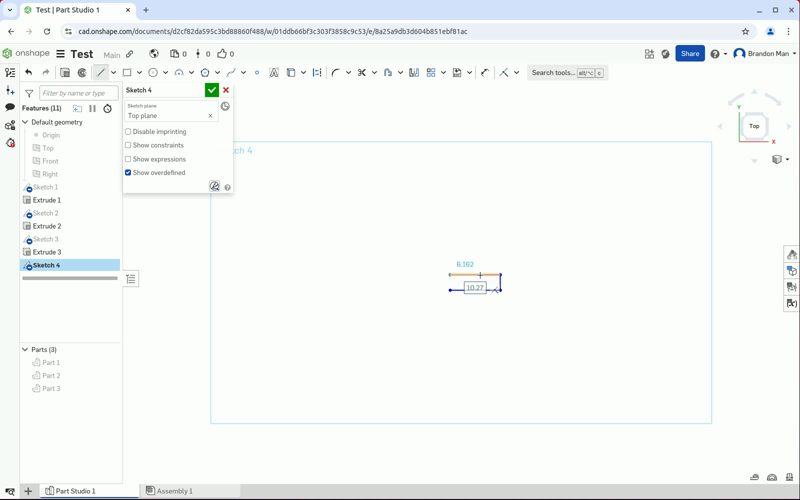
key_down(shift)
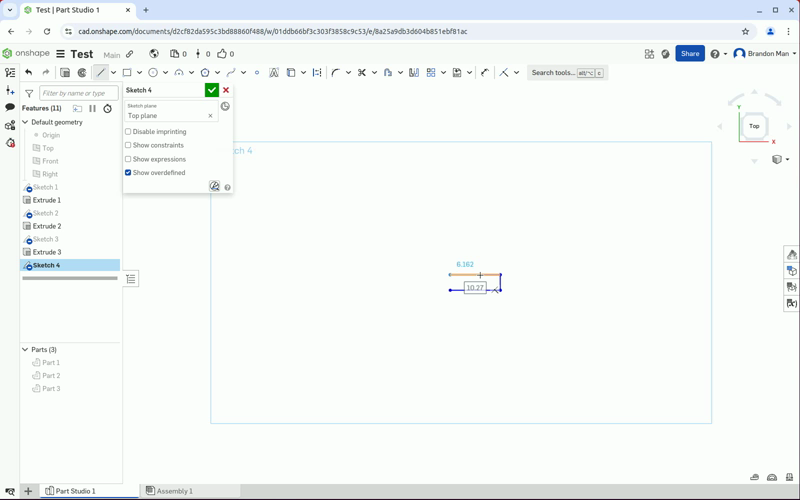
mouse_move(450, 290)
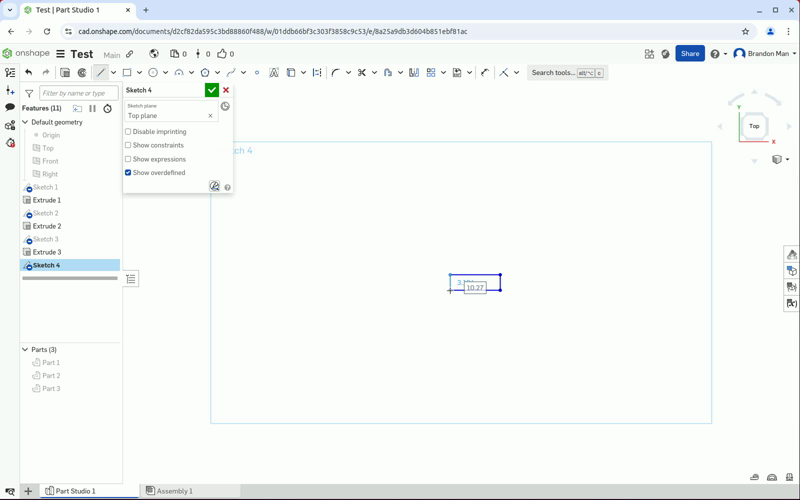
key_up(shift)
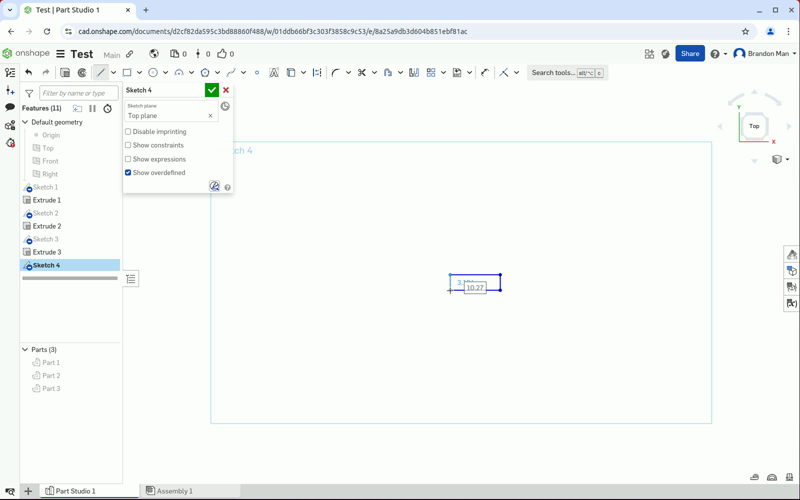
click(450, 290)
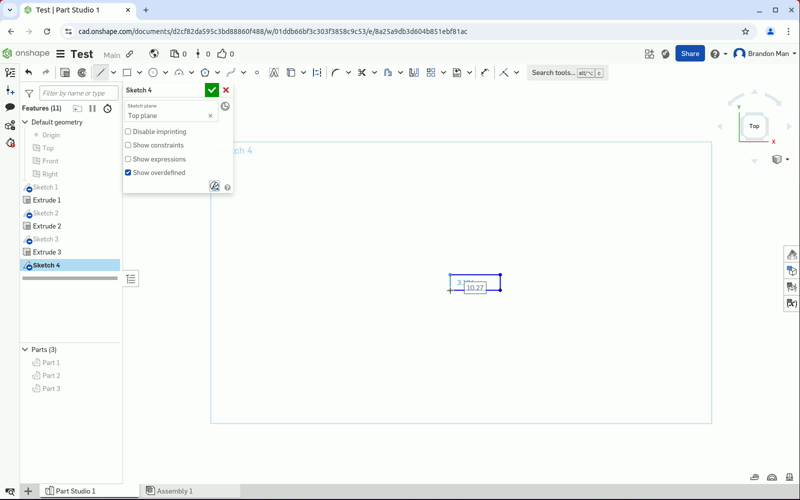
key(esc)
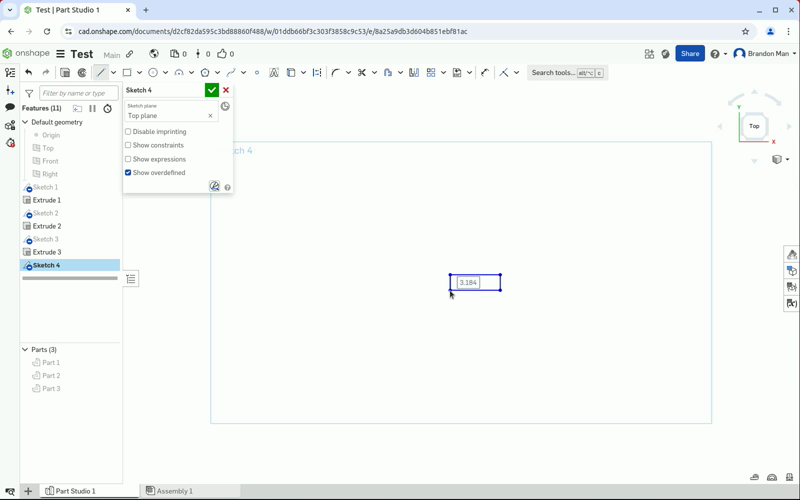
mouse_move(478, 284)
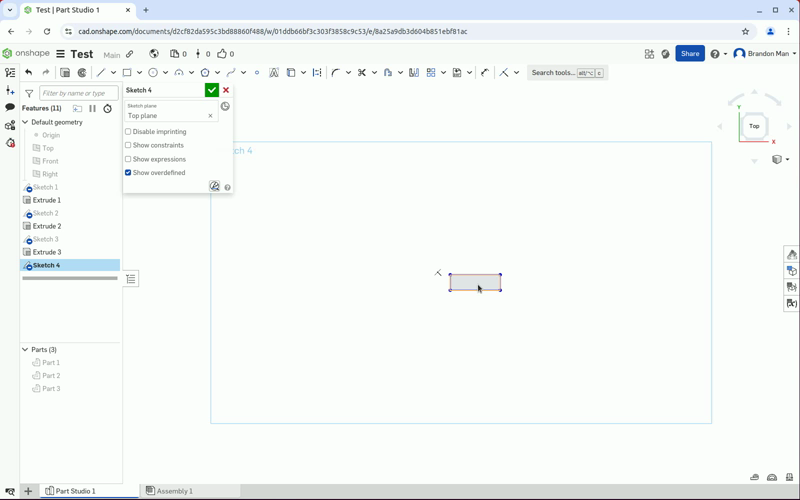
scroll(6)
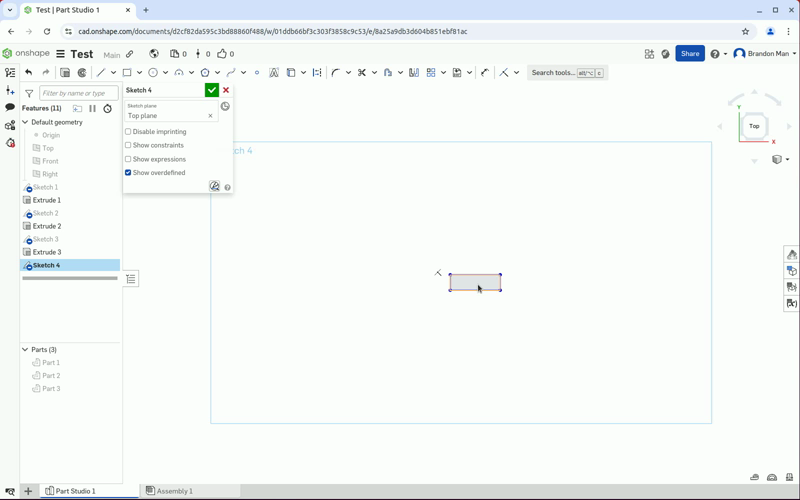
scroll(6)
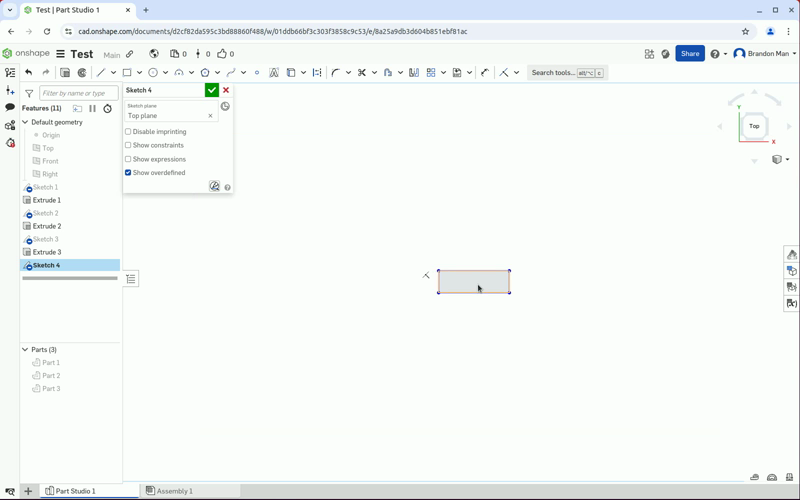
scroll(6)
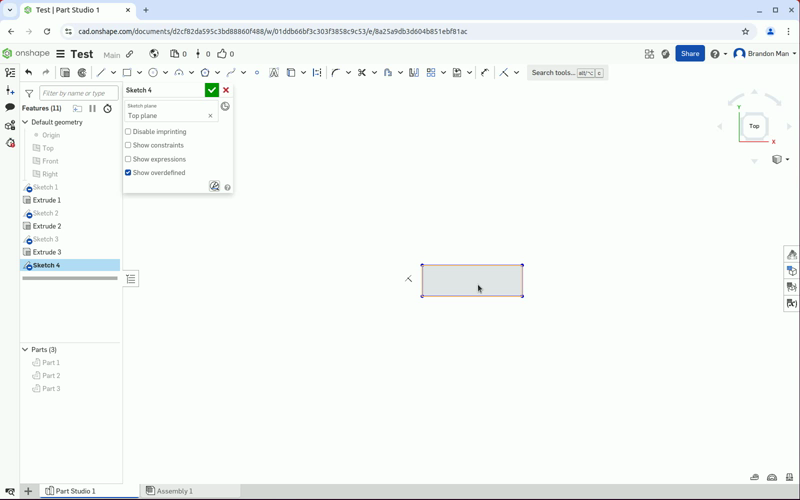
scroll(6)
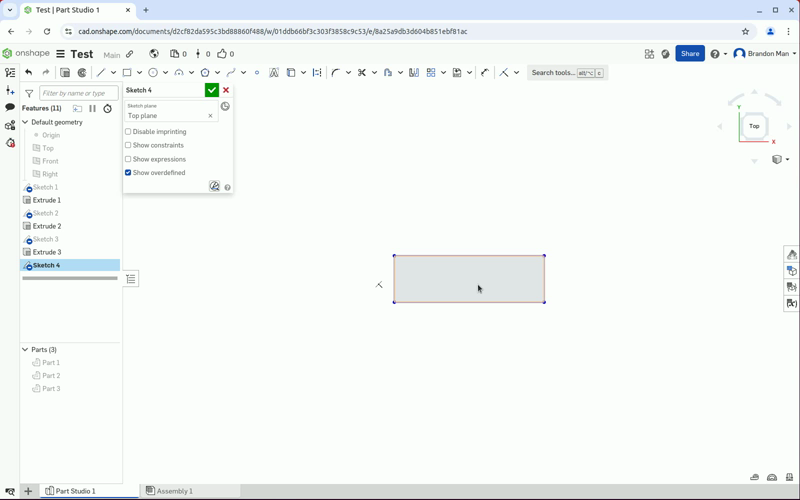
scroll(6)
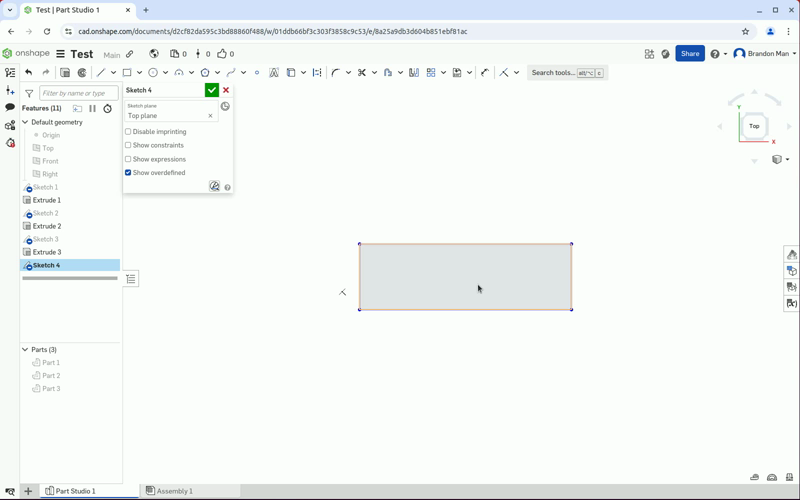
scroll(6)
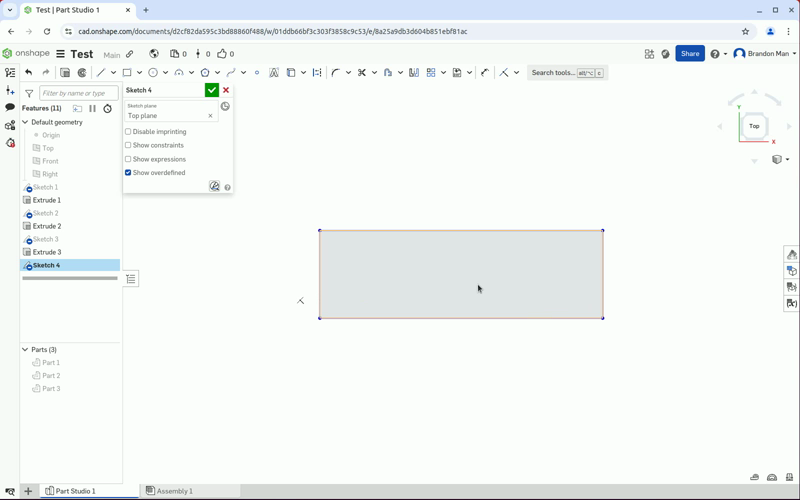
scroll(6)
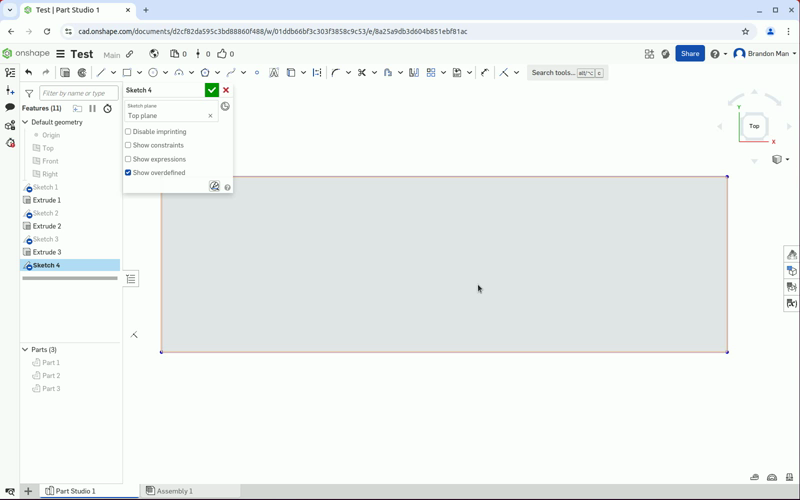
click(478, 284)
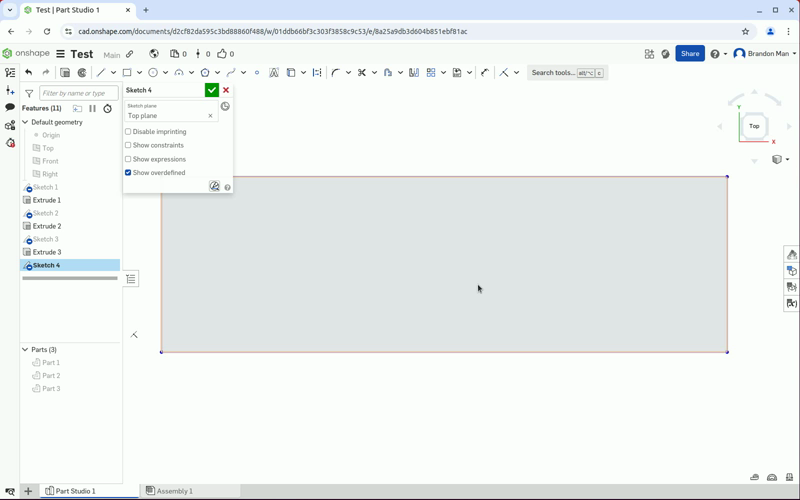
scroll(-6)
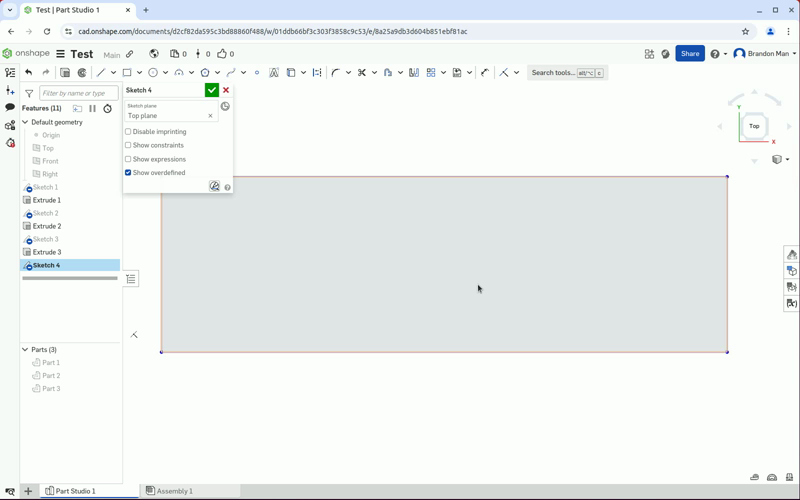
scroll(-6)
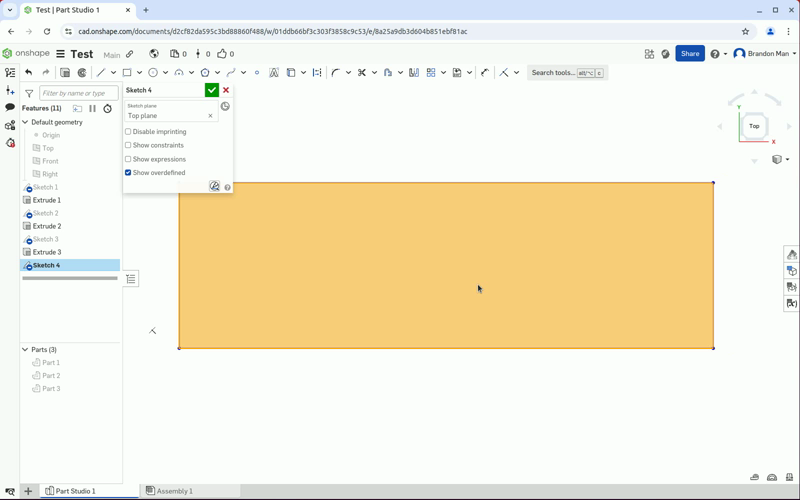
scroll(-6)
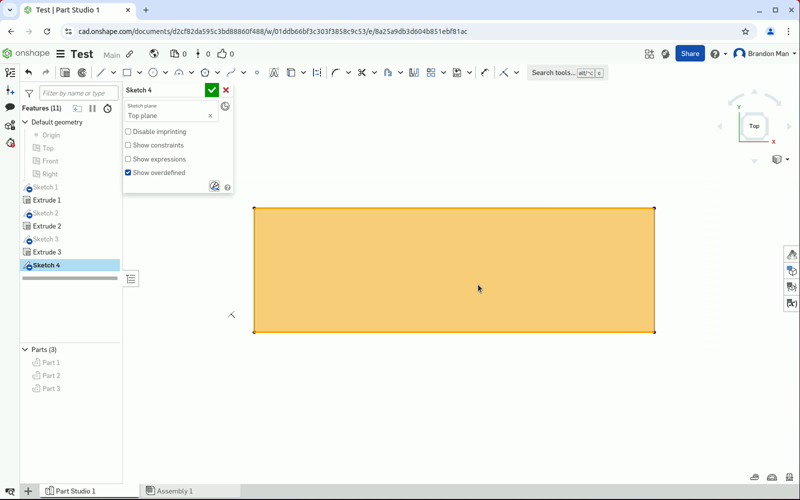
scroll(-6)
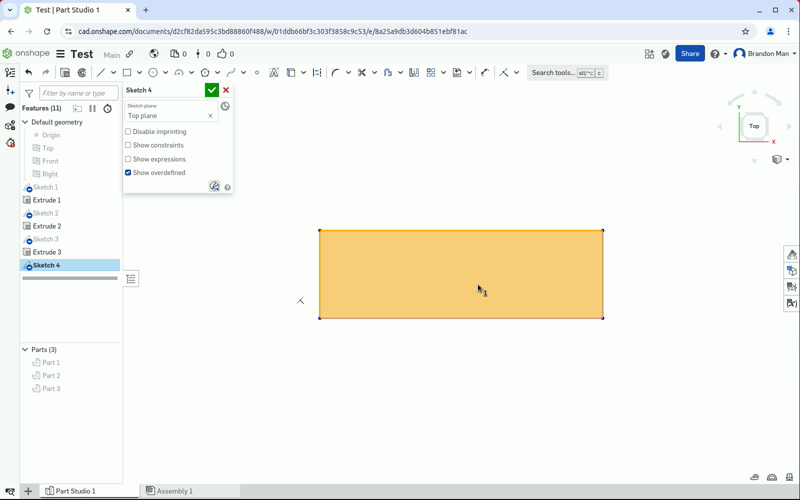
scroll(-6)
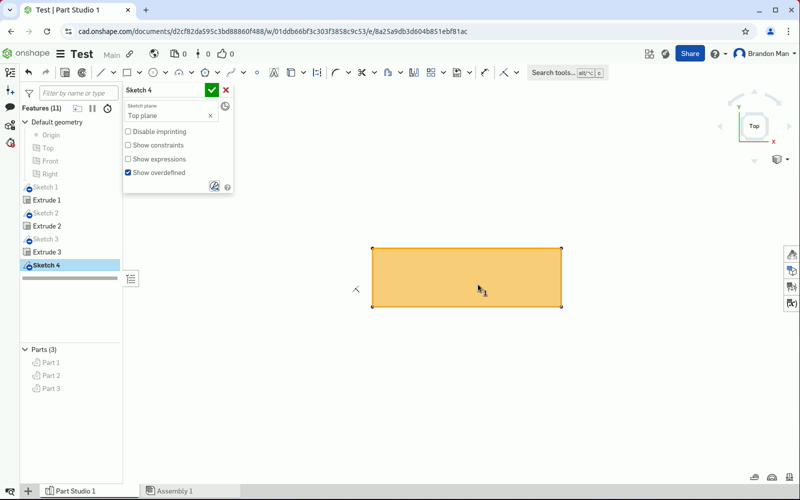
scroll(-6)
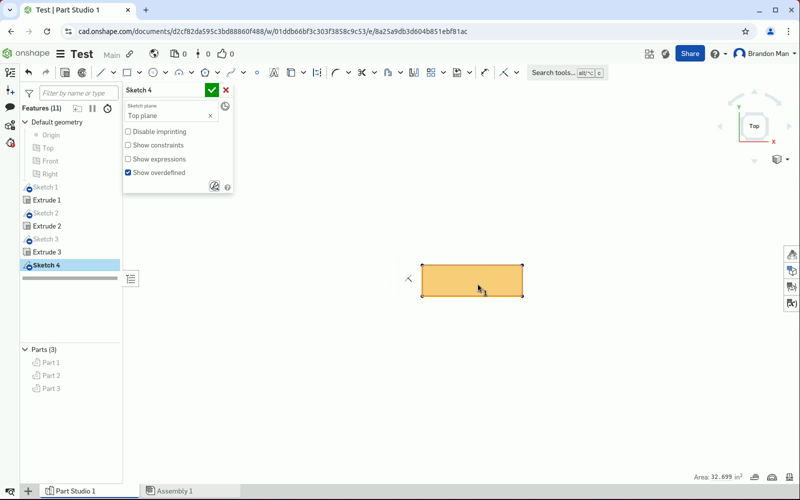
scroll(-6)
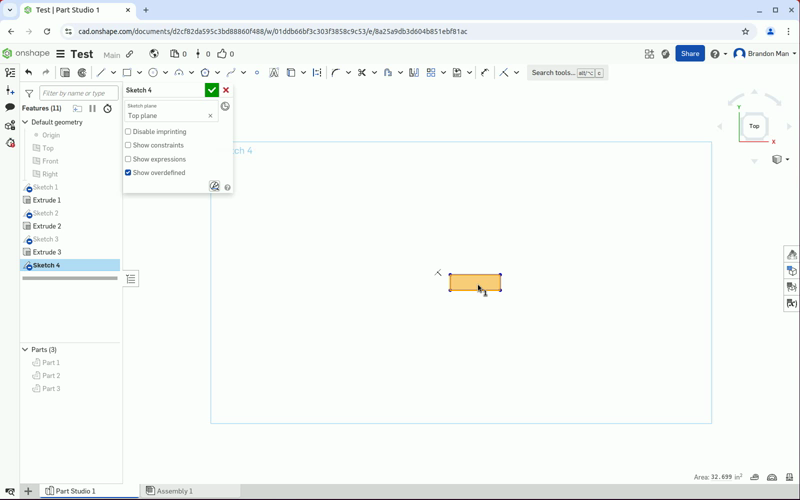
mouse_move(73, 352)
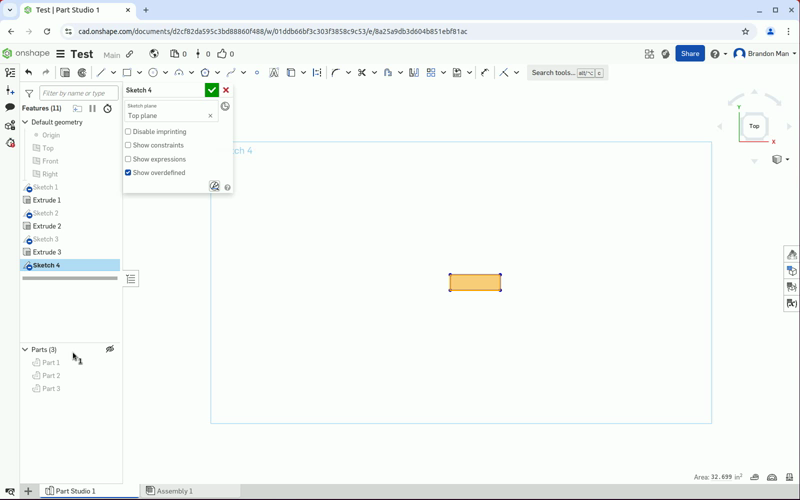
key(shift+y)
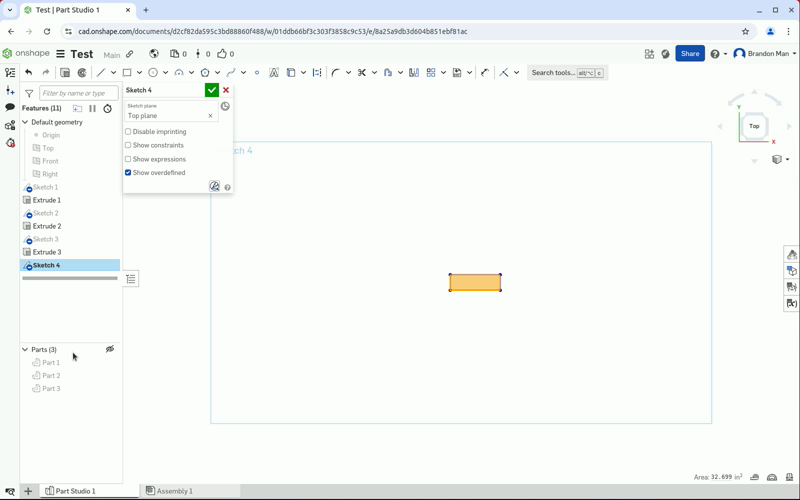
key(shift+e)
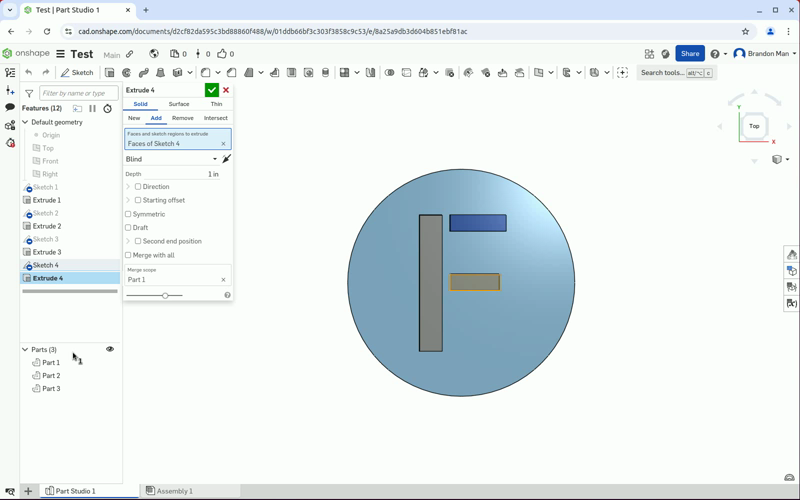
mouse_move(143, 106)
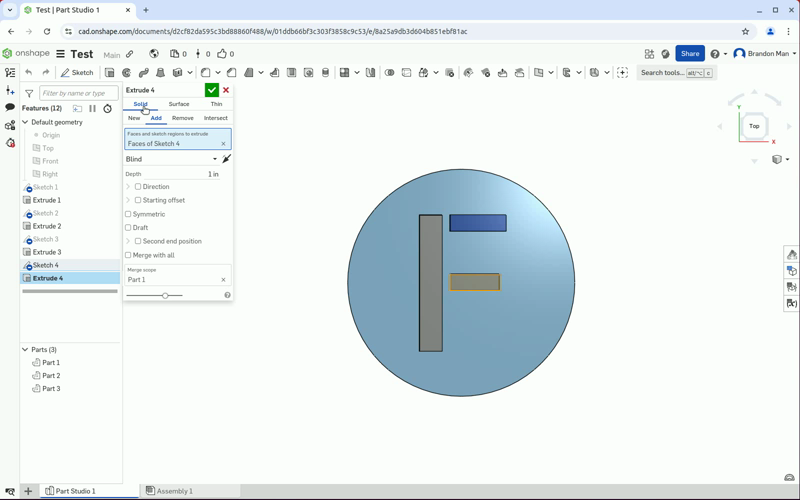
click(143, 106)
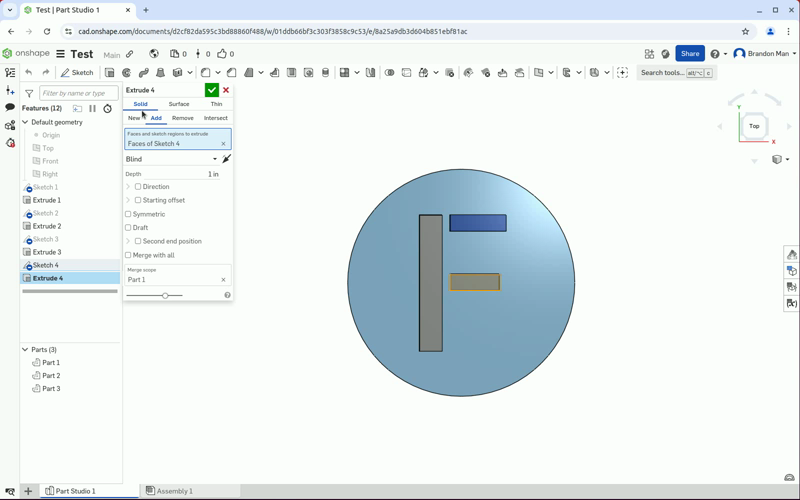
mouse_move(137, 120)
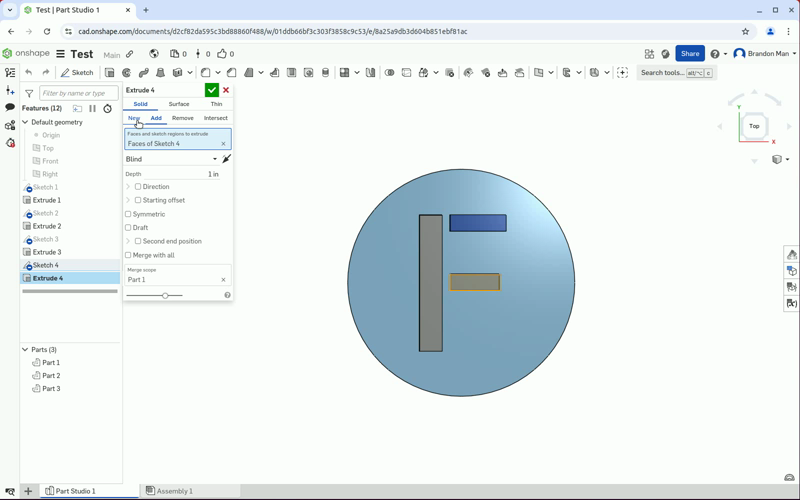
click(137, 120)
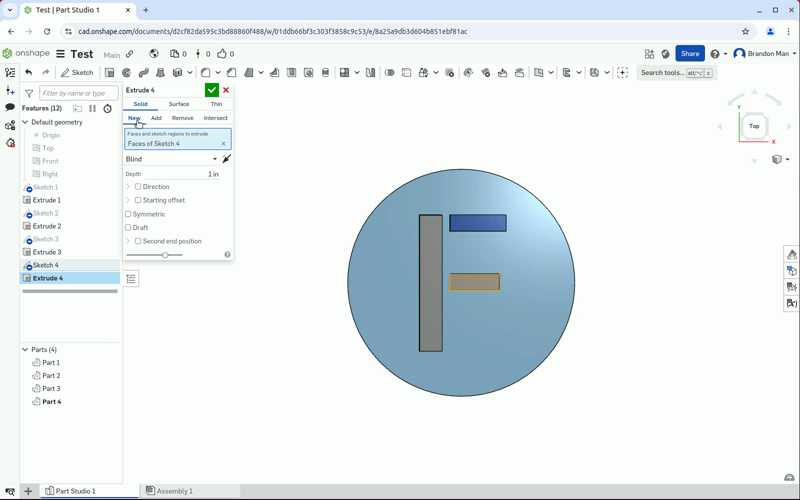
key(tab, 4)
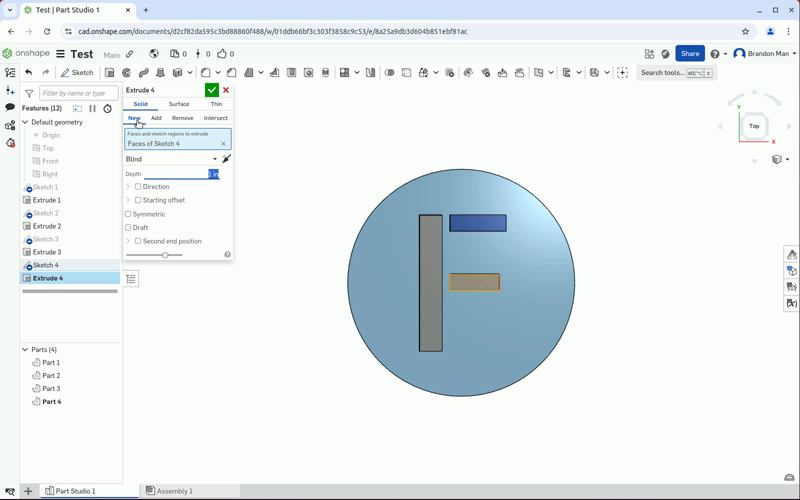
text(4.092)
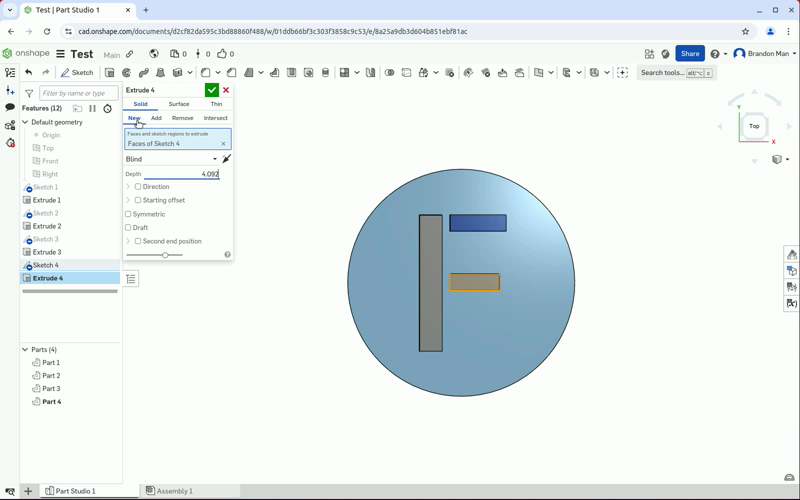
key(enter)
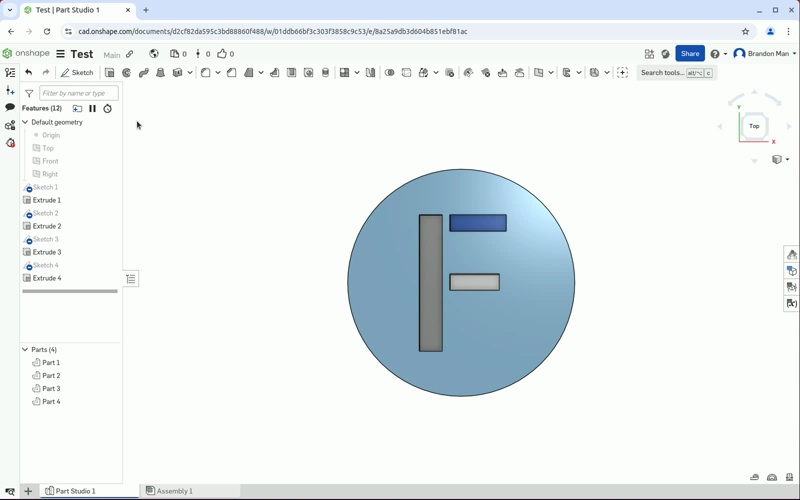
key(shift+h)
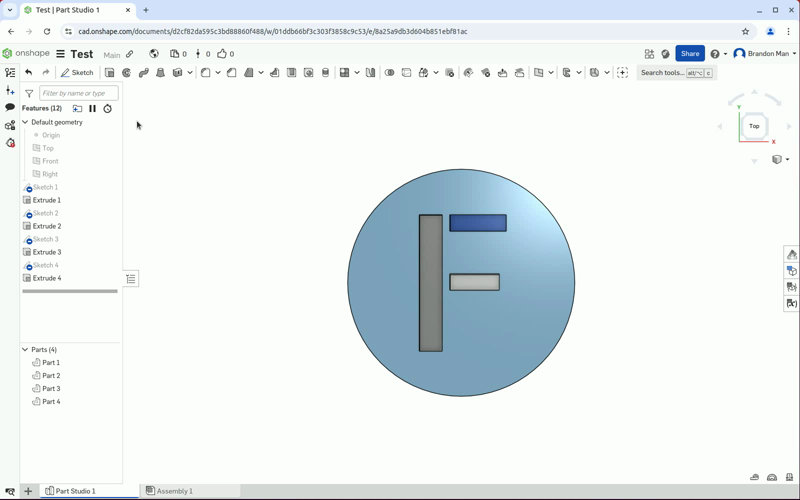
key(shift+h)
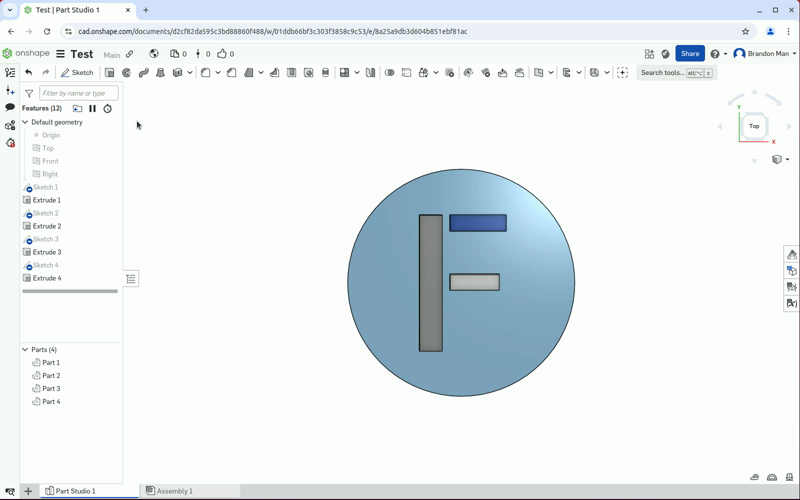
mouse_move(73, 189)
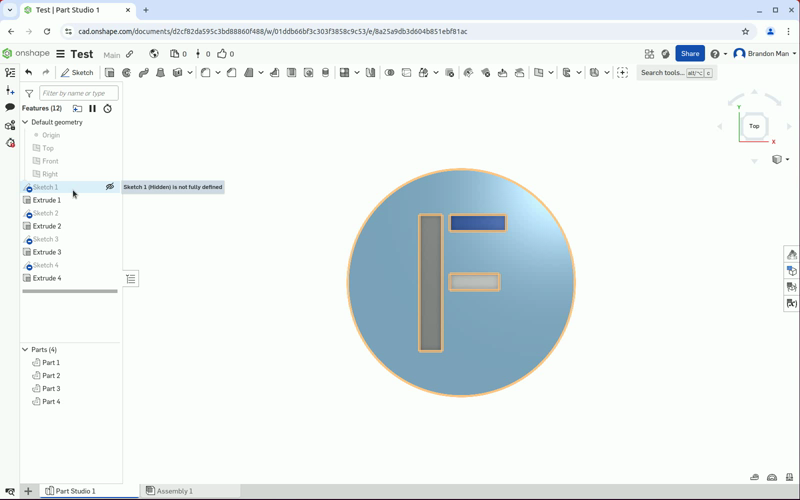
click(73, 189)
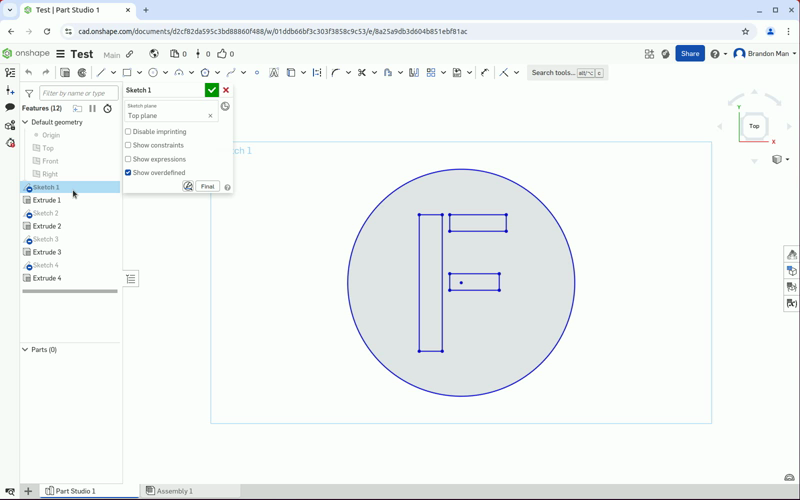
mouse_move(229, 92)
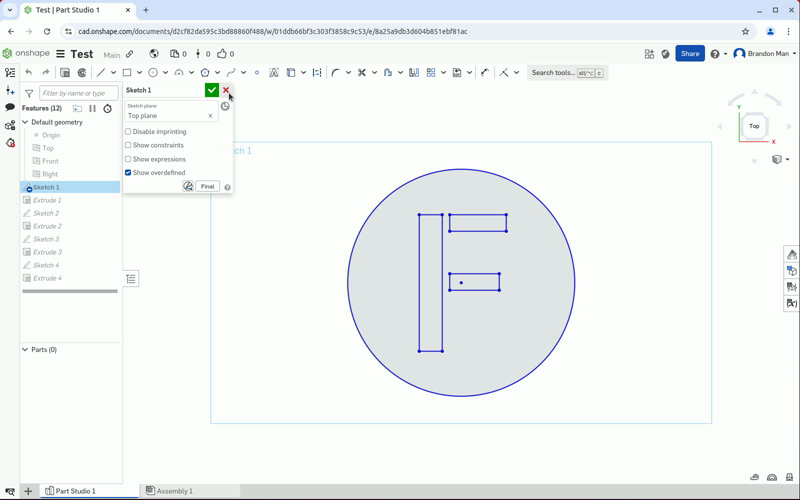
click(229, 92)
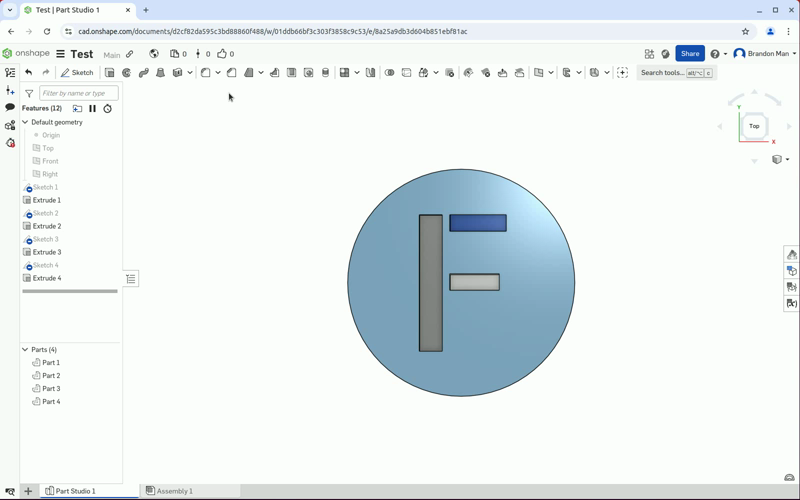
mouse_move(541, 75)
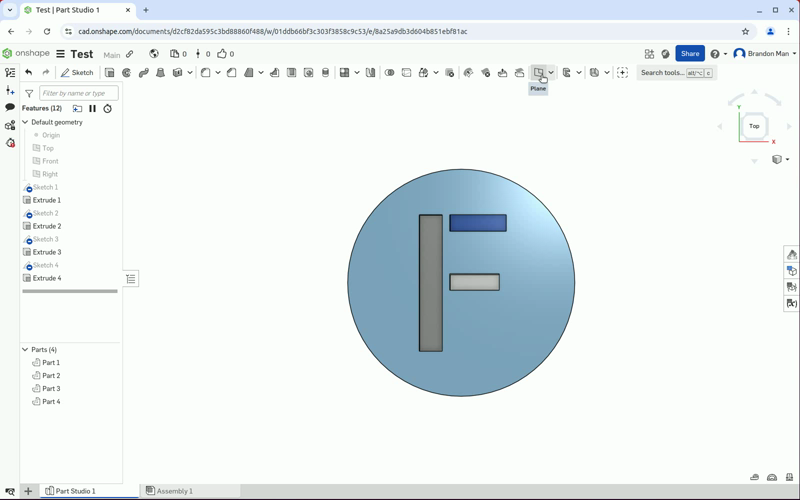
click(541, 75)
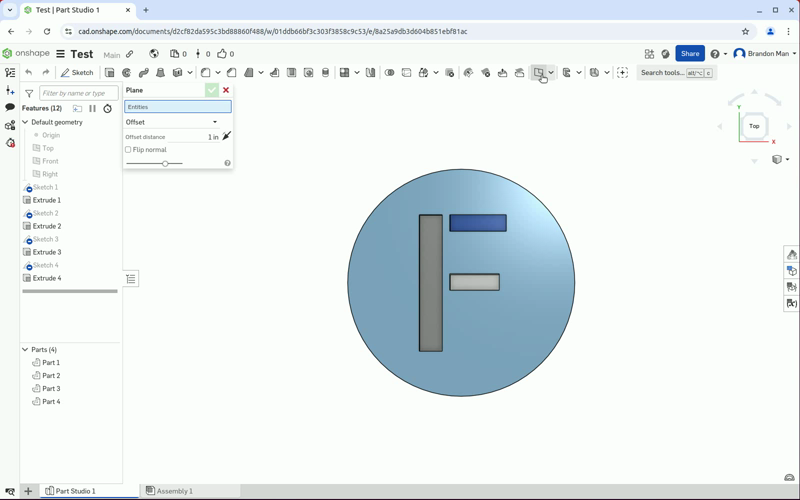
mouse_move(73, 150)
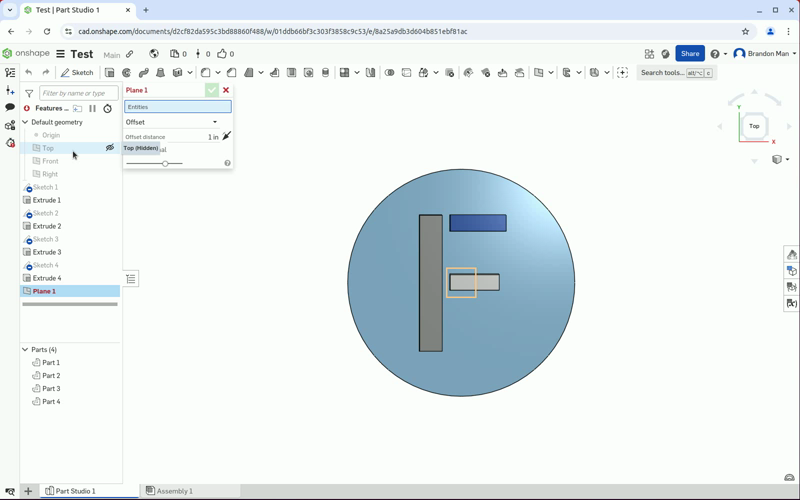
click(73, 150)
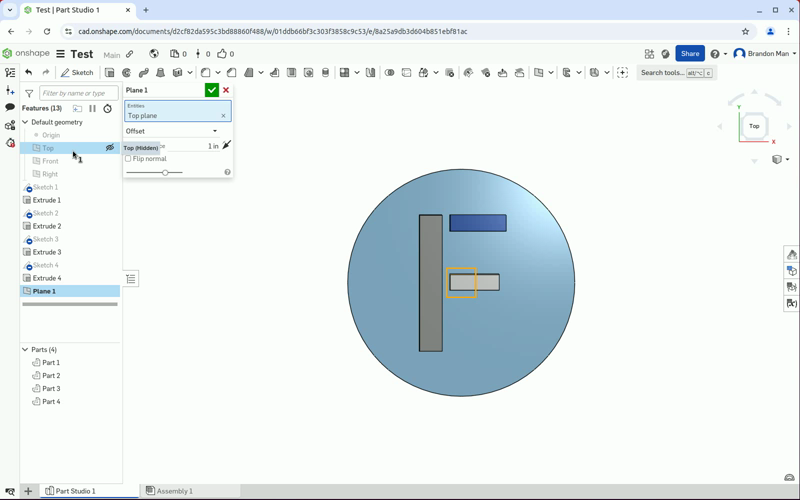
key(tab, 2)
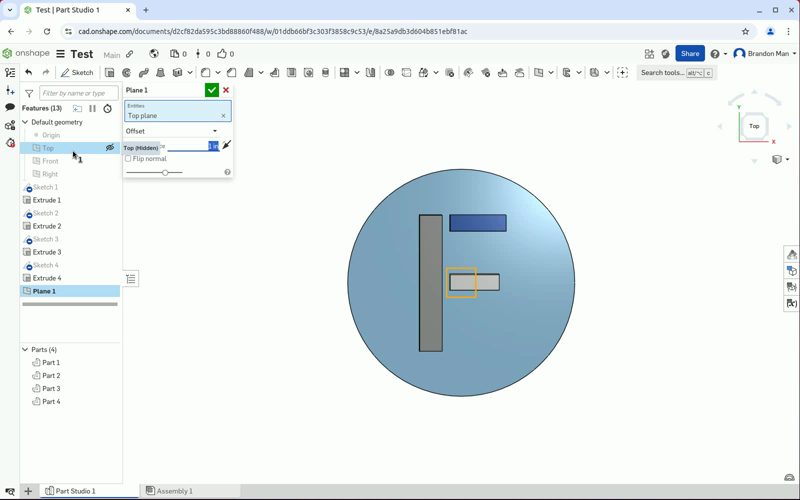
text(4.56)
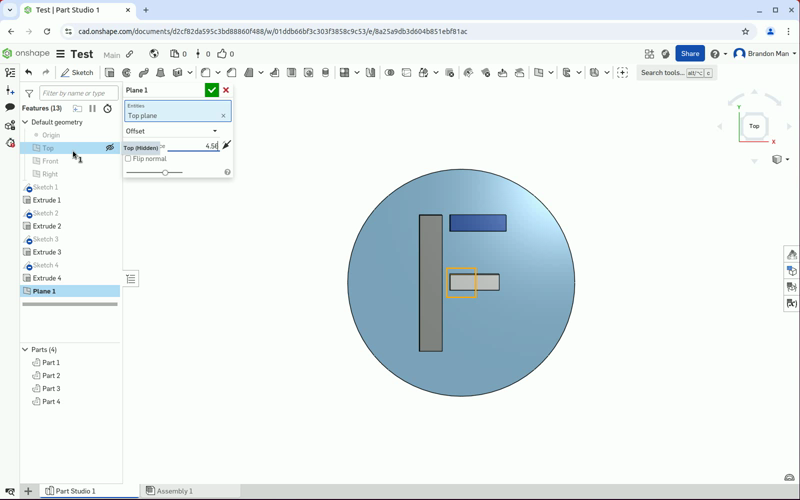
key(enter, 2)
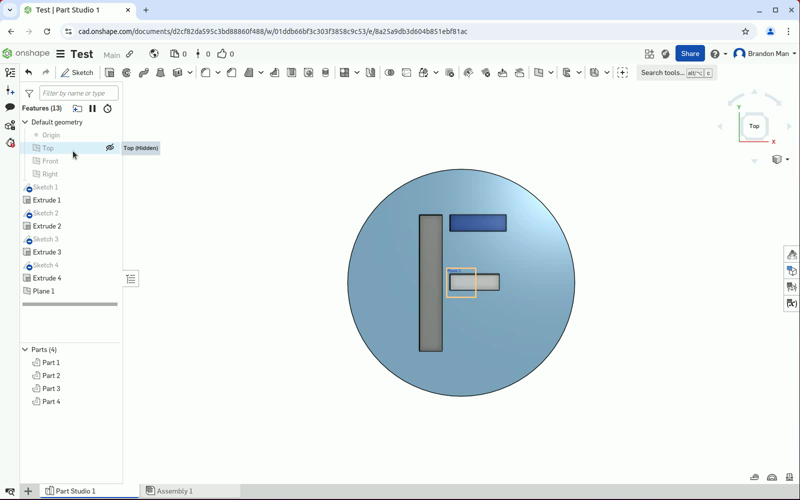
key(shift+s)
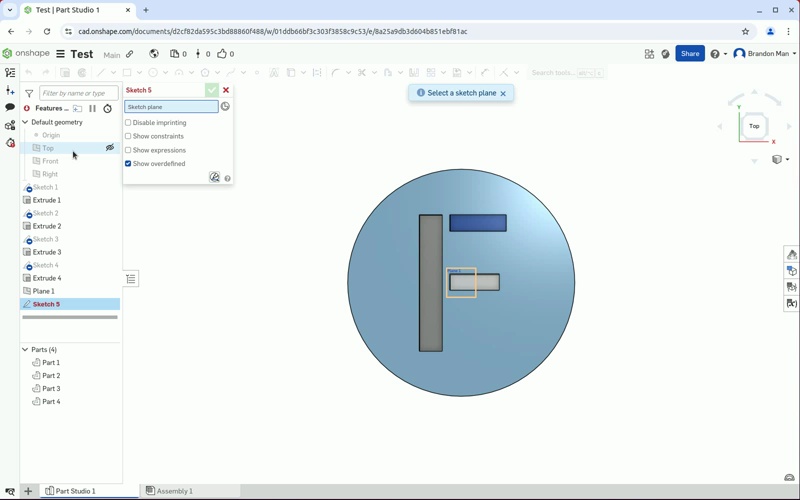
mouse_move(73, 293)
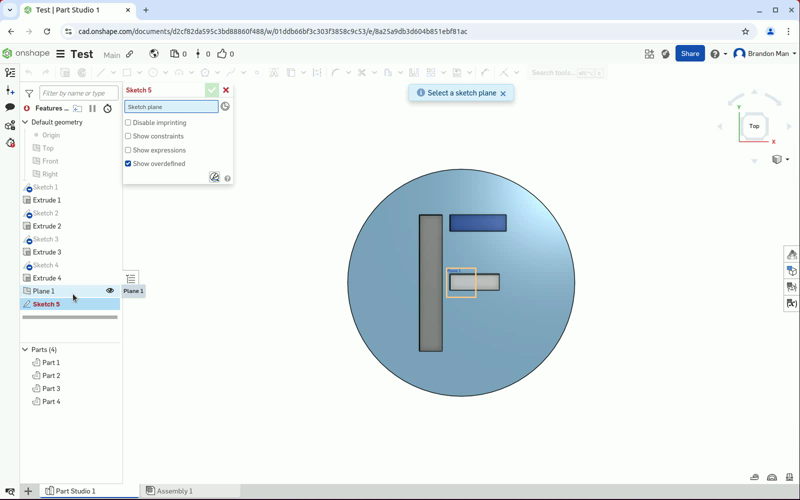
click(73, 293)
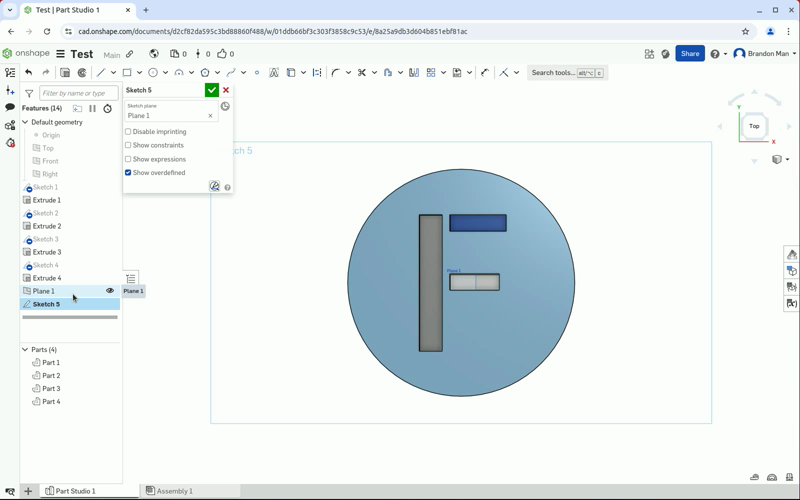
mouse_move(73, 352)
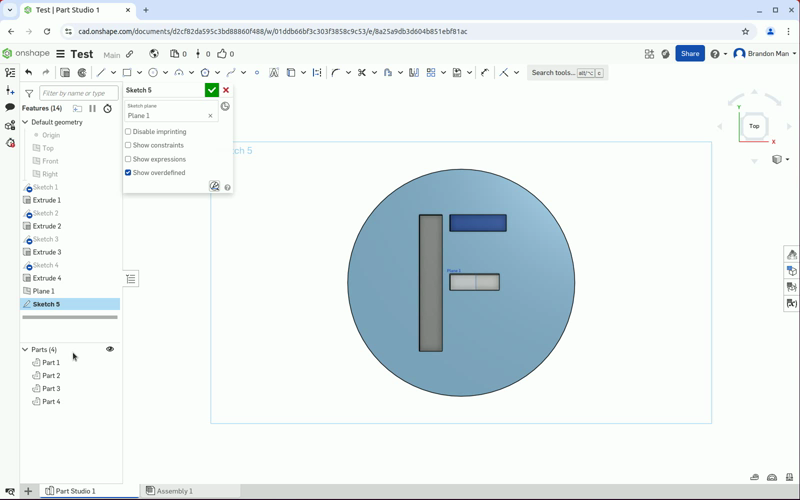
key(y)
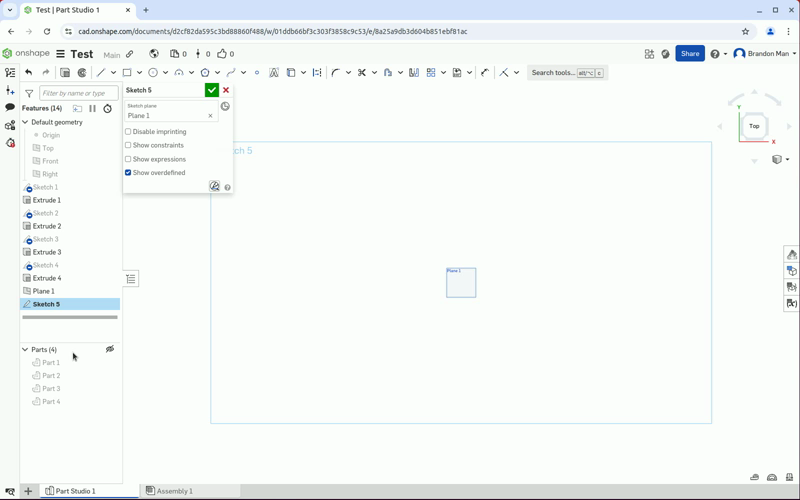
key(c)
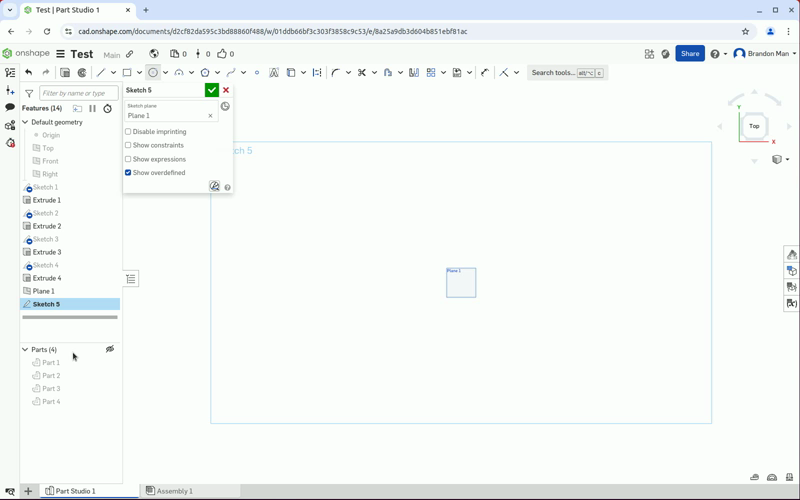
key_down(shift)
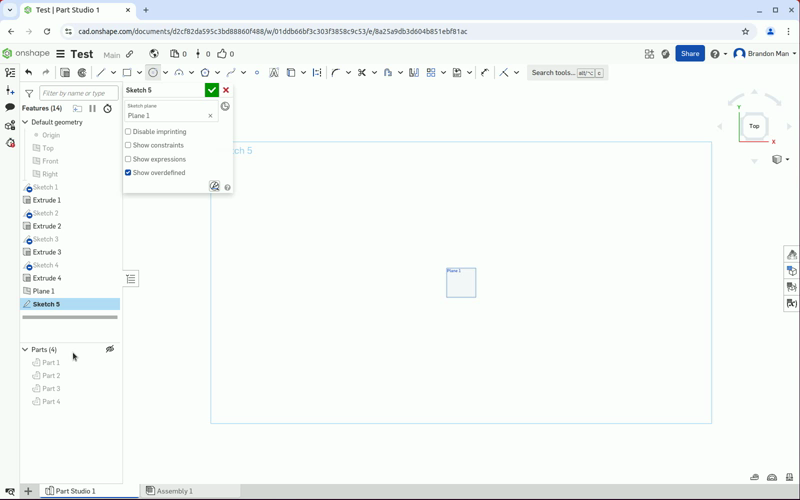
mouse_move(461, 282)
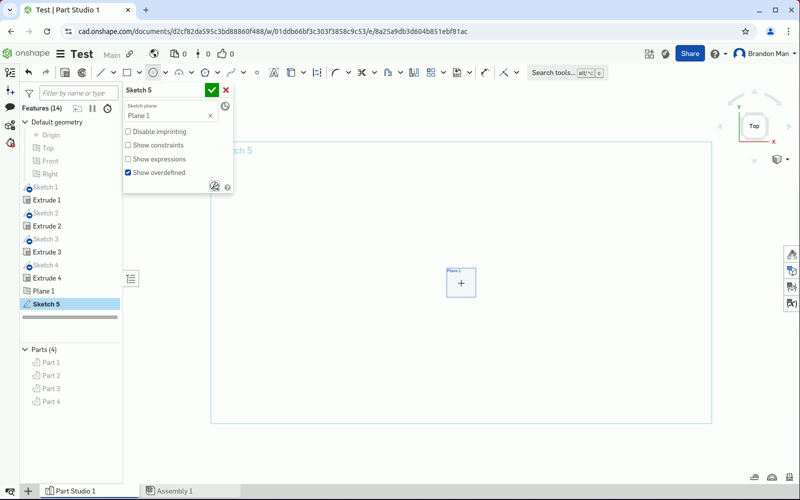
click(461, 282)
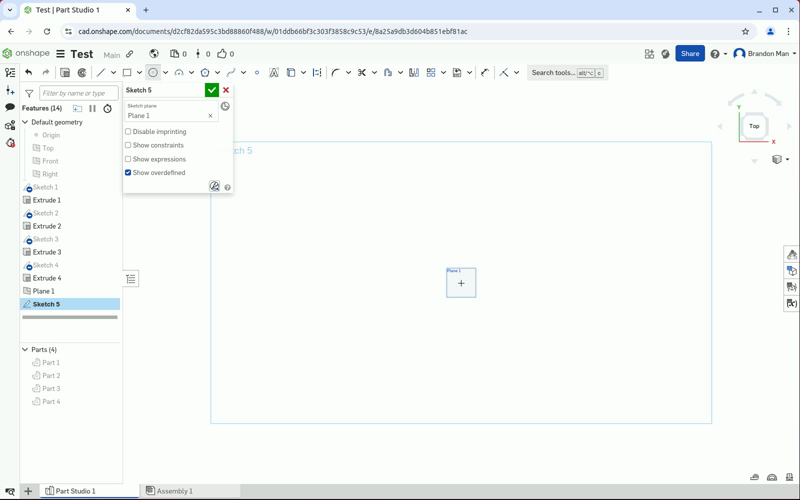
key_up(shift)
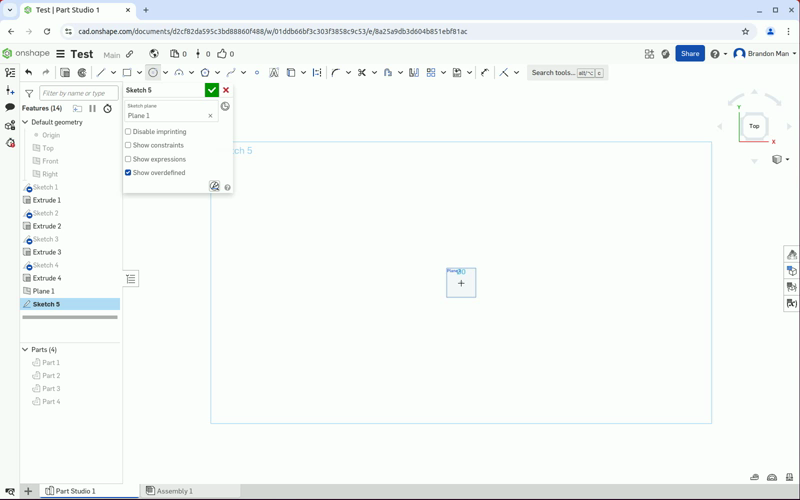
mouse_move(574, 282)
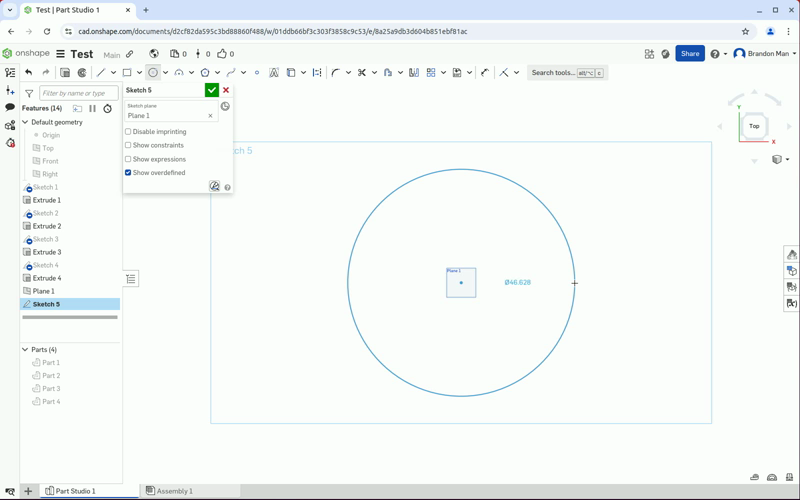
click(574, 282)
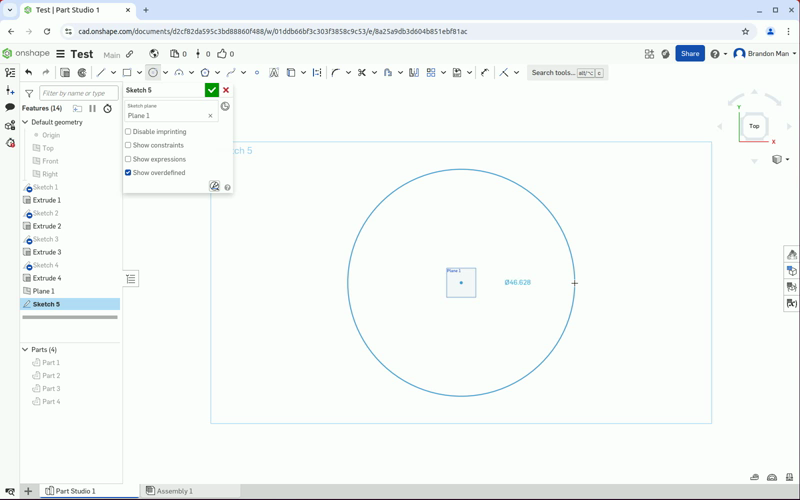
key(esc)
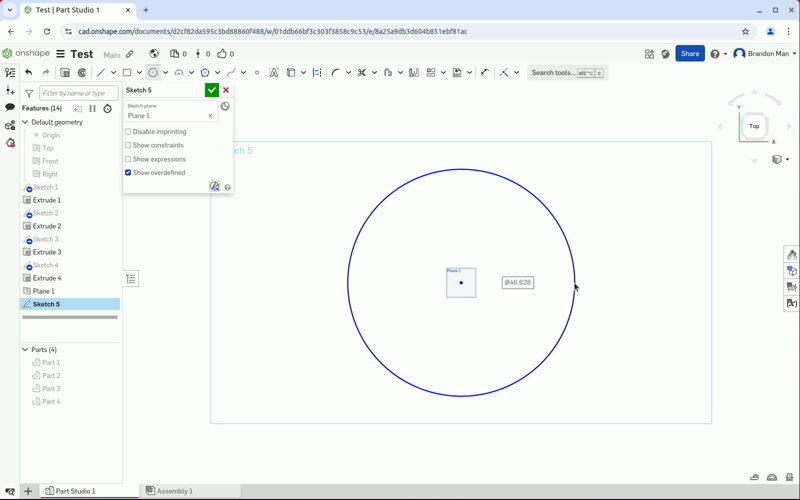
key(c)
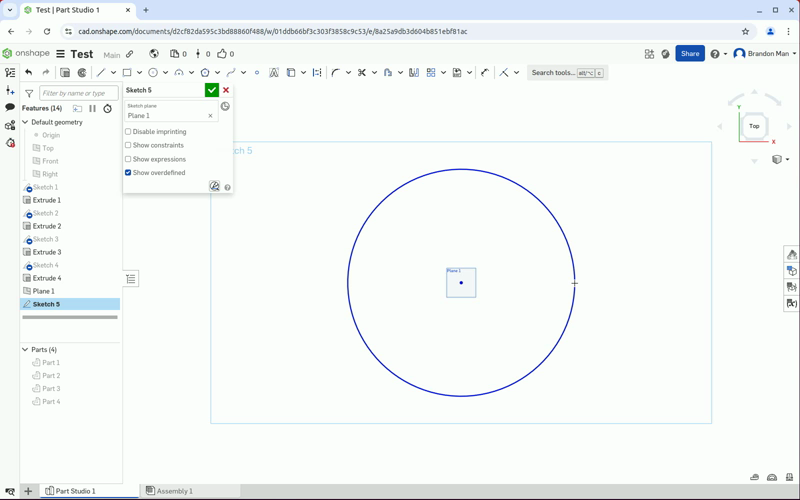
key_down(shift)
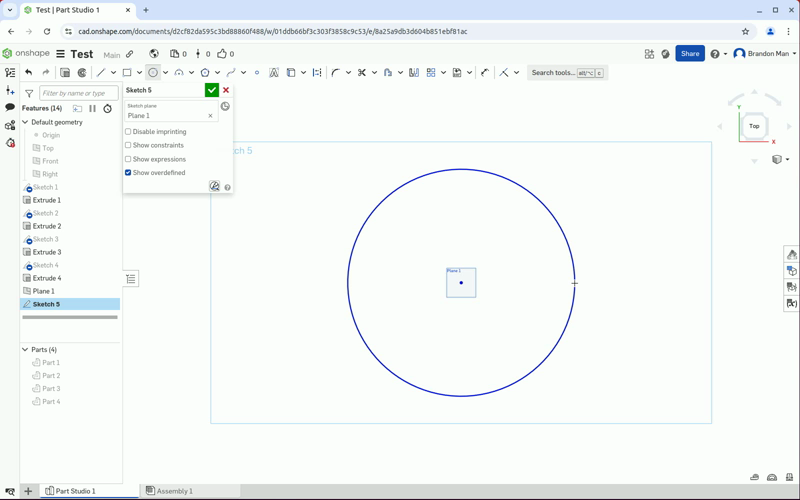
mouse_move(461, 282)
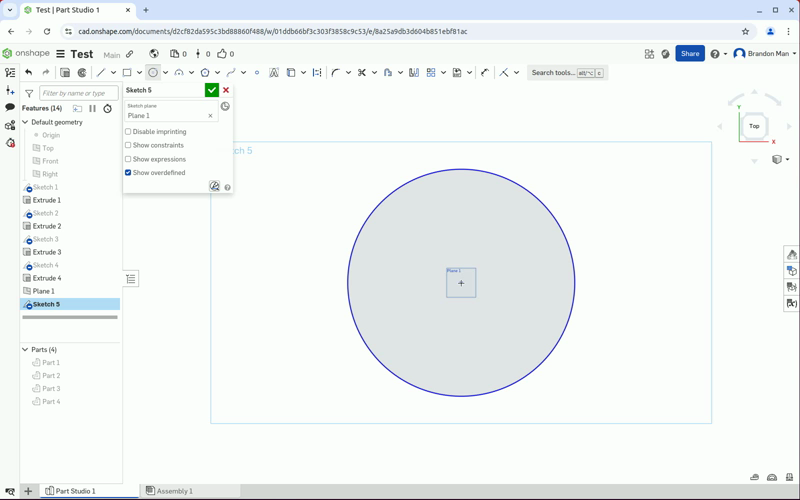
click(461, 282)
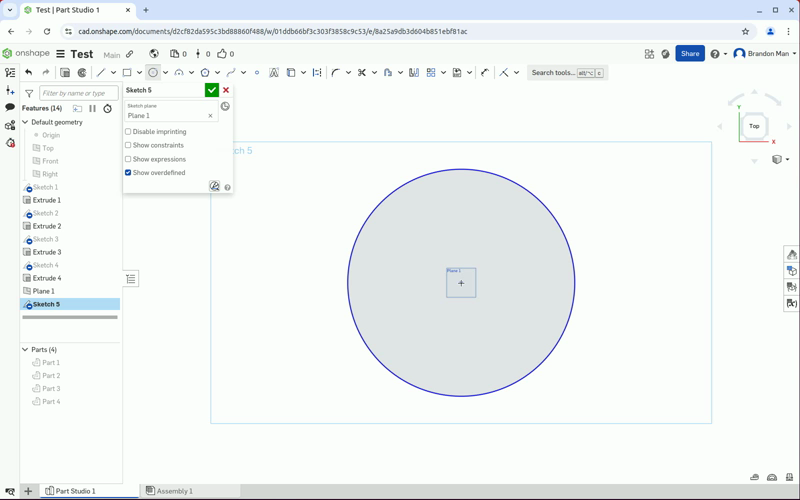
key_up(shift)
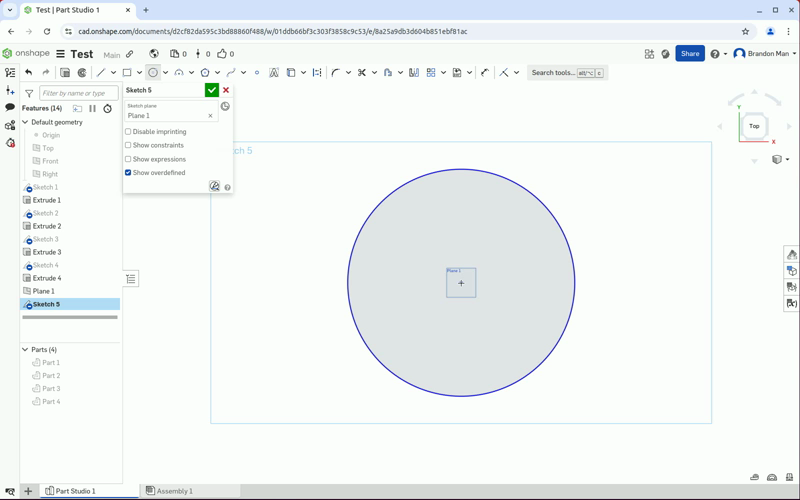
mouse_move(562, 282)
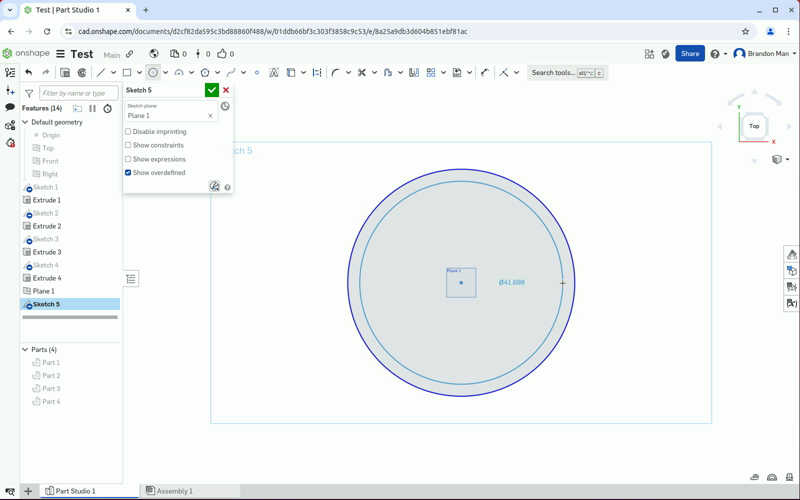
click(562, 282)
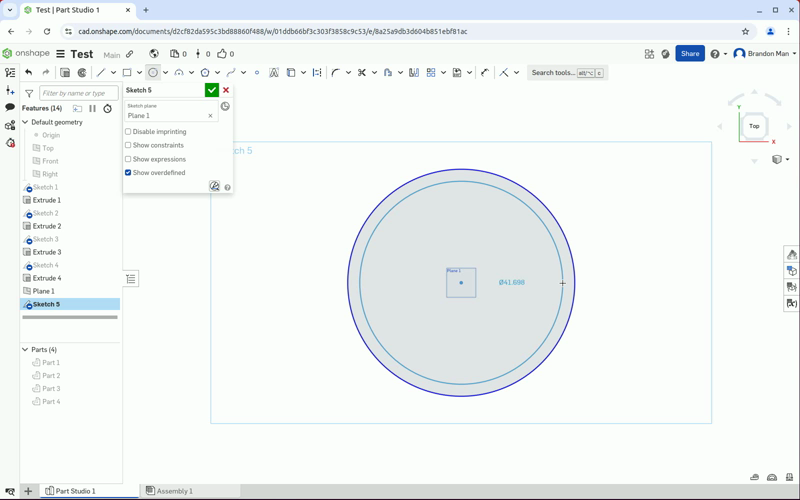
key(esc)
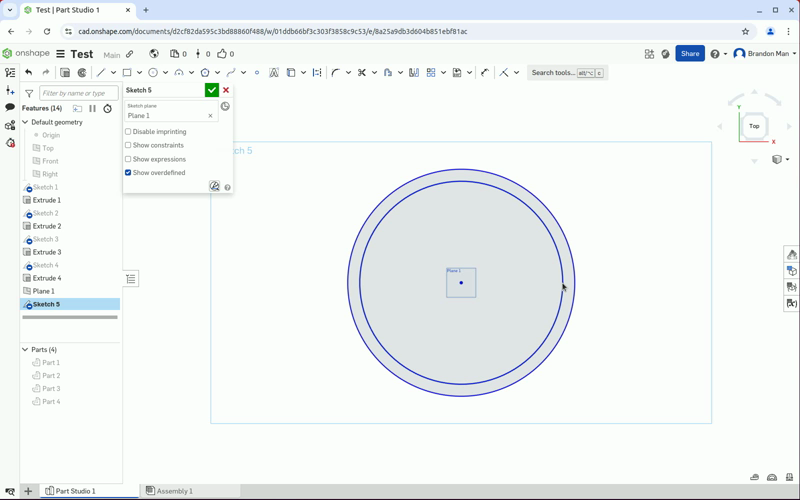
mouse_move(563, 315)
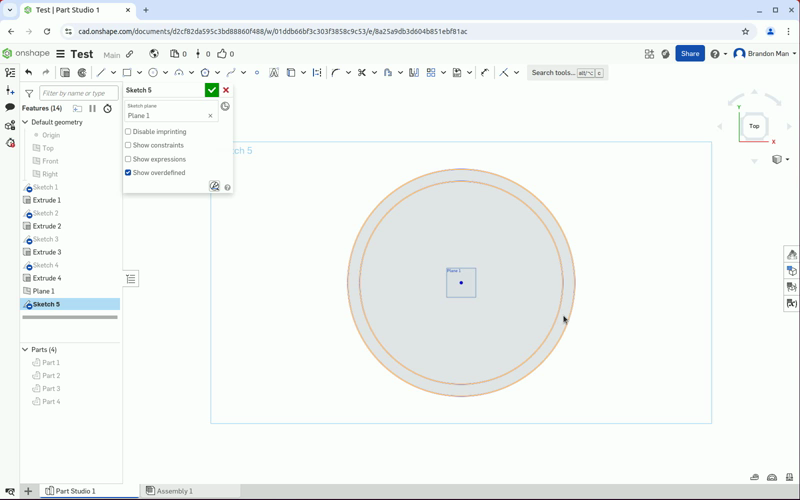
click(563, 315)
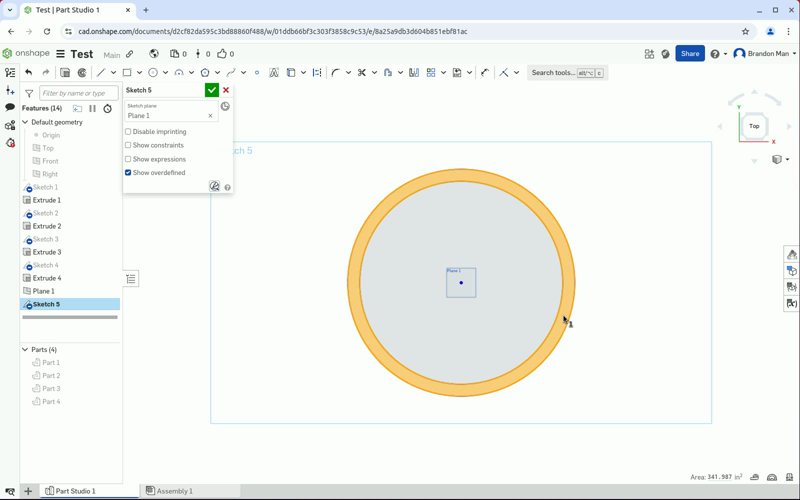
mouse_move(73, 352)
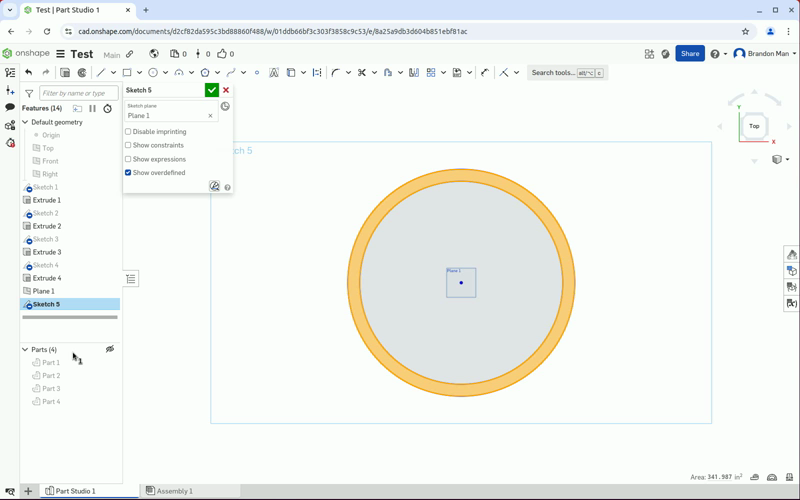
key(shift+y)
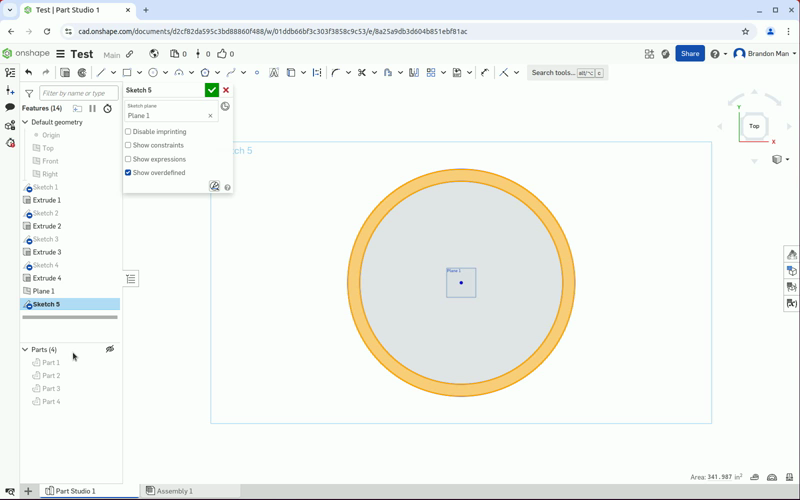
key(shift+e)
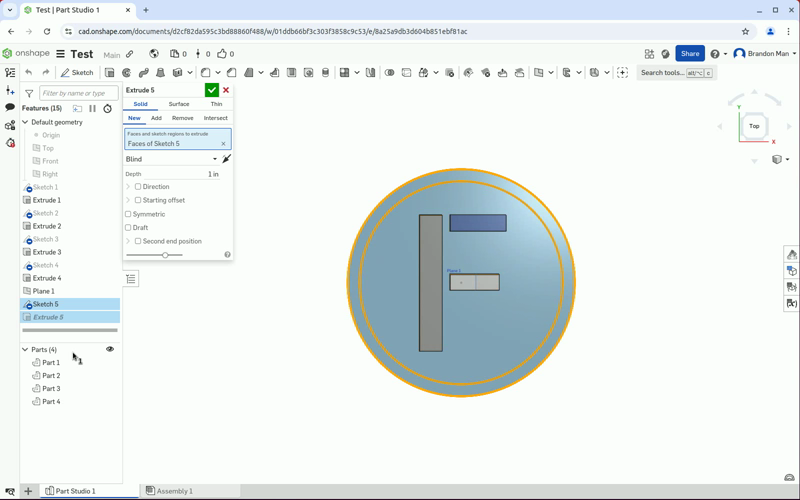
mouse_move(143, 106)
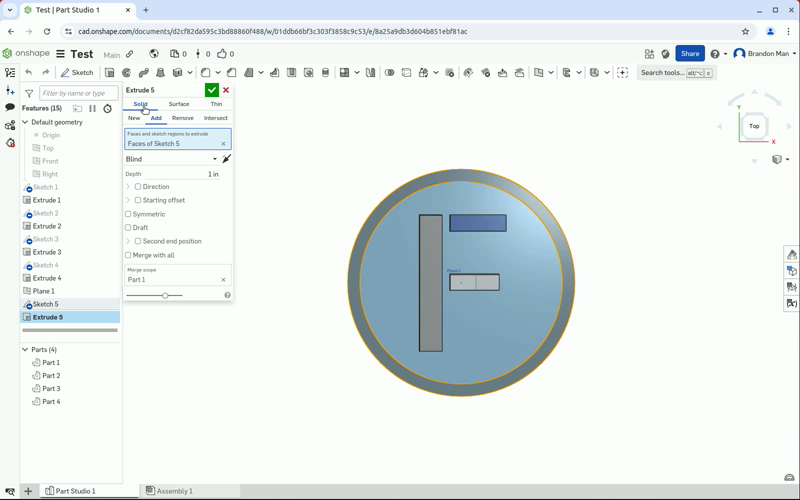
click(143, 106)
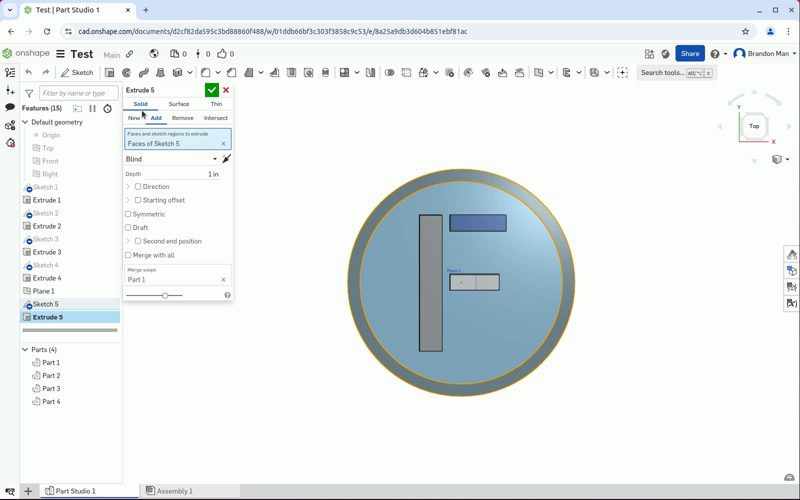
mouse_move(137, 120)
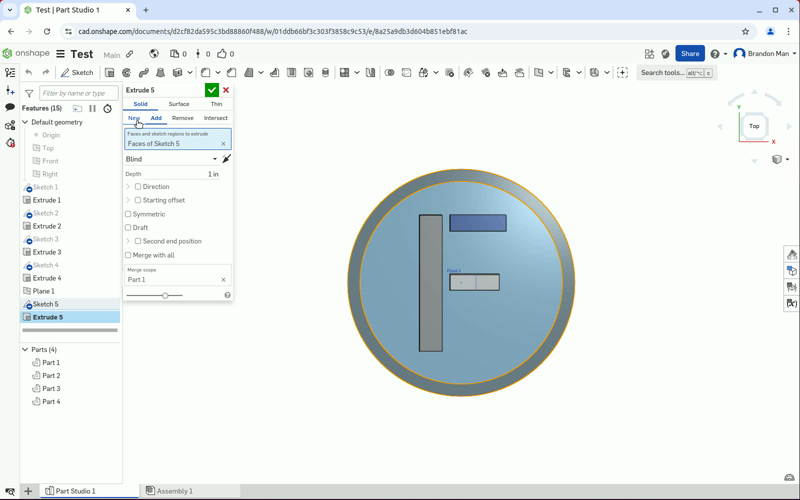
click(137, 120)
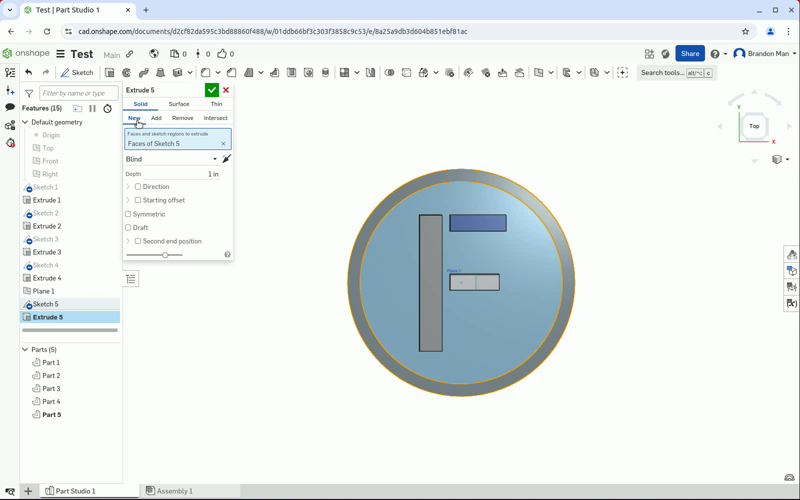
key(tab, 4)
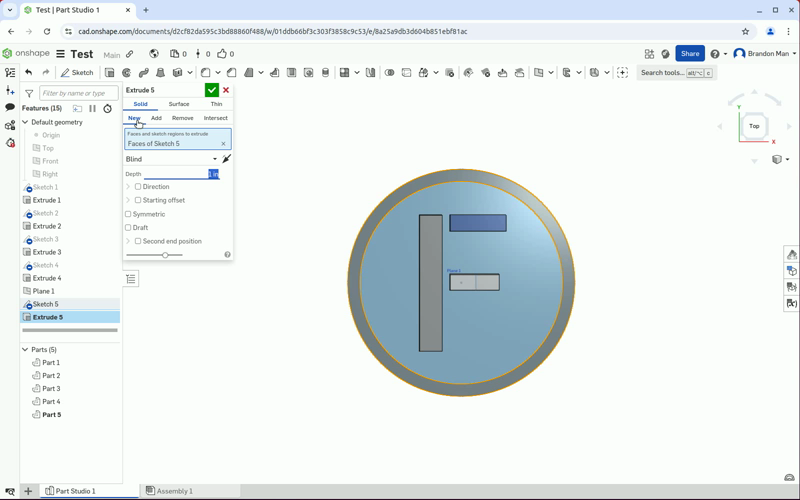
text(0.963)
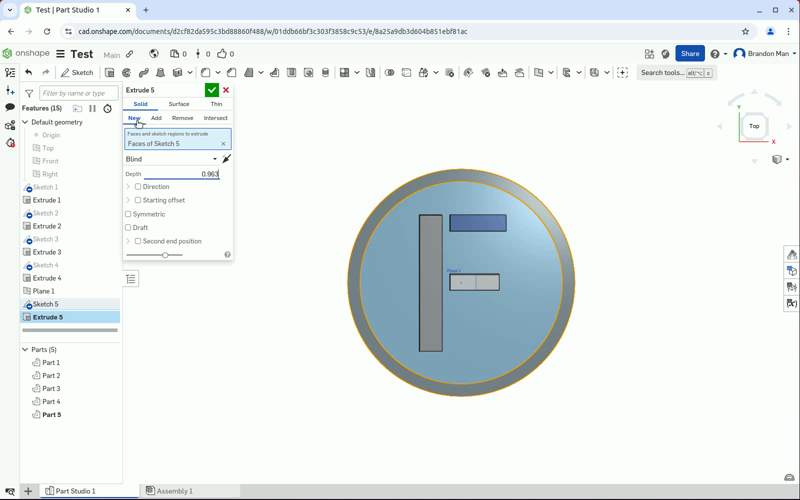
key(enter)
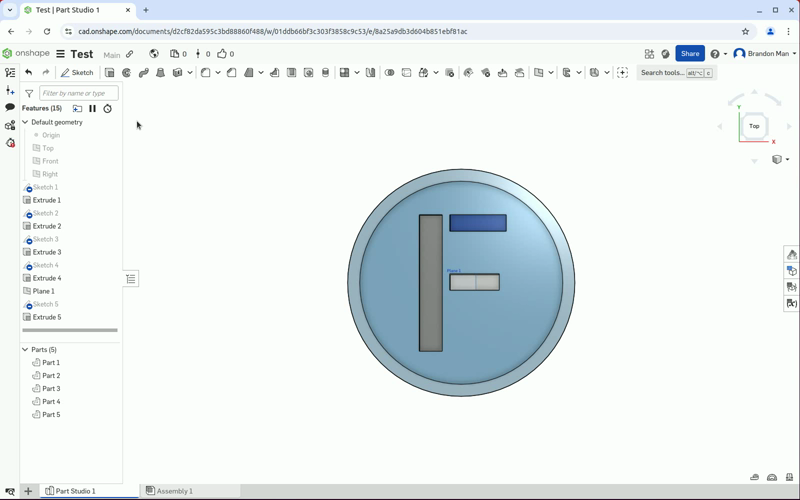
key(shift+h)
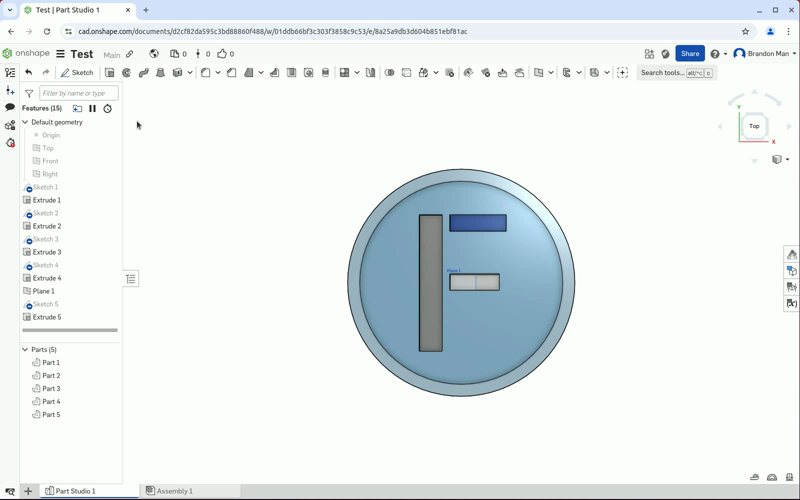
key(shift+h)
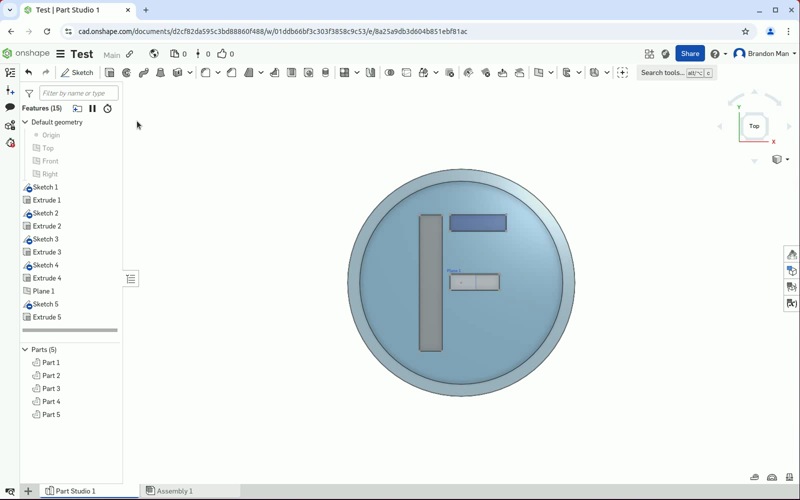
key(shift+7)
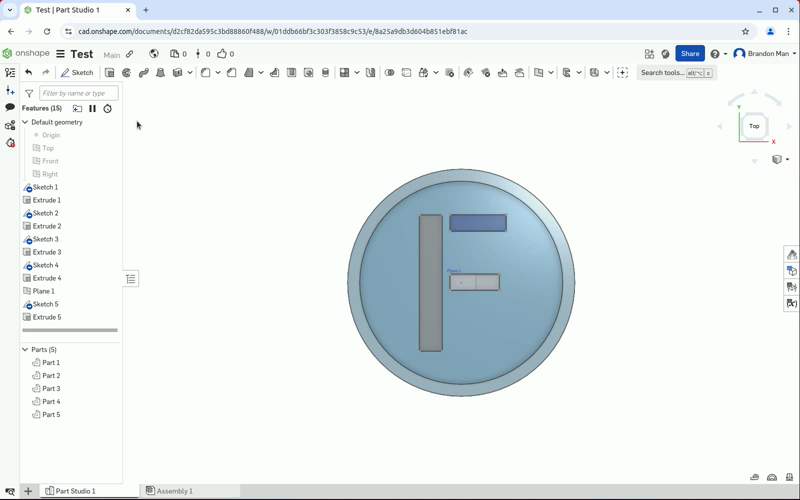
key(up, 3)
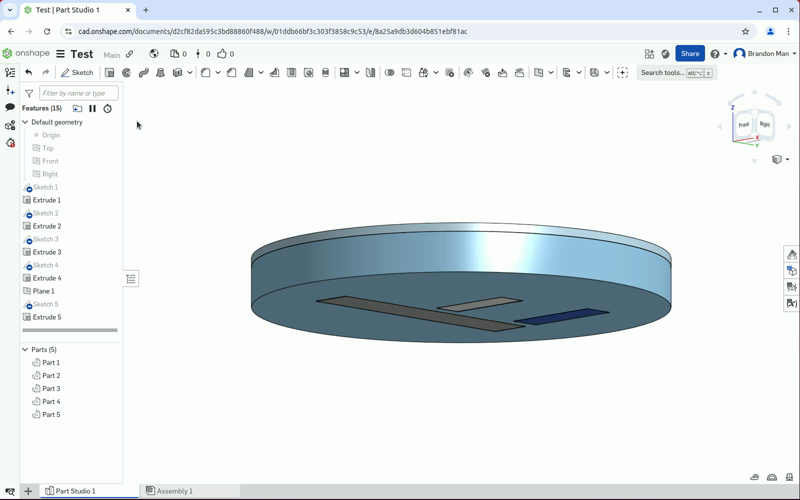
key(left, 3)
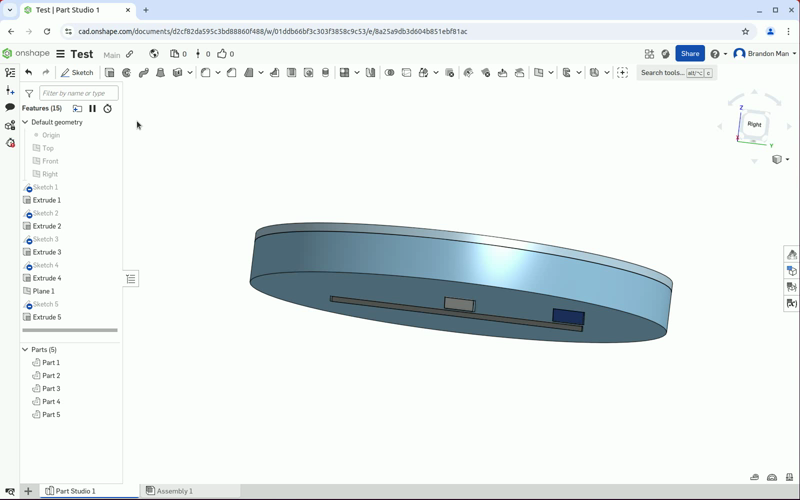
key(right, 3)
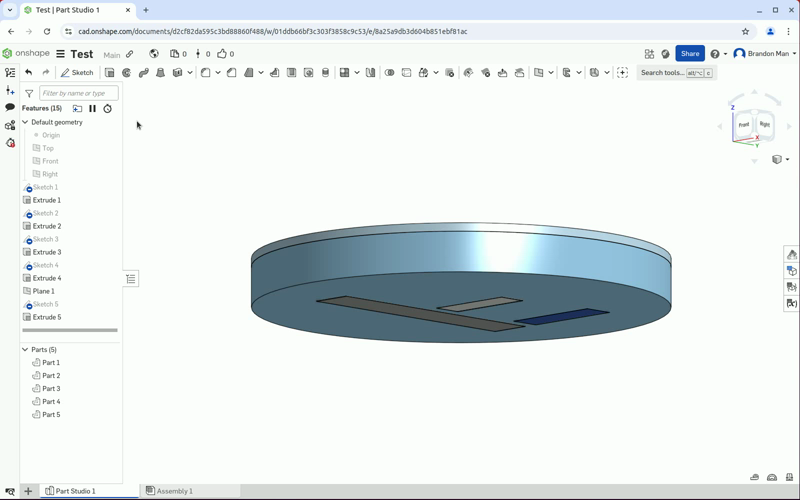
key(down, 3)
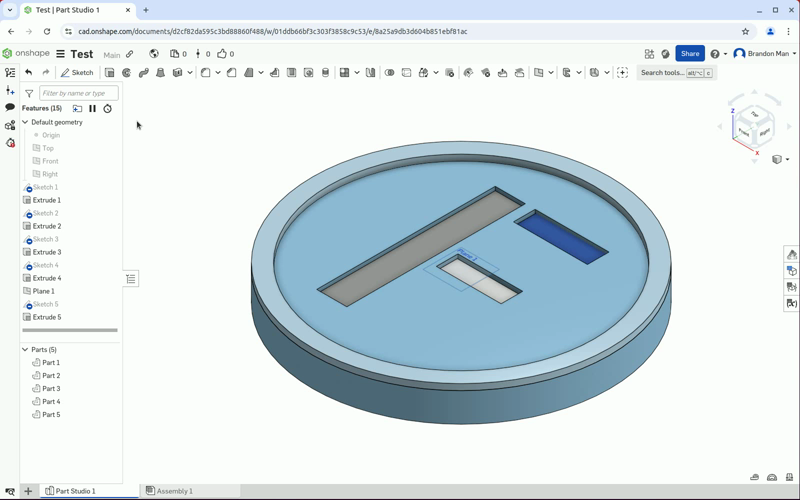
mouse_move(73, 189)
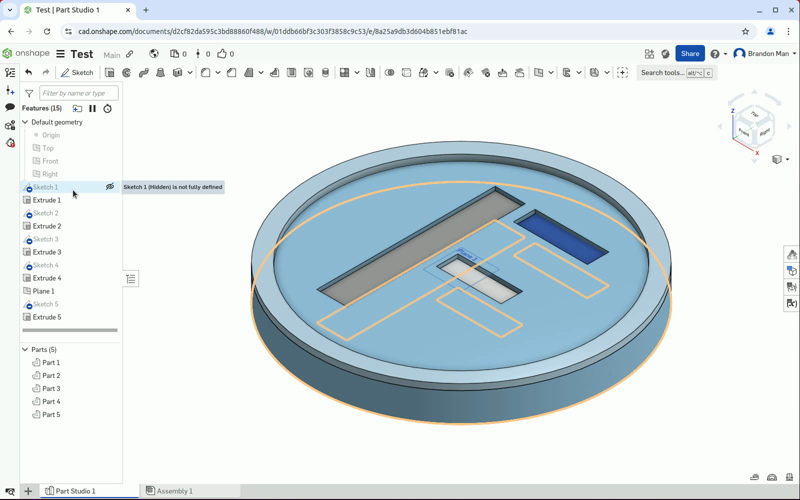
click(73, 189)